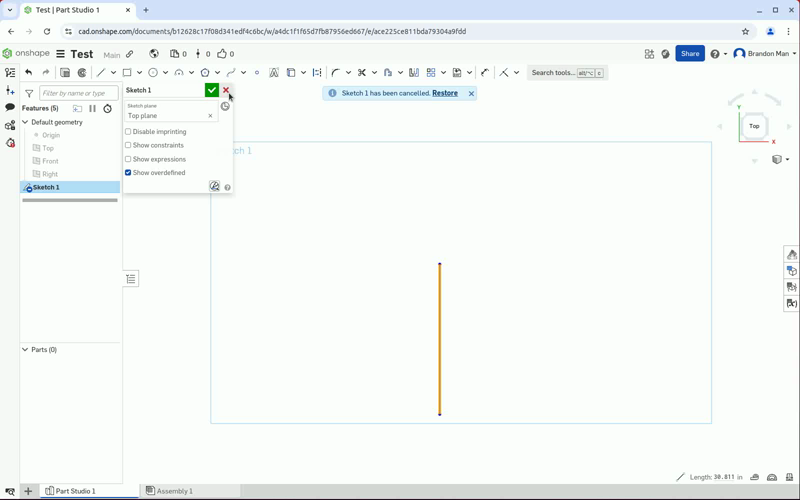
key(shift+h)
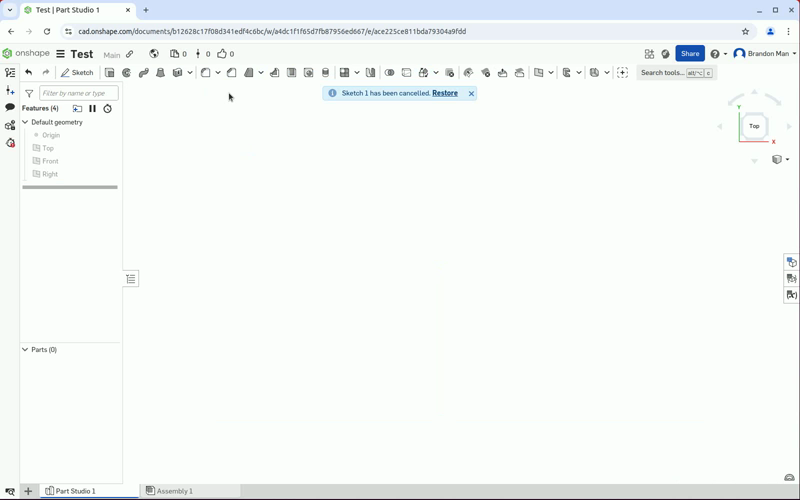
mouse_move(73, 352)
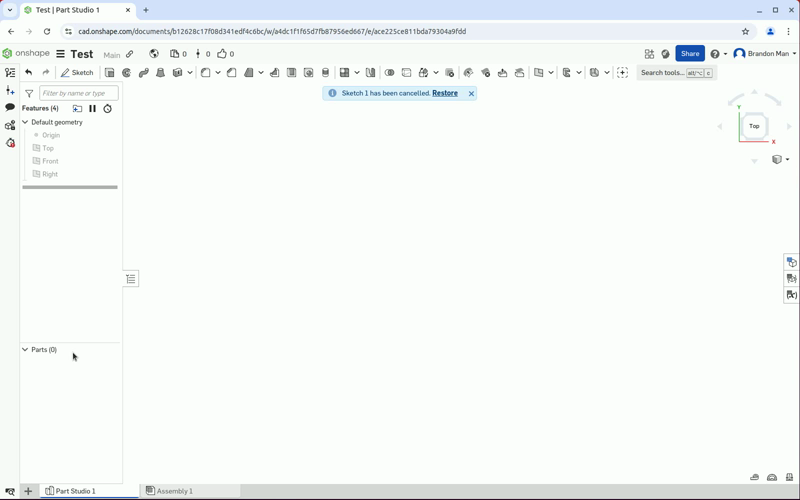
key(y)
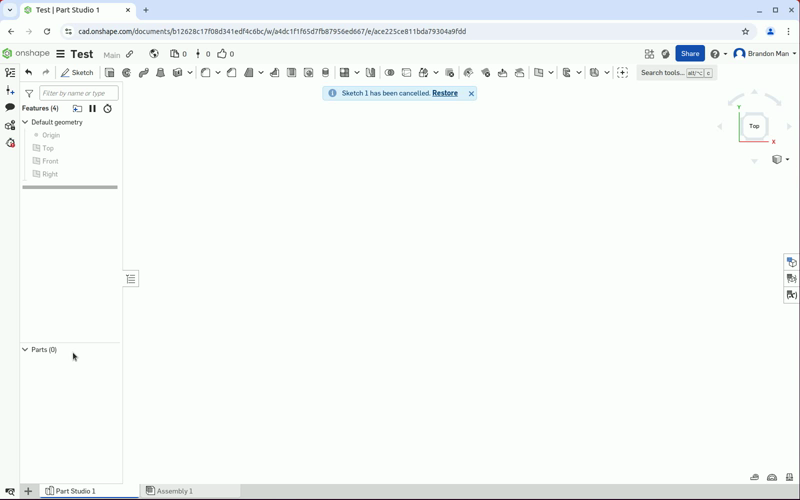
key(shift+p)
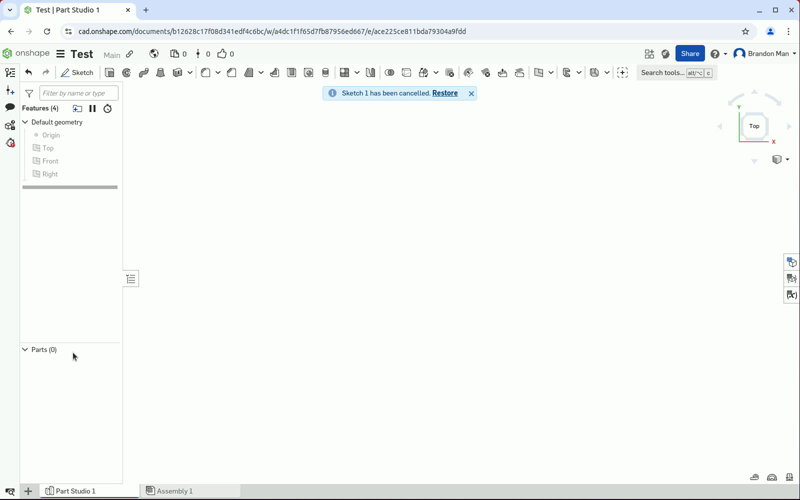
key(space)
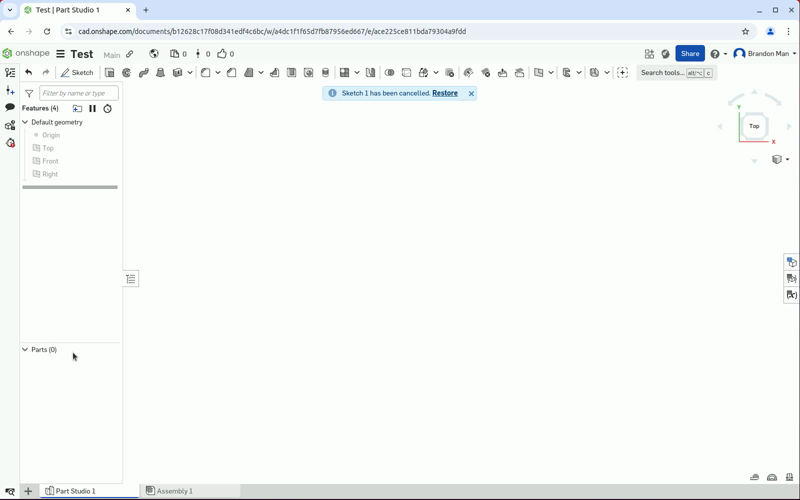
key_down(shift)
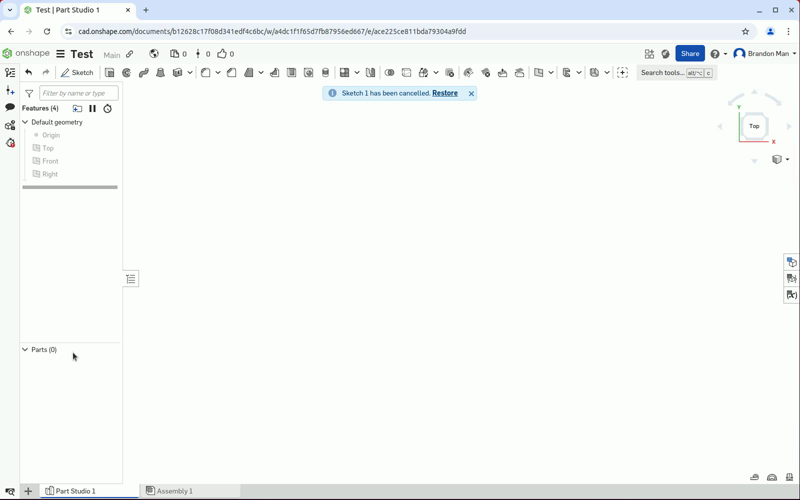
key(up)
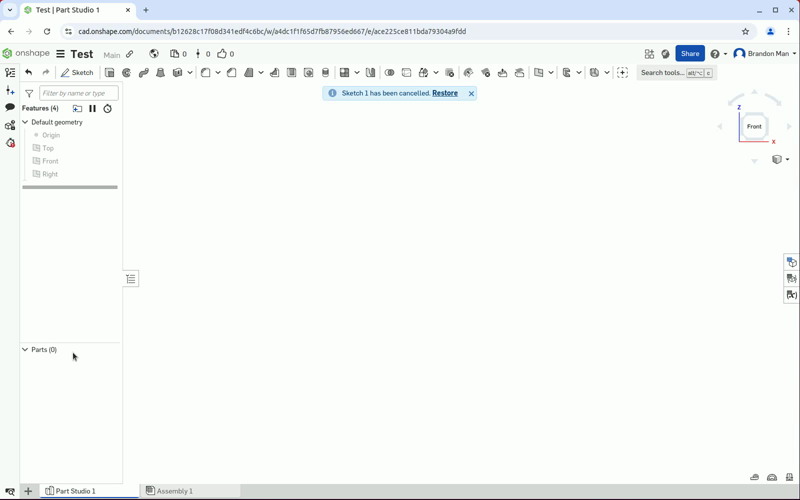
key_up(shift)
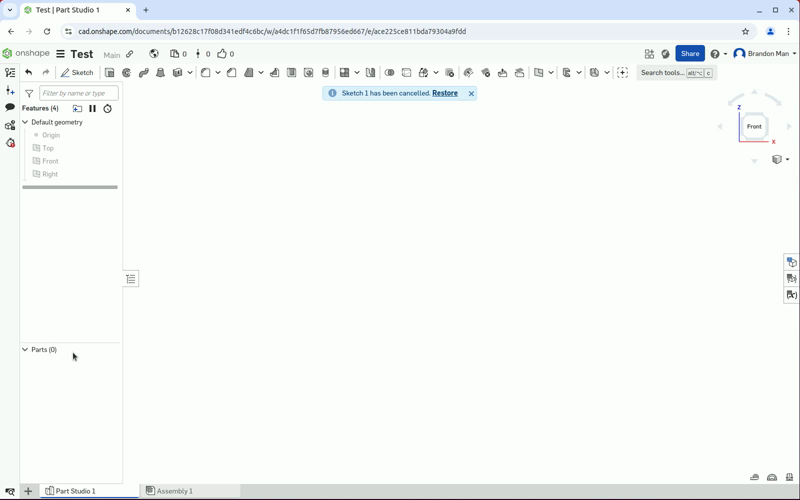
mouse_move(73, 352)
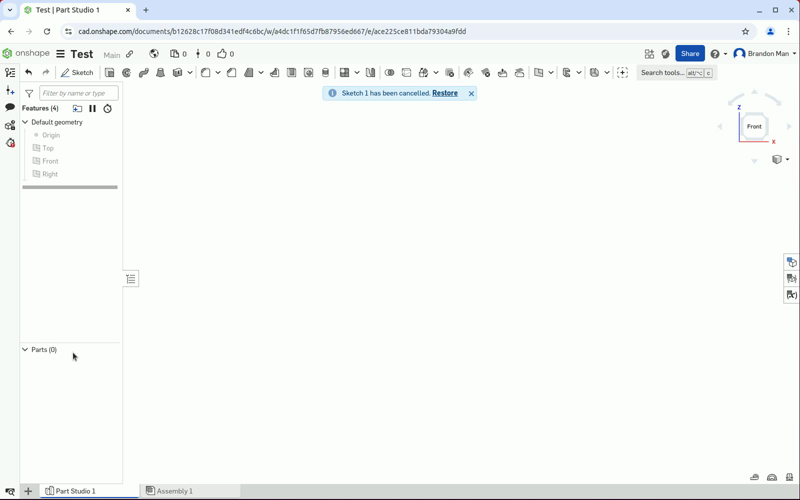
key(shift+y)
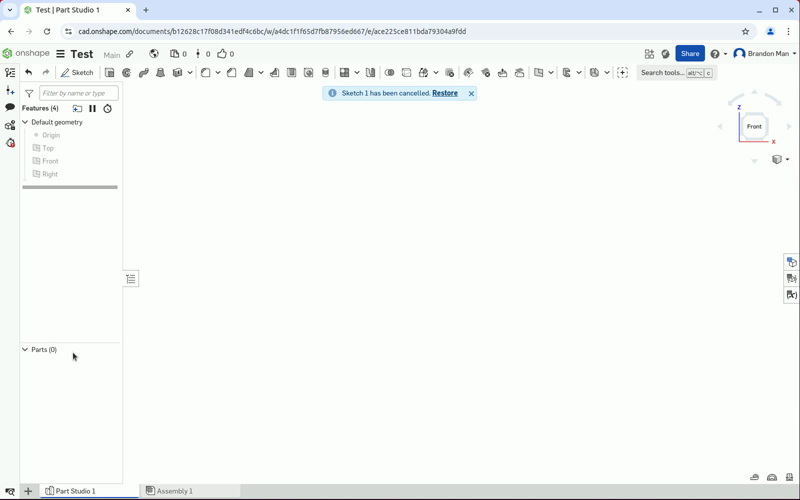
key(shift+s)
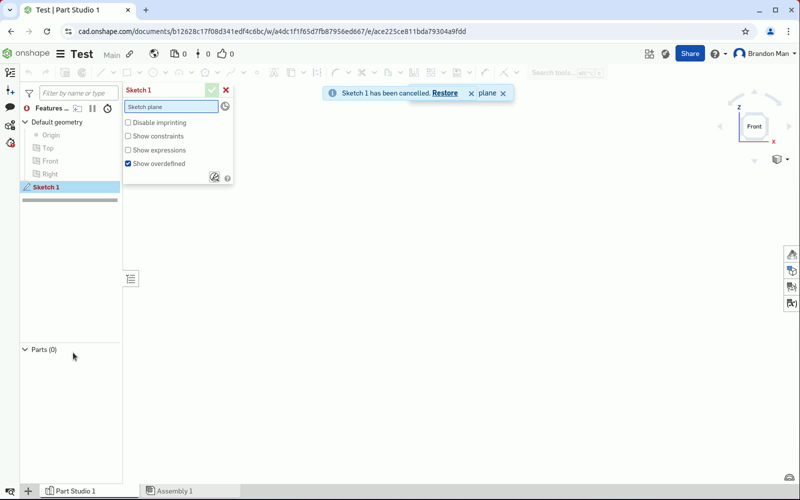
mouse_move(73, 163)
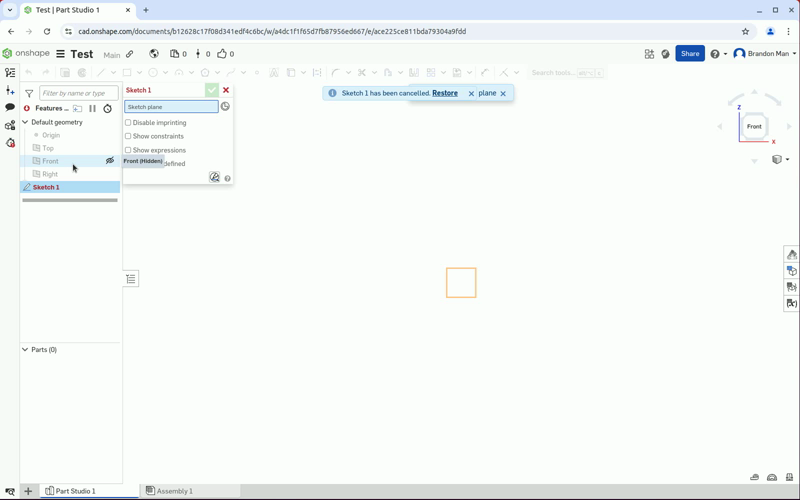
click(73, 163)
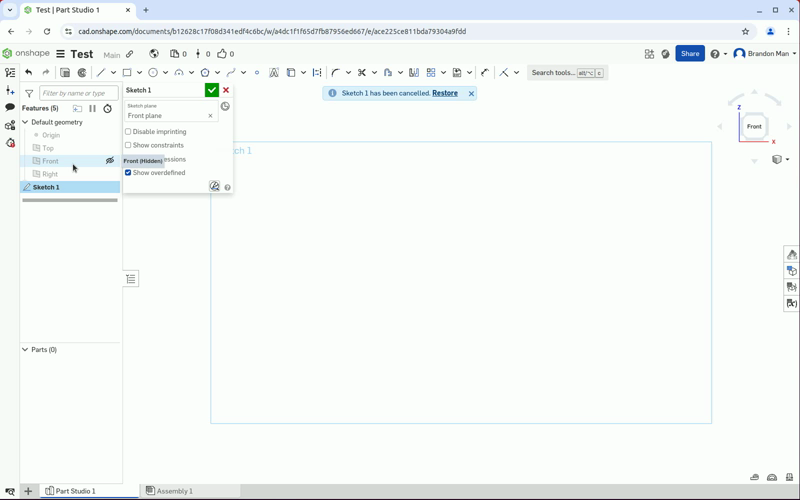
mouse_move(73, 352)
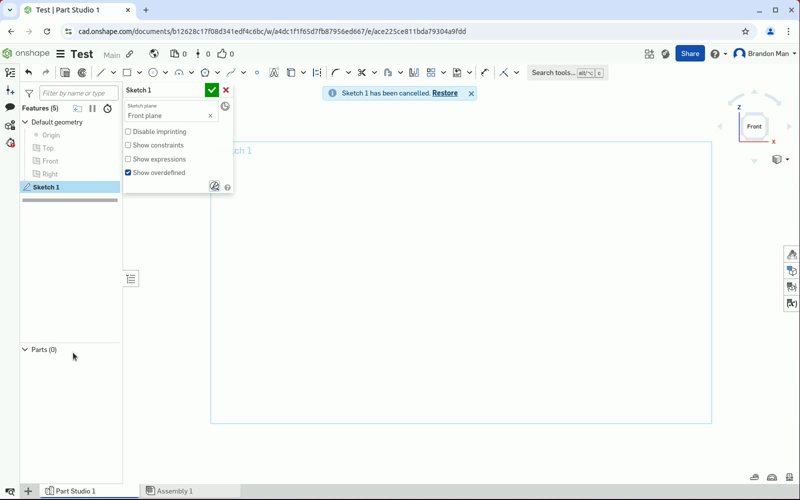
key(y)
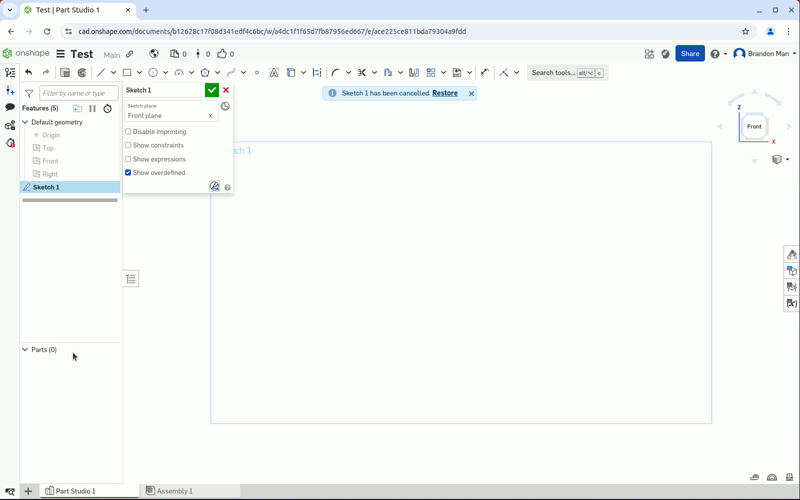
key(l)
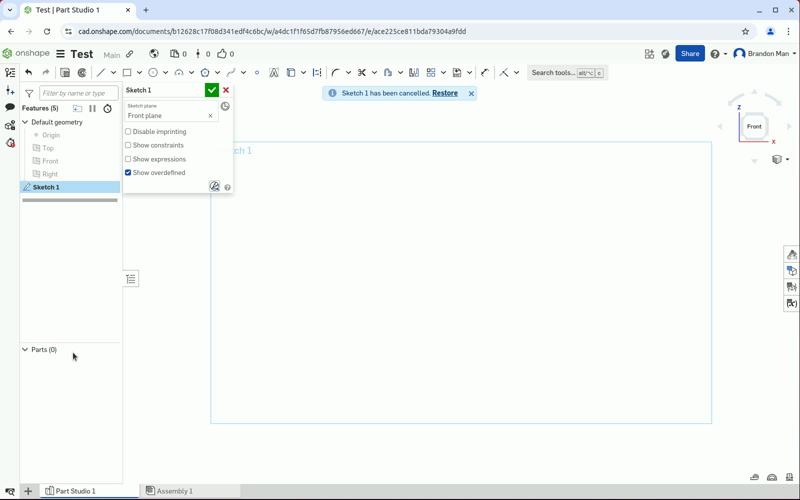
key_down(shift)
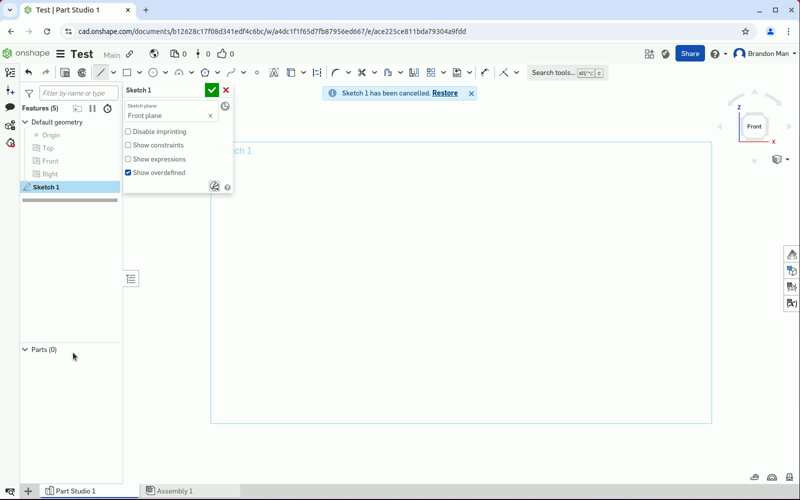
mouse_move(348, 281)
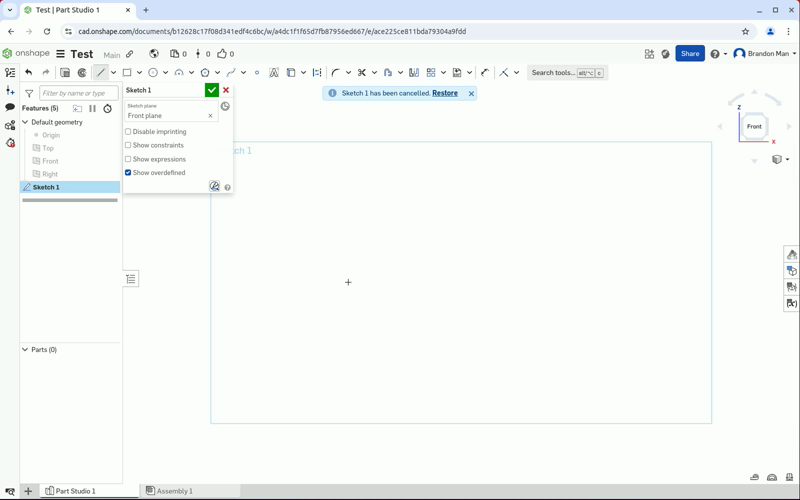
click(348, 281)
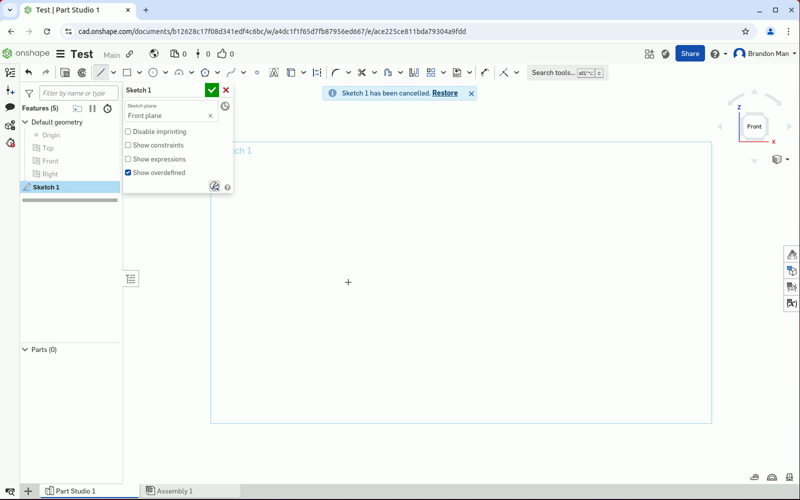
key_up(shift)
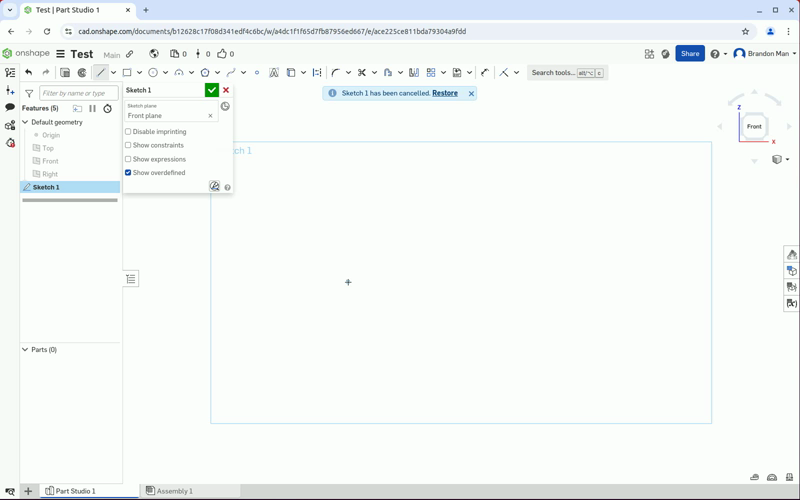
key_down(shift)
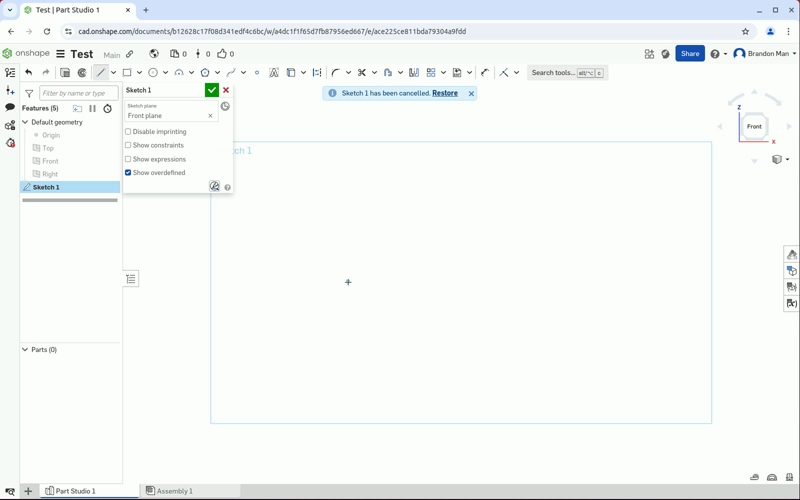
mouse_move(378, 281)
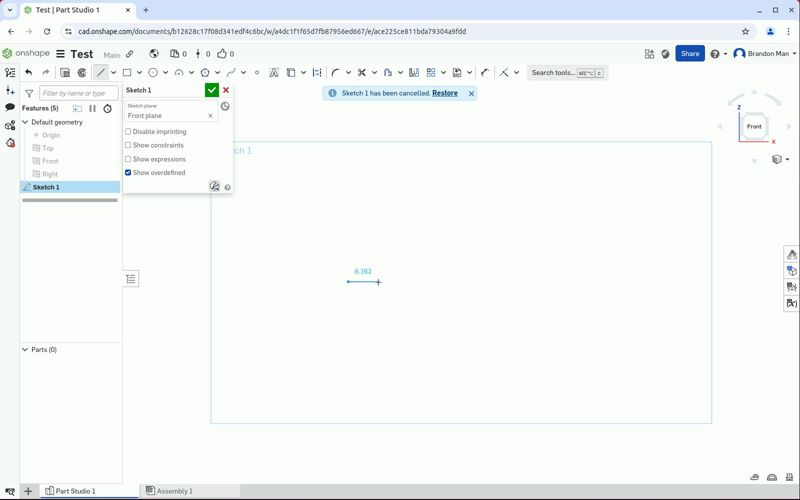
mouse_move(365, 281)
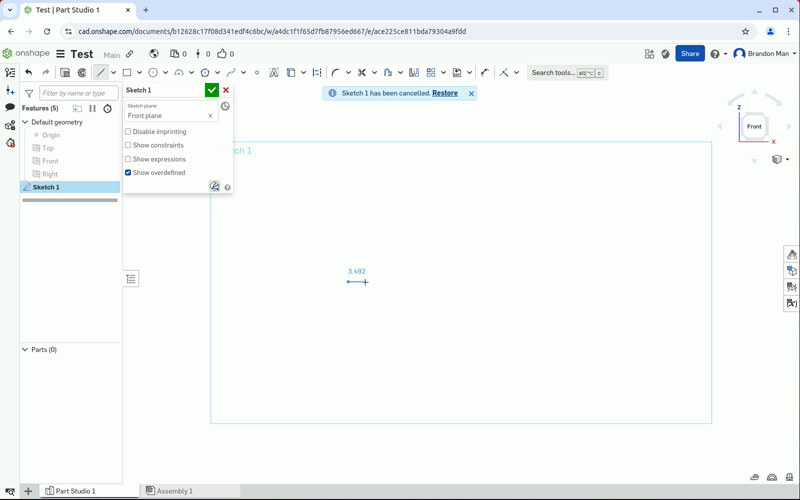
click(365, 281)
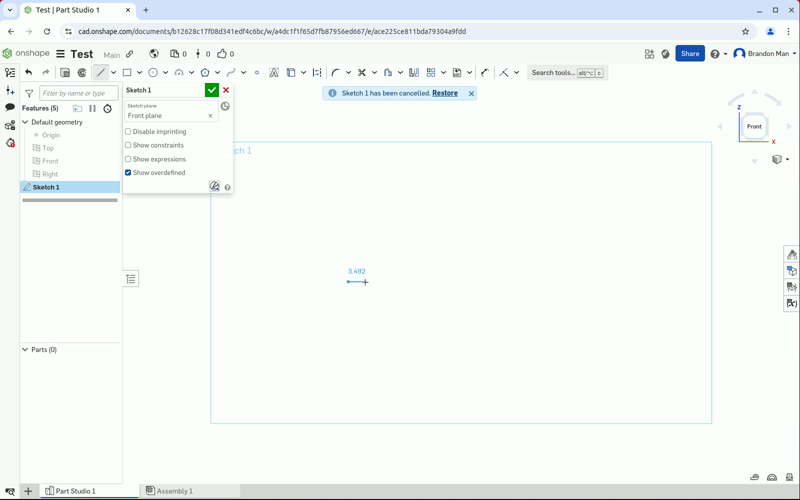
key_up(shift)
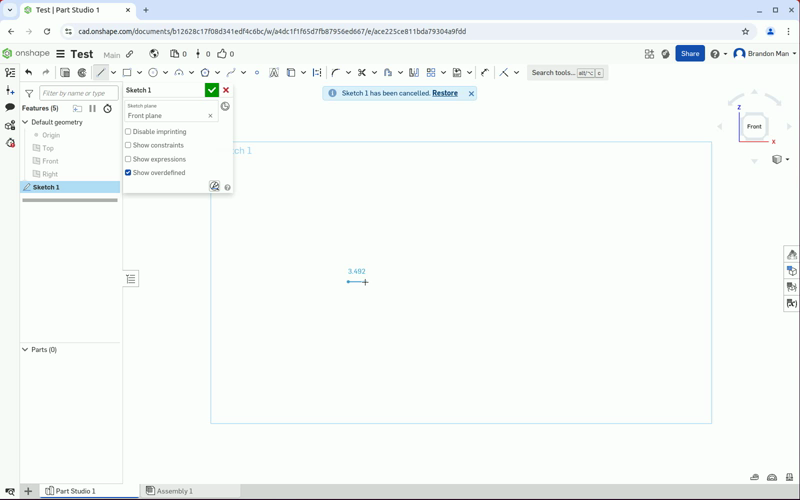
key_down(shift)
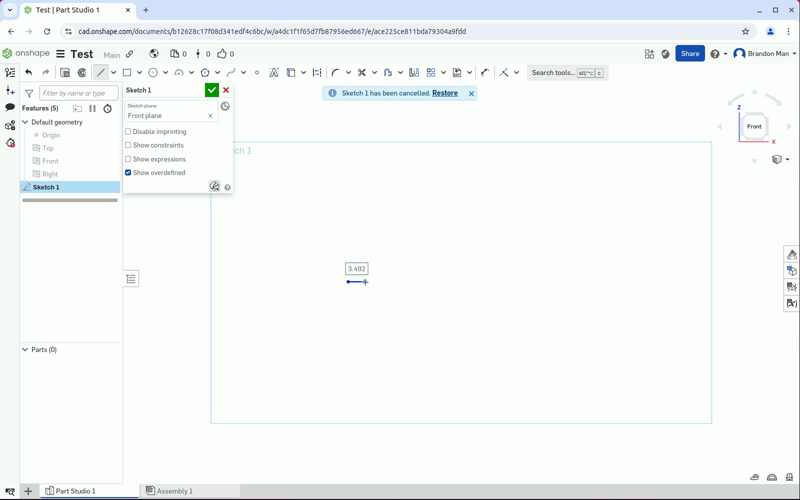
mouse_move(395, 281)
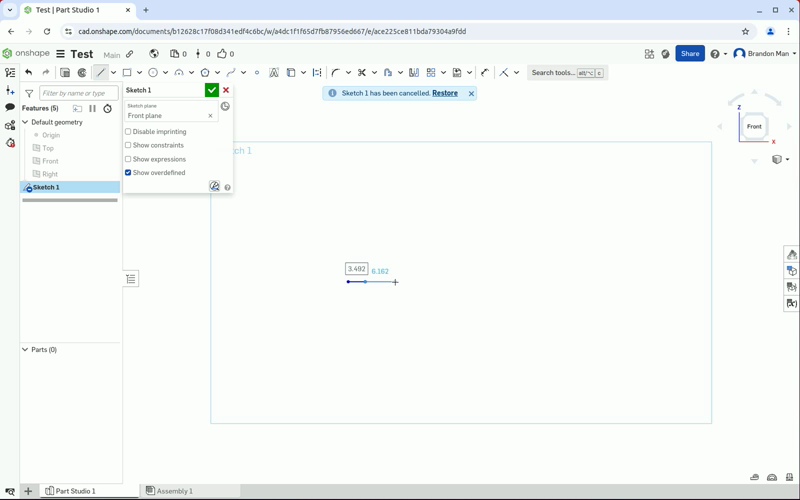
mouse_move(365, 327)
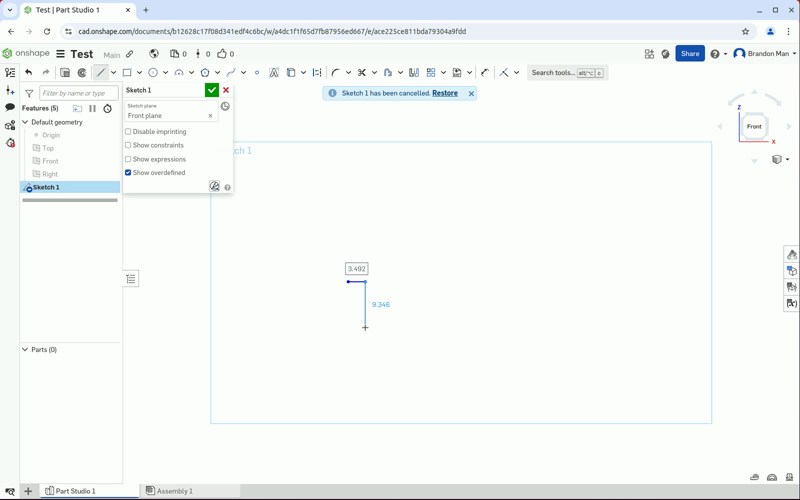
click(365, 327)
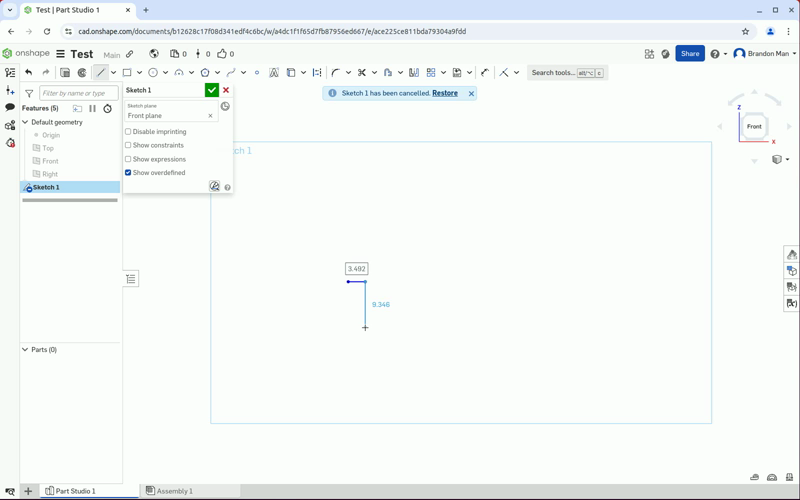
key_up(shift)
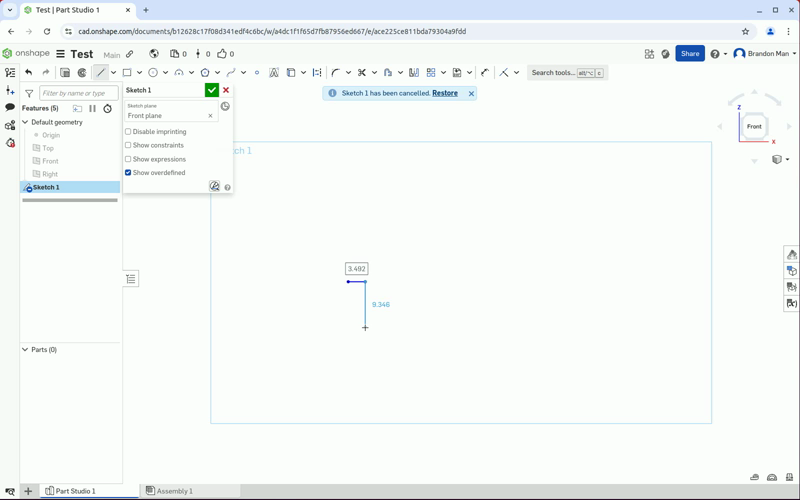
key_down(shift)
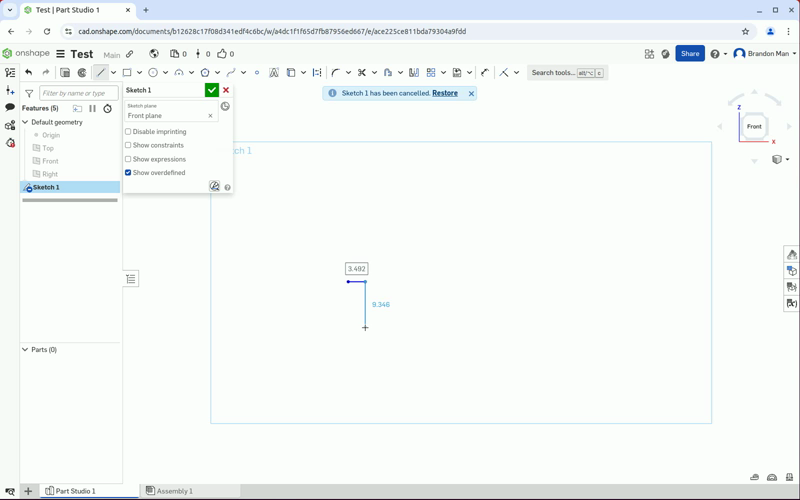
mouse_move(395, 327)
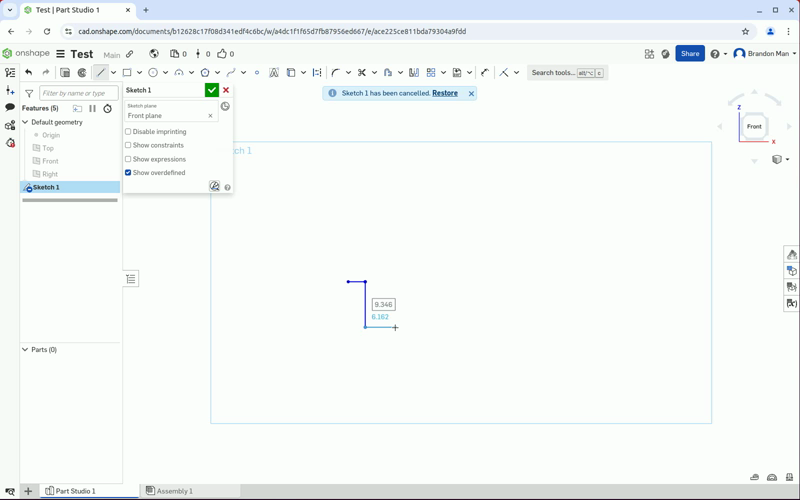
mouse_move(365, 344)
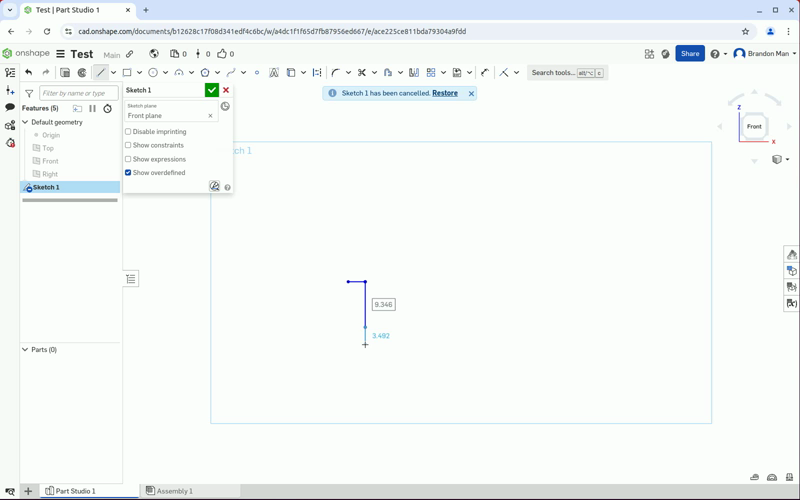
click(365, 344)
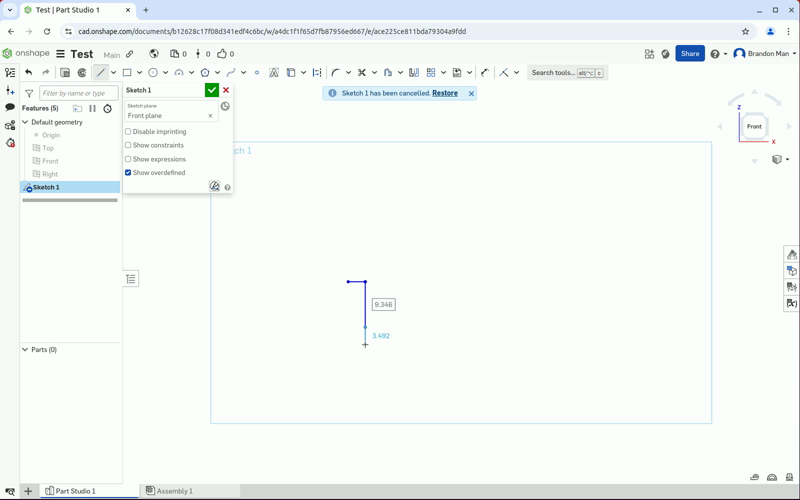
key_up(shift)
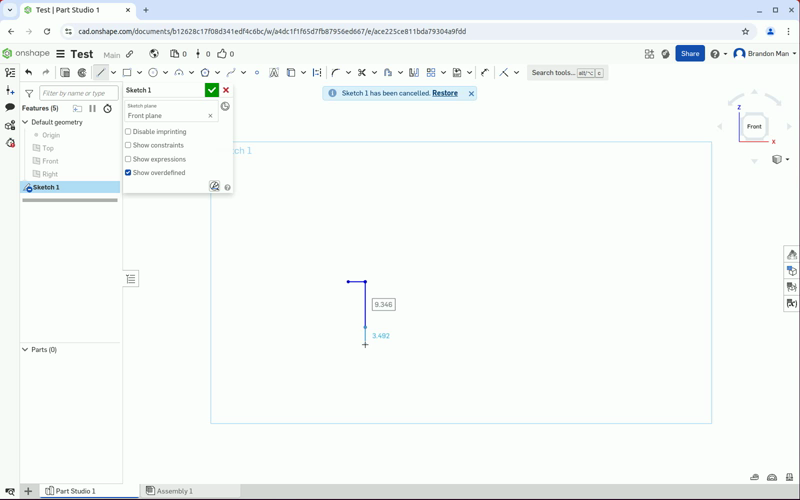
key_down(shift)
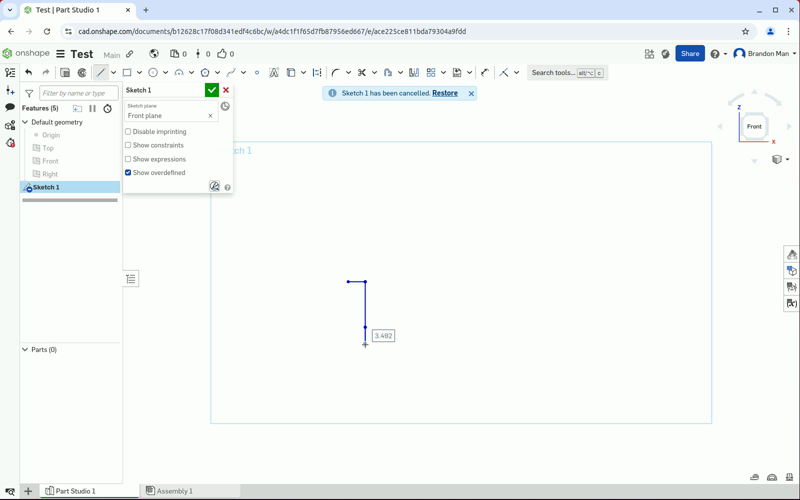
mouse_move(448, 344)
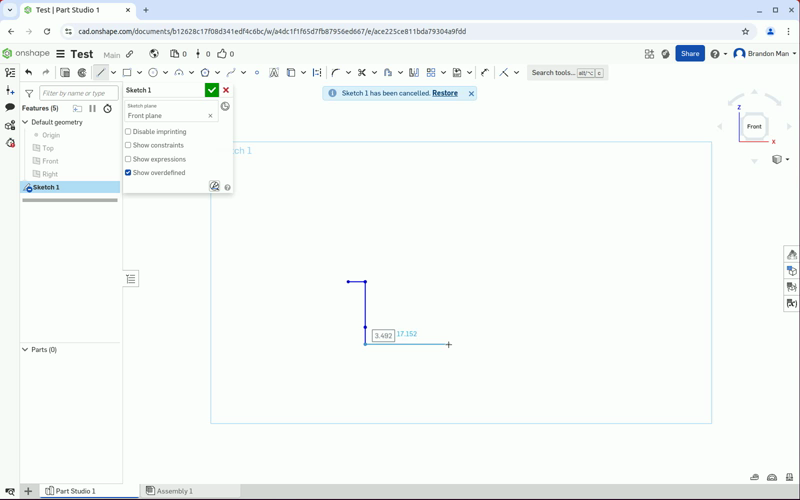
click(448, 344)
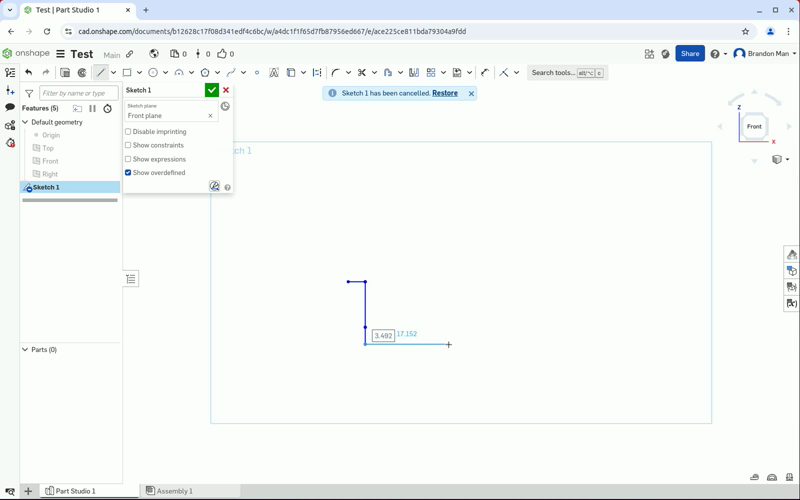
key_up(shift)
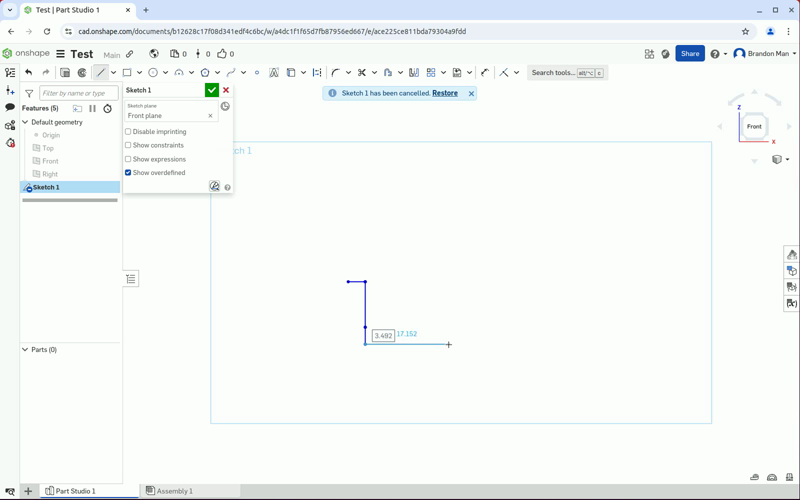
key_down(shift)
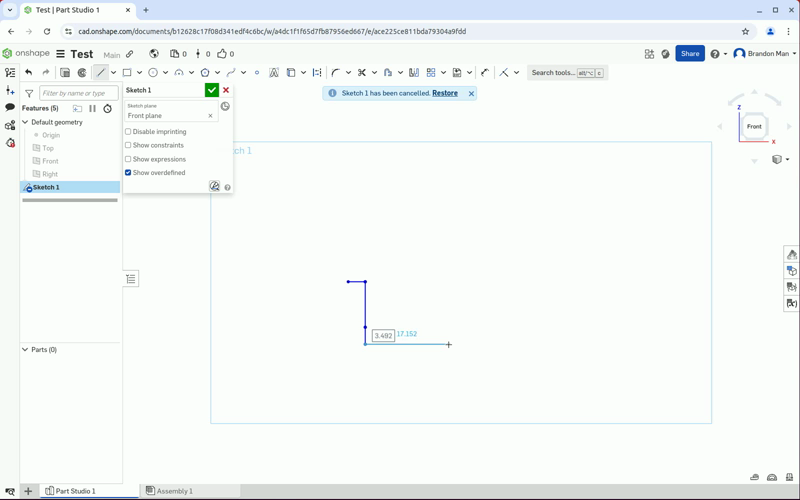
mouse_move(478, 344)
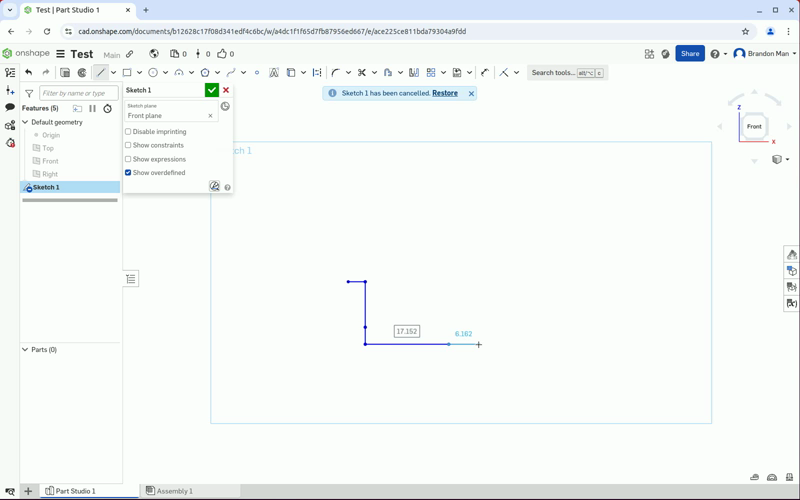
mouse_move(448, 361)
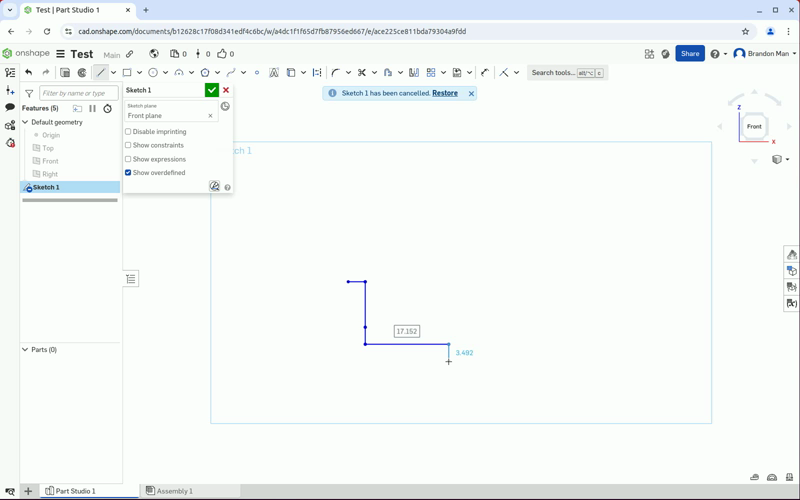
click(448, 361)
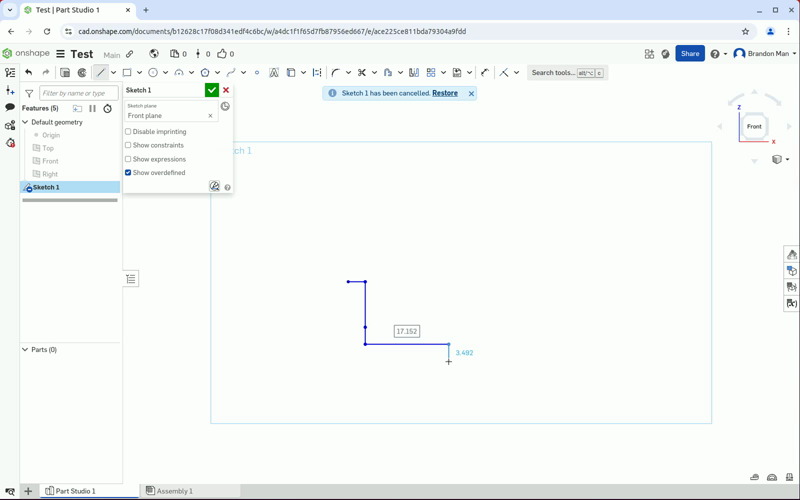
key_up(shift)
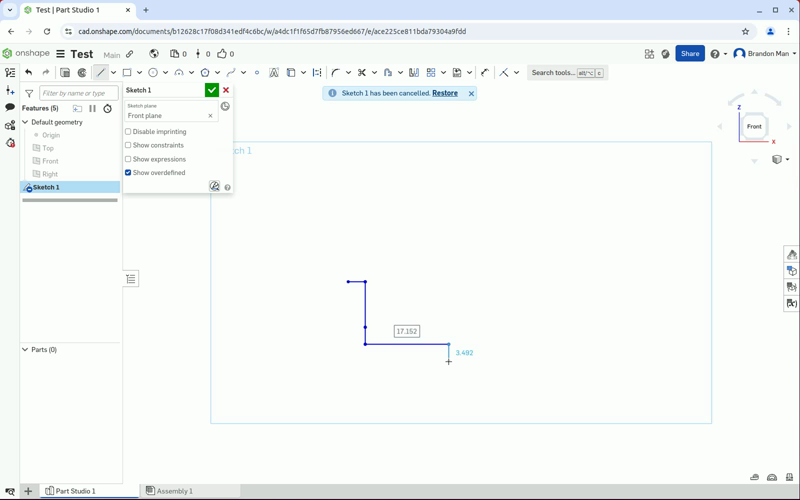
key_down(shift)
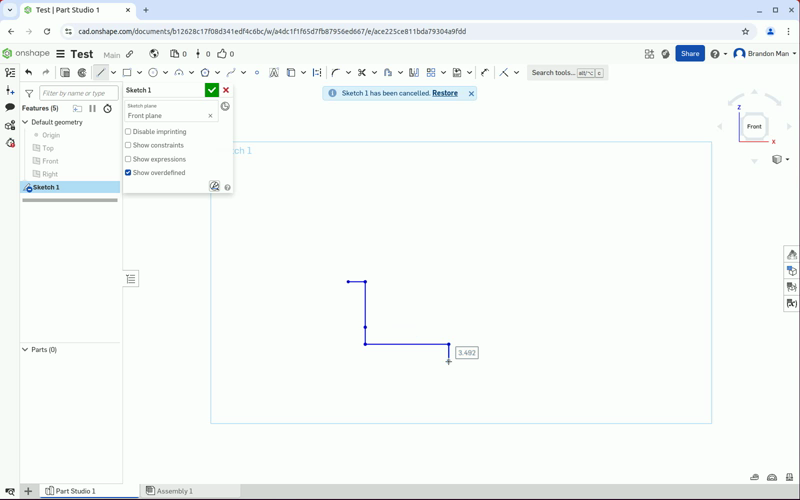
mouse_move(528, 361)
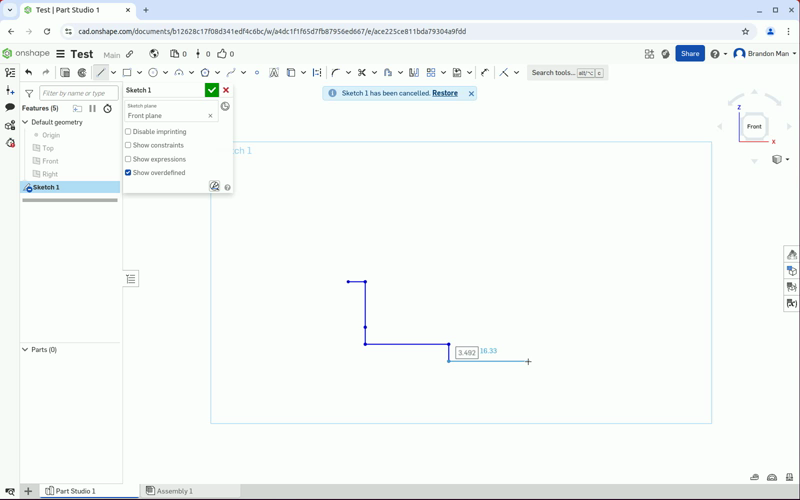
click(528, 361)
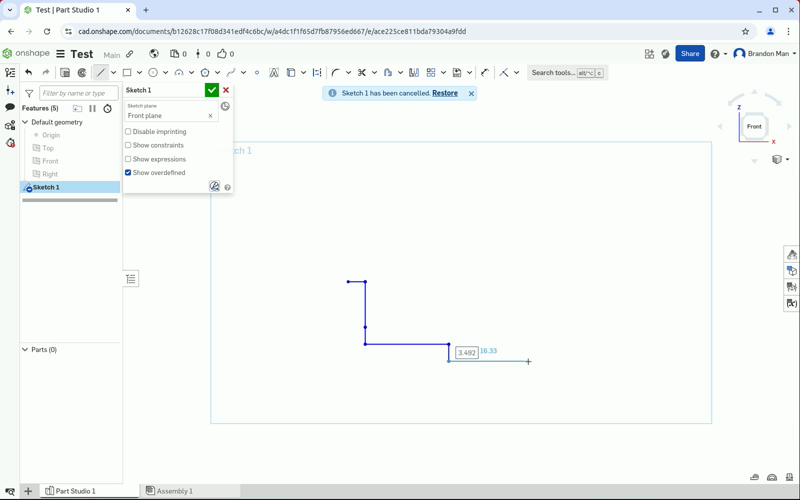
key_up(shift)
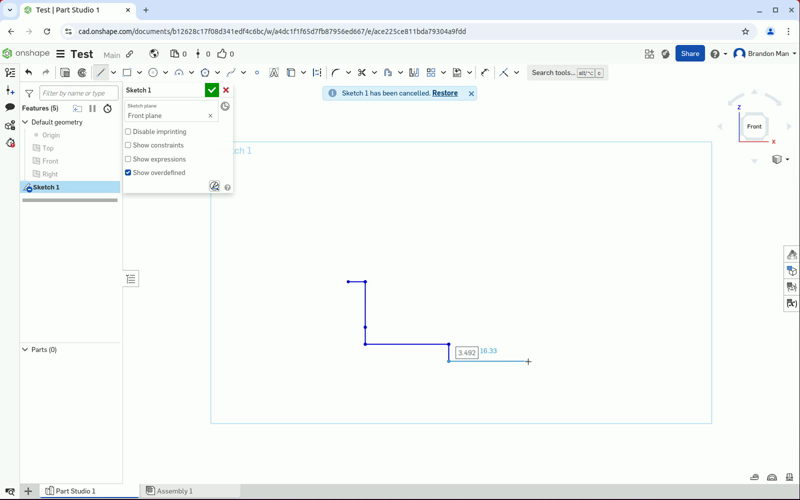
key_down(shift)
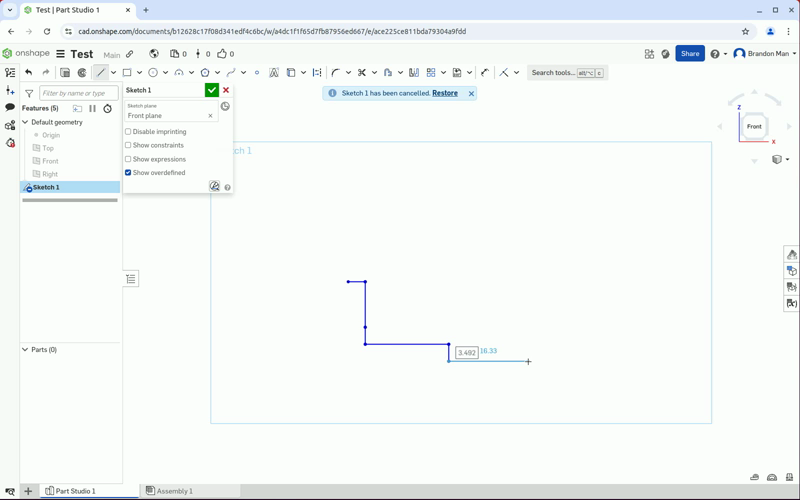
mouse_move(528, 300)
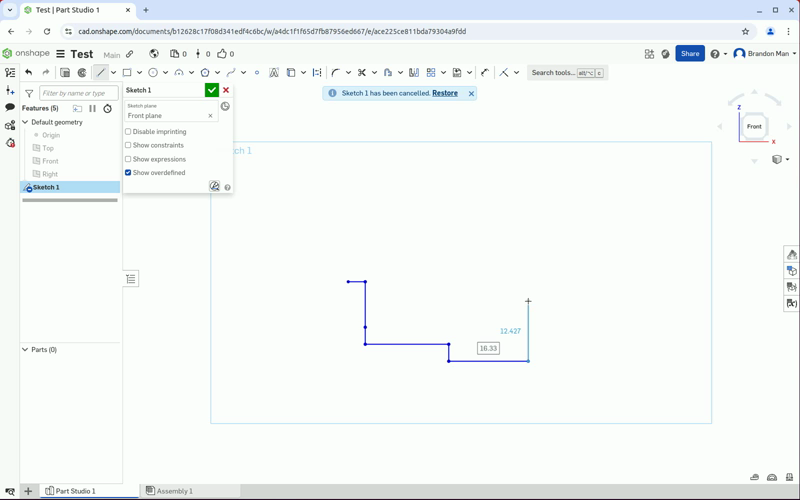
click(528, 300)
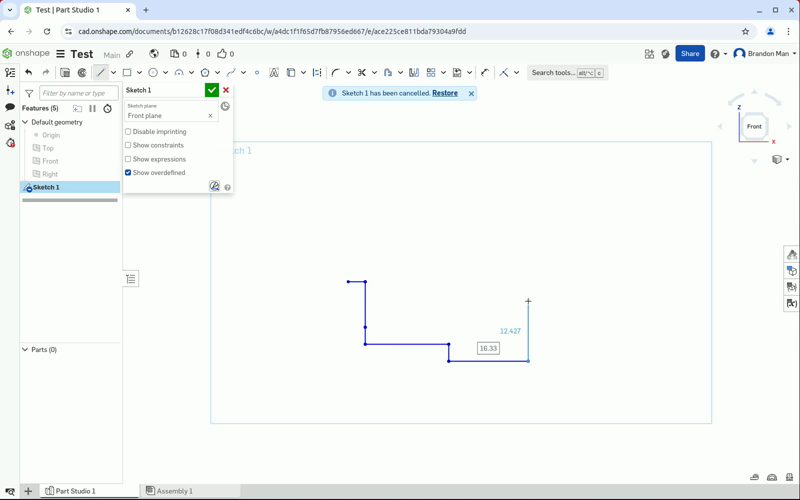
key_up(shift)
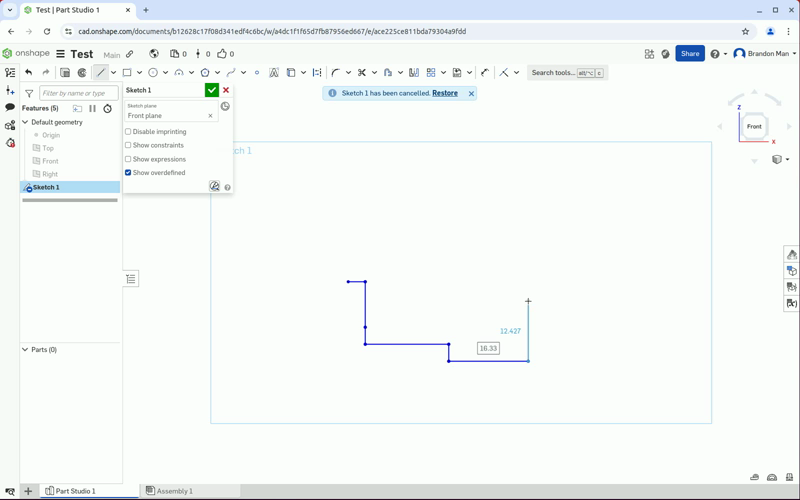
key_down(shift)
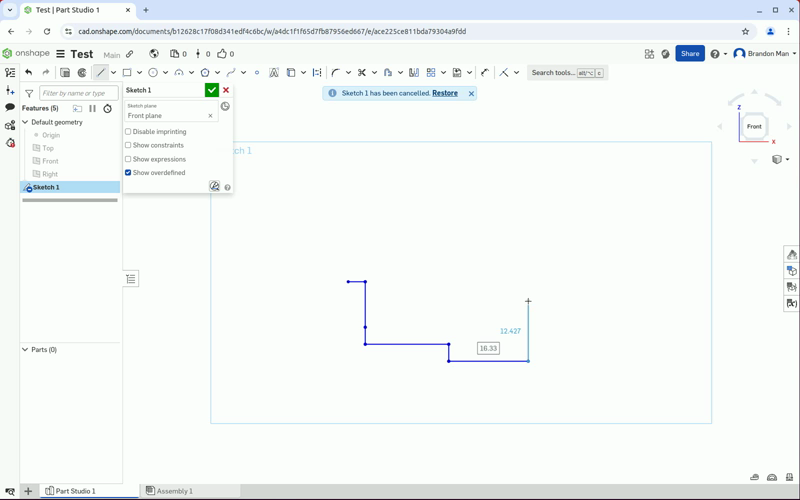
mouse_move(397, 266)
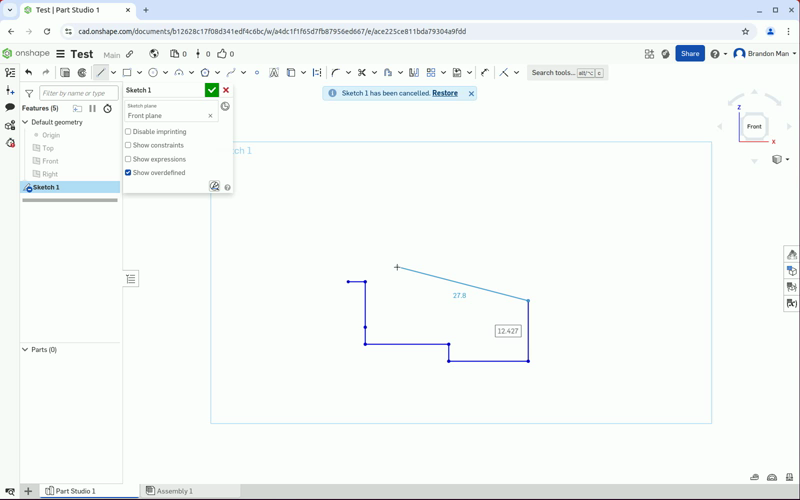
click(397, 266)
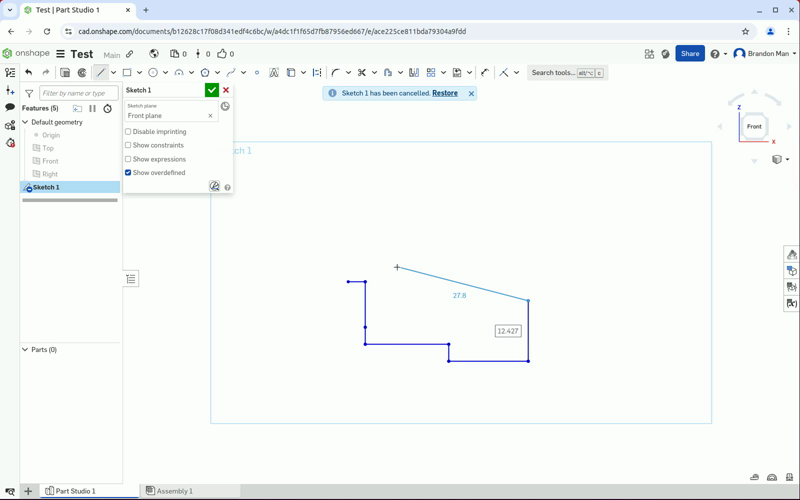
key_up(shift)
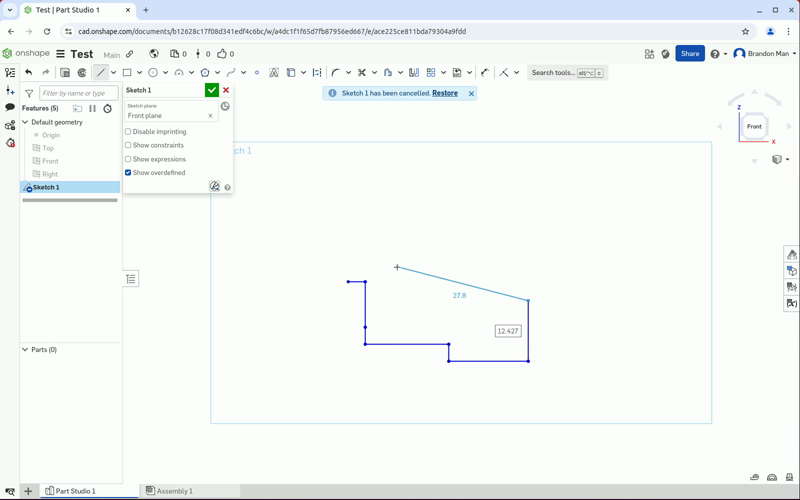
key_down(shift)
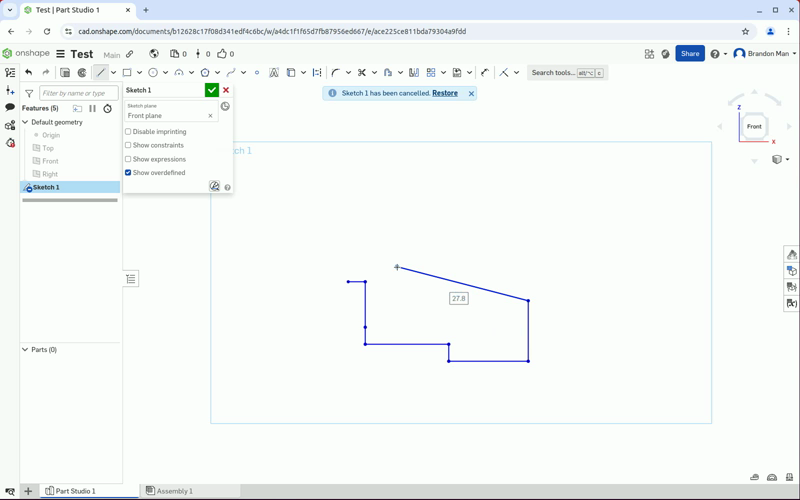
mouse_move(427, 266)
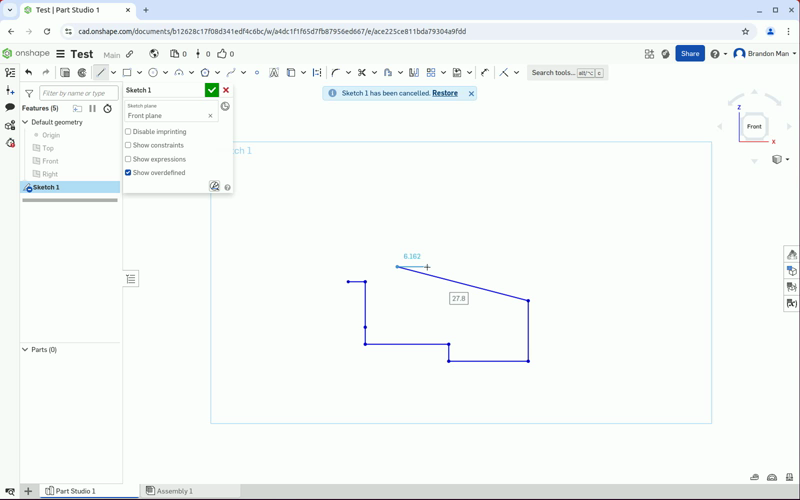
mouse_move(348, 266)
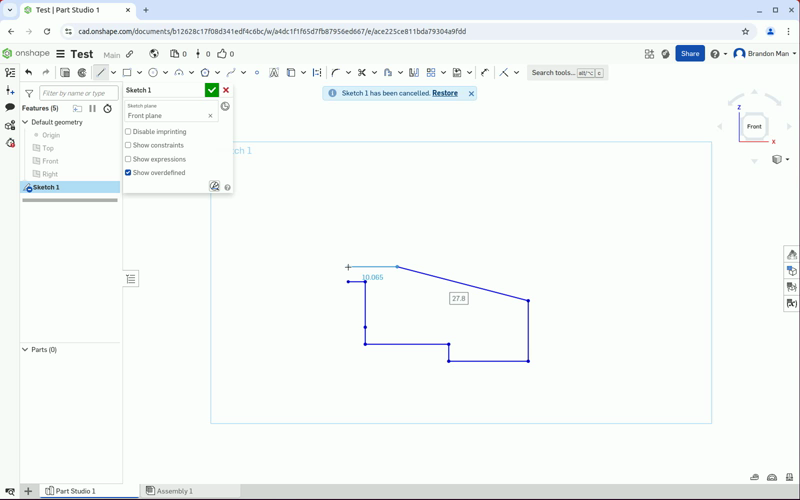
click(348, 266)
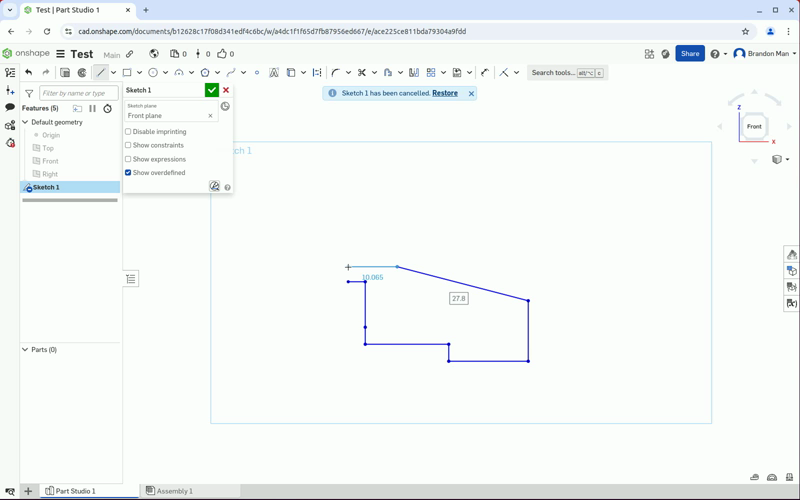
key_up(shift)
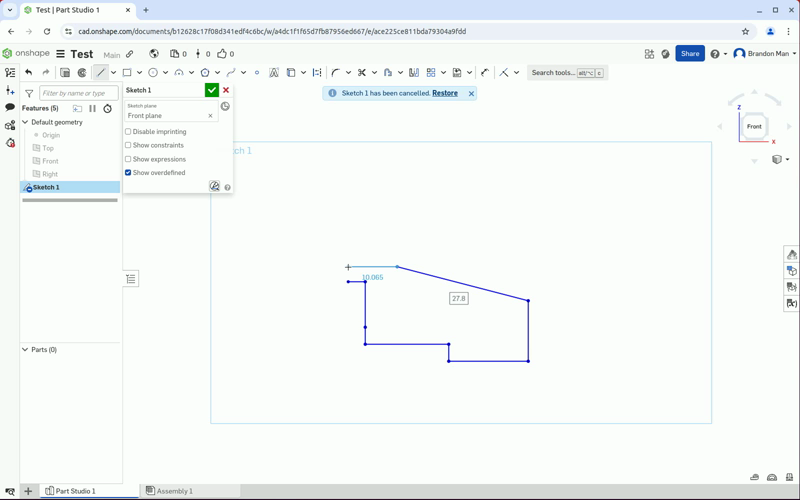
mouse_move(378, 266)
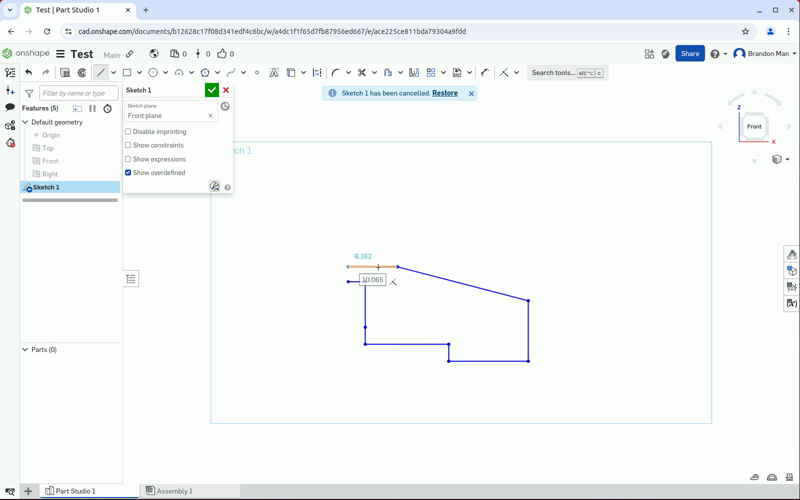
key_down(shift)
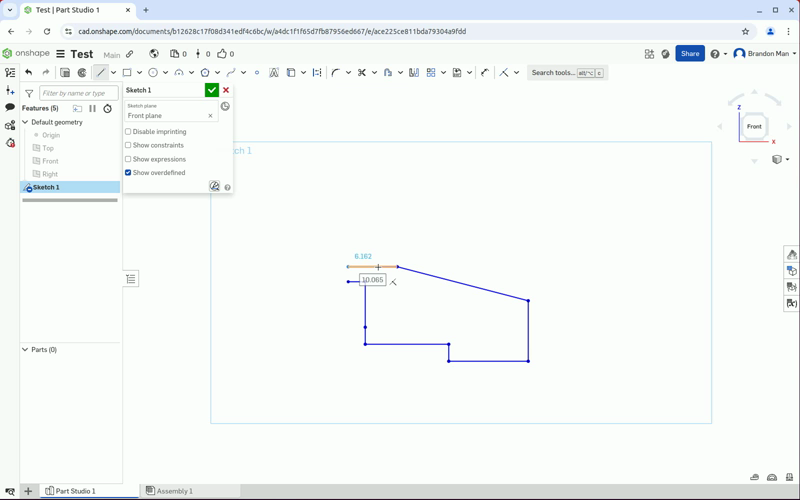
mouse_move(348, 281)
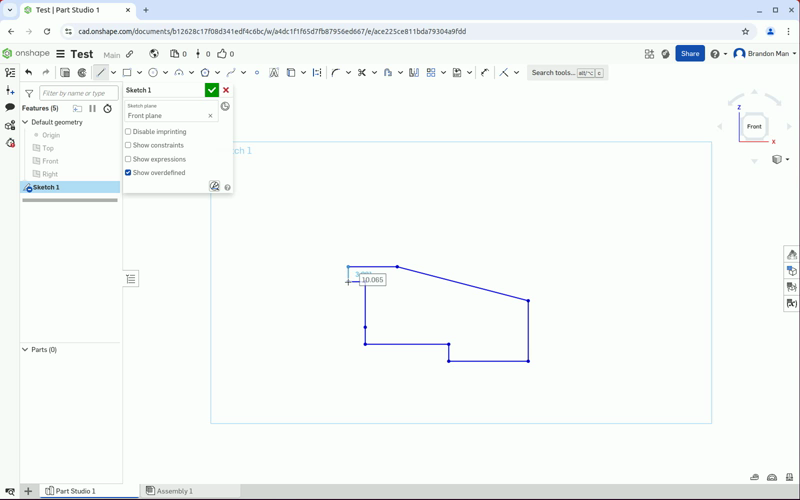
key_up(shift)
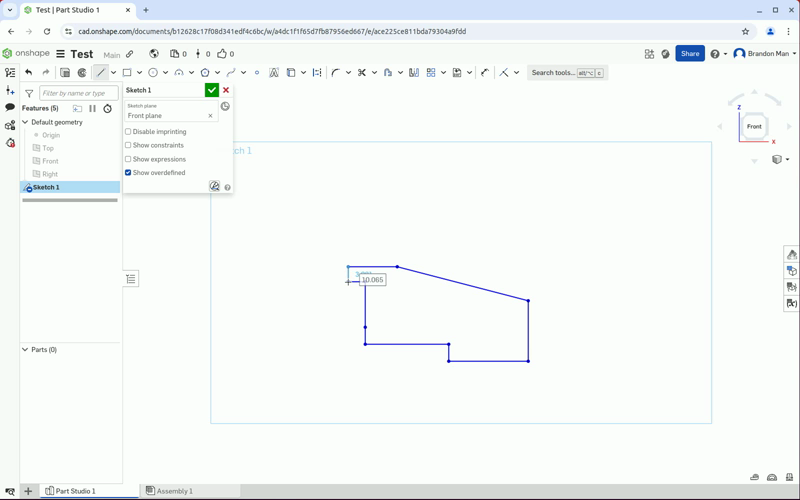
click(348, 281)
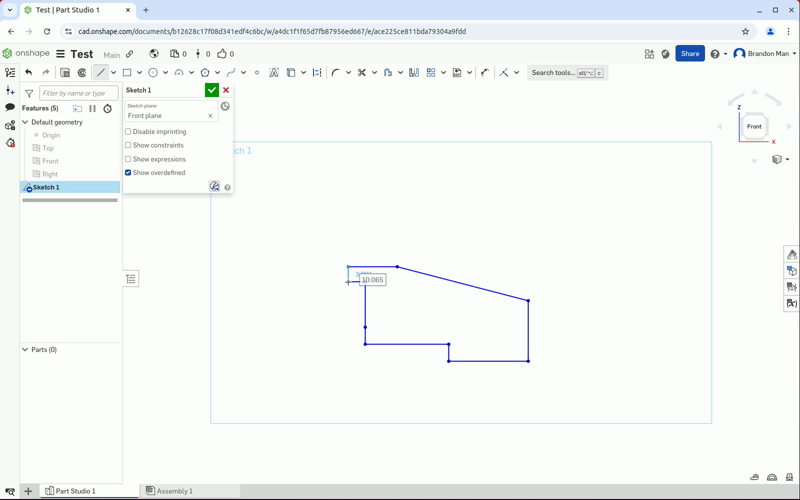
key(esc)
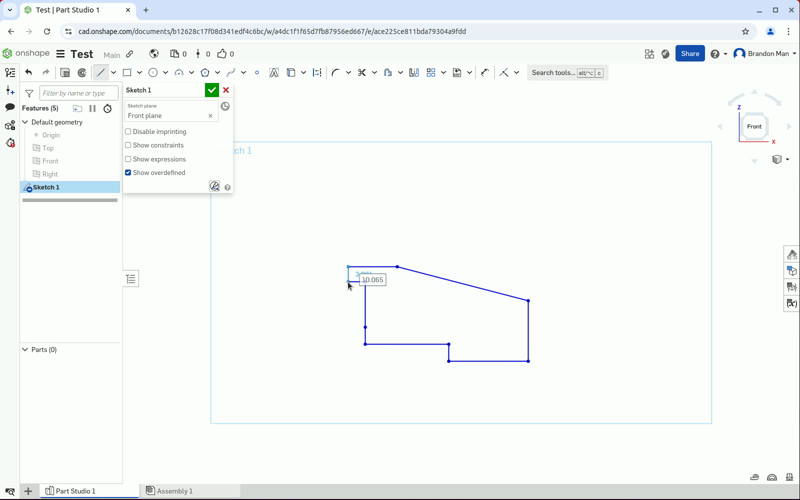
key(c)
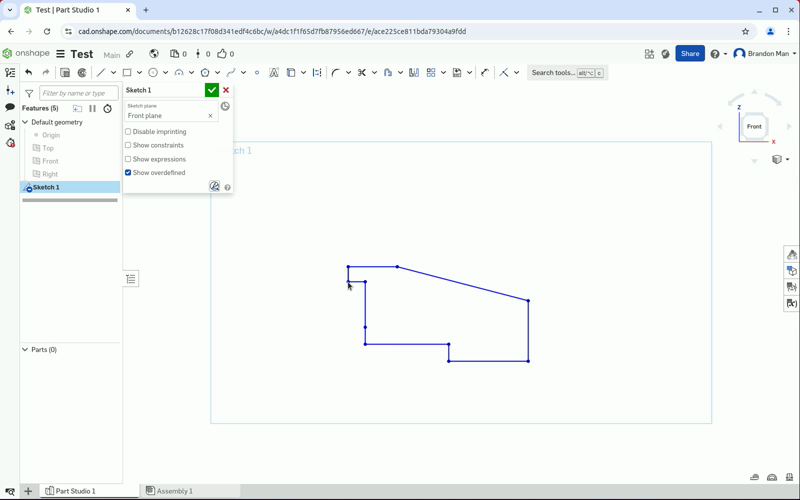
key_down(shift)
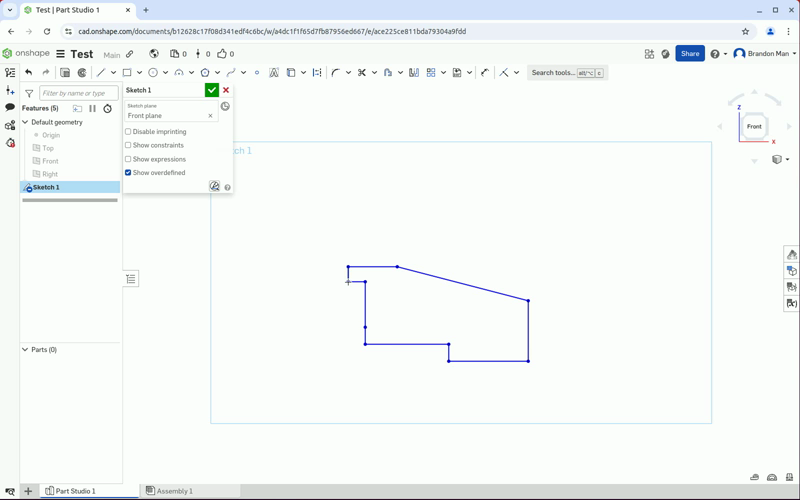
mouse_move(497, 330)
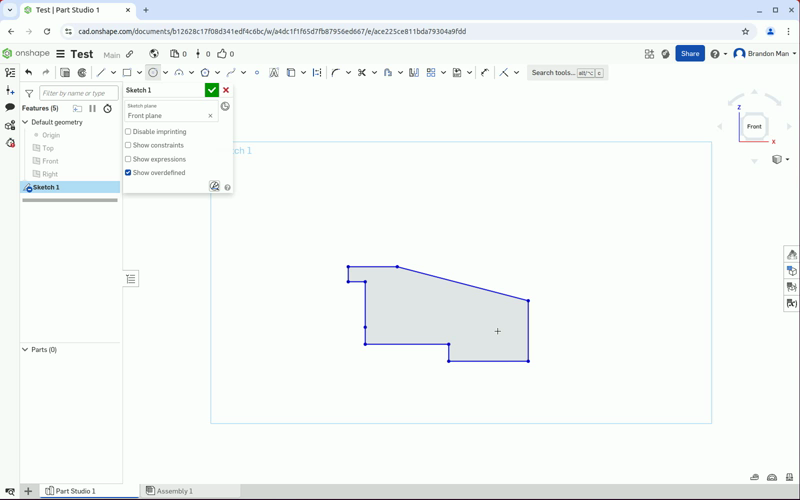
click(497, 330)
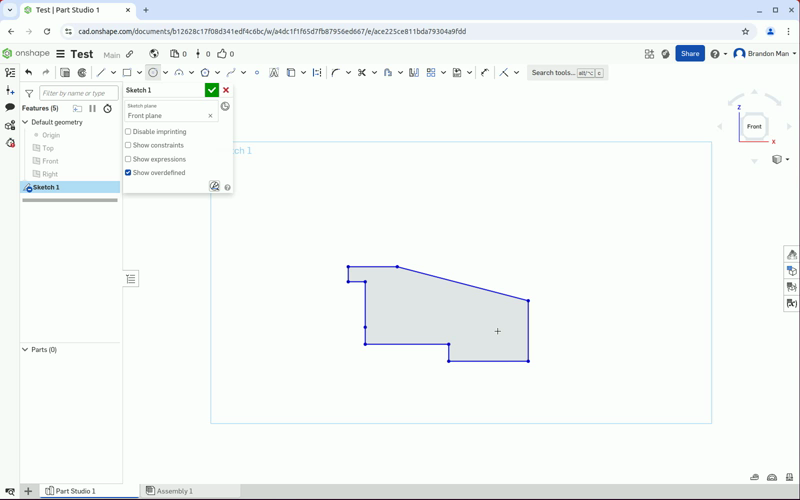
key_up(shift)
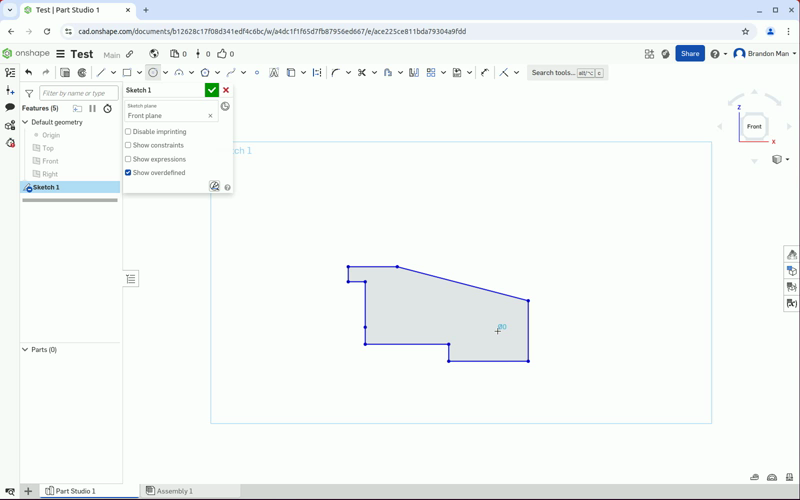
mouse_move(510, 330)
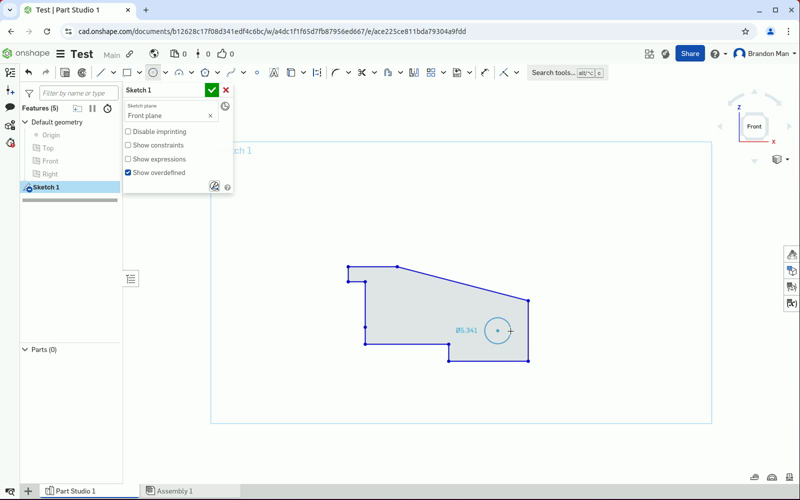
click(510, 330)
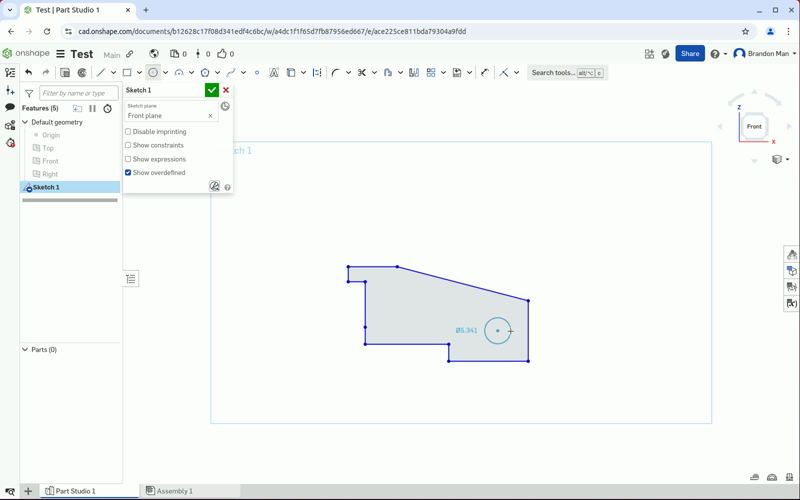
key(esc)
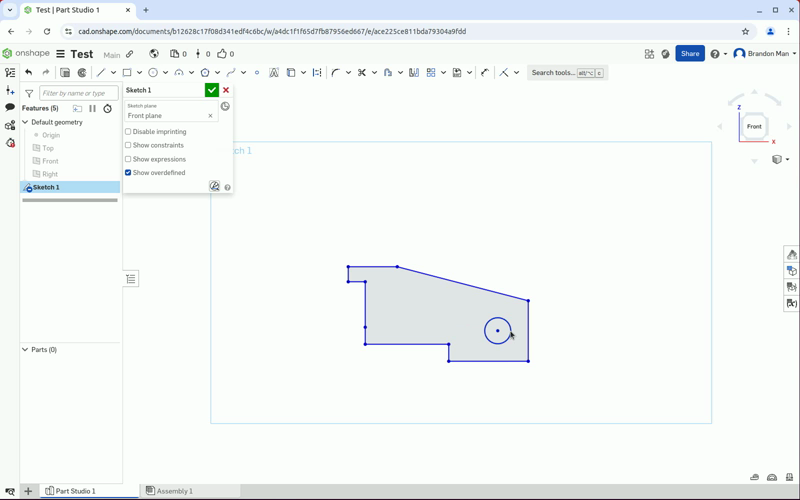
mouse_move(519, 320)
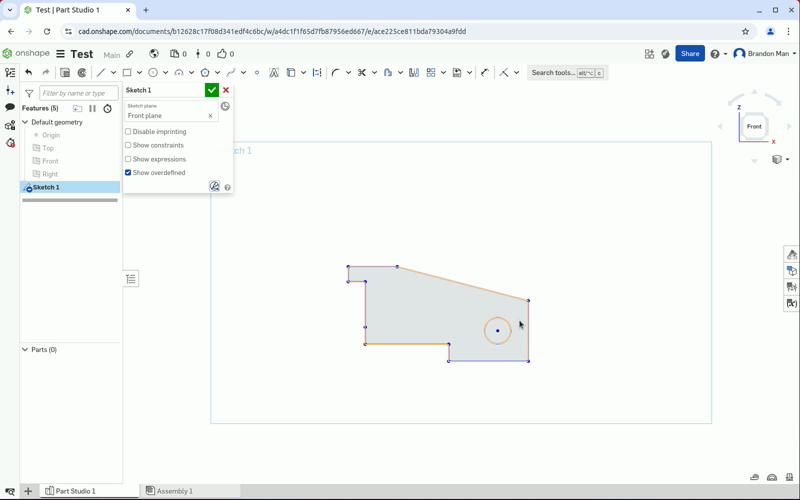
click(519, 320)
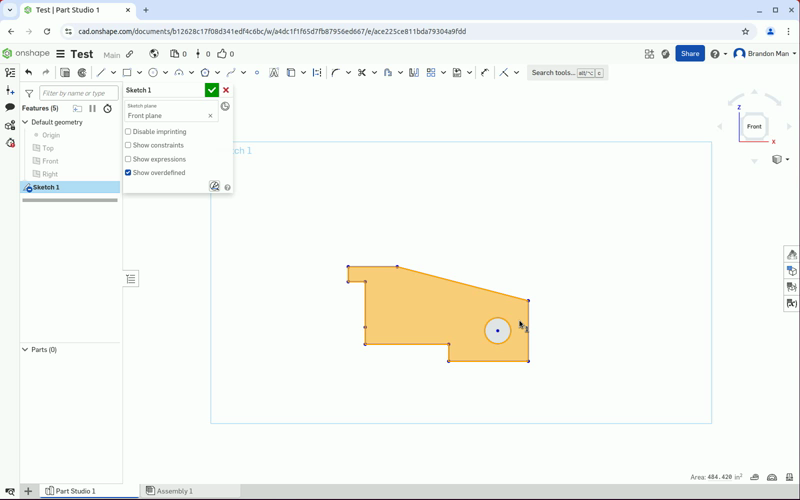
mouse_move(73, 352)
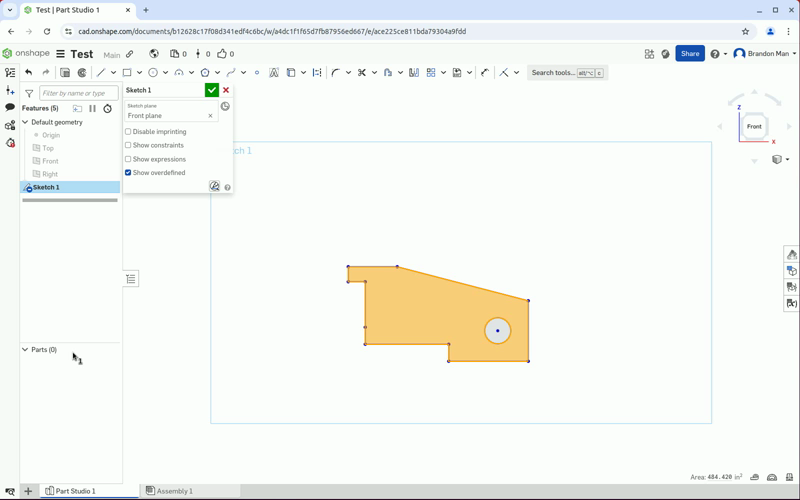
key(shift+y)
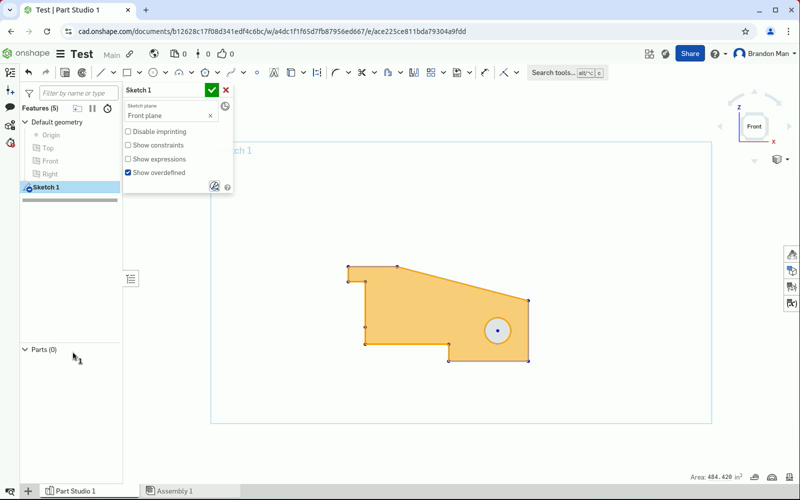
key(shift+e)
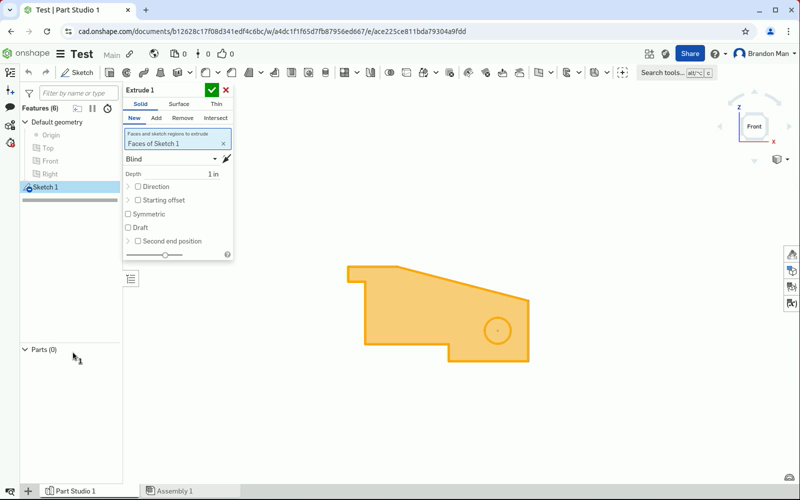
mouse_move(143, 106)
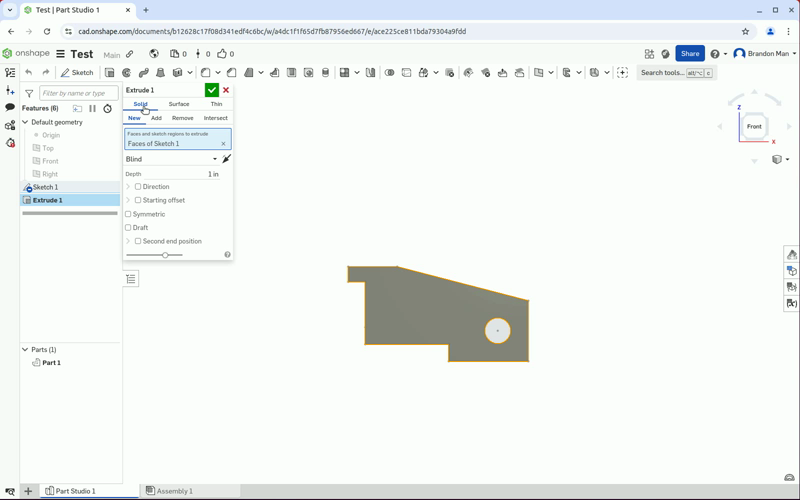
click(143, 106)
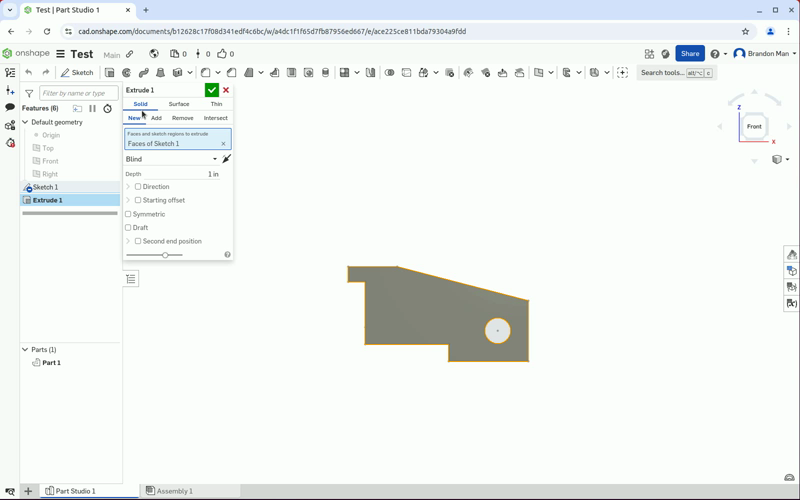
mouse_move(137, 120)
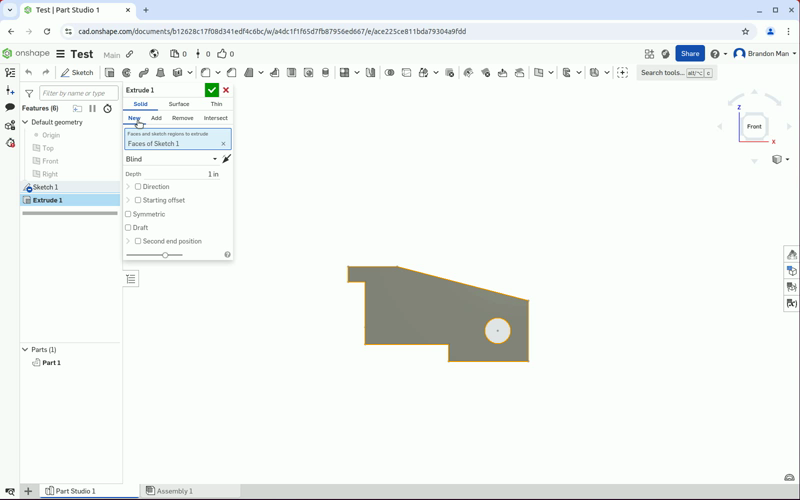
click(137, 120)
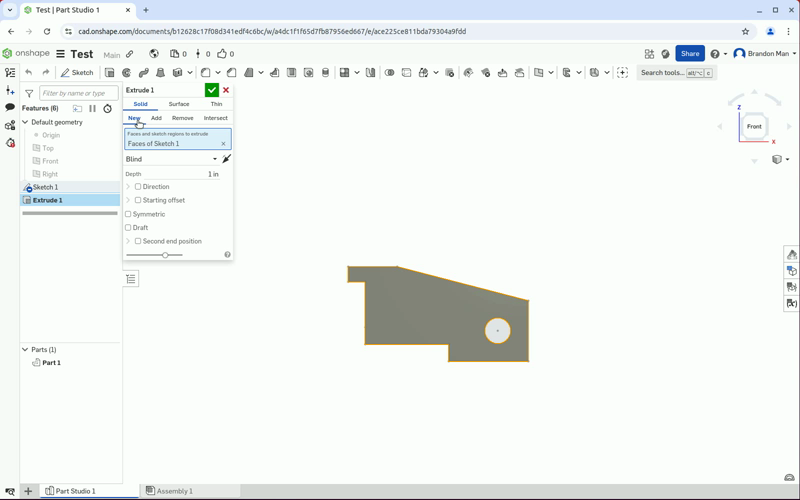
key(tab, 4)
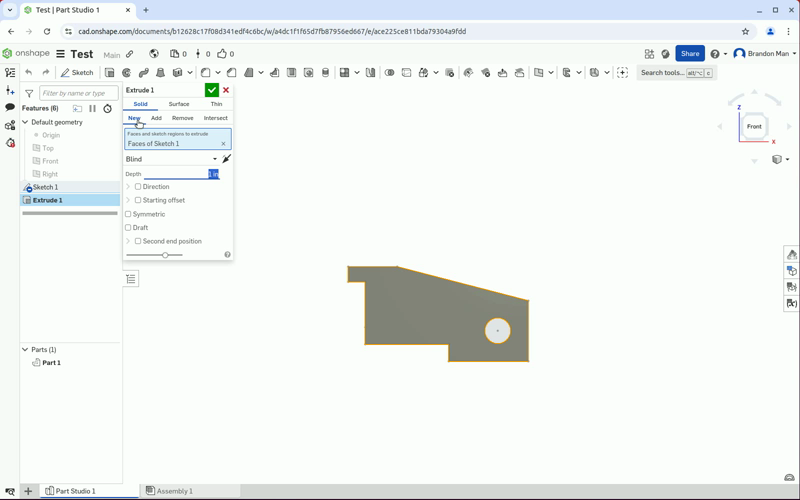
text(3.611)
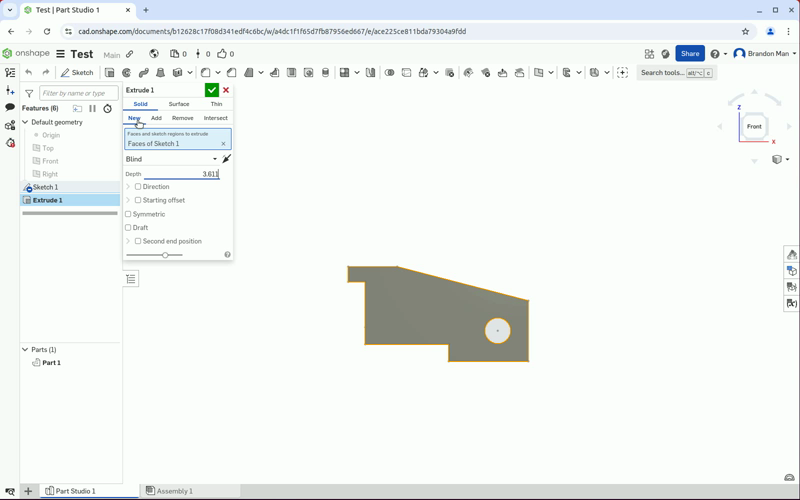
key(enter)
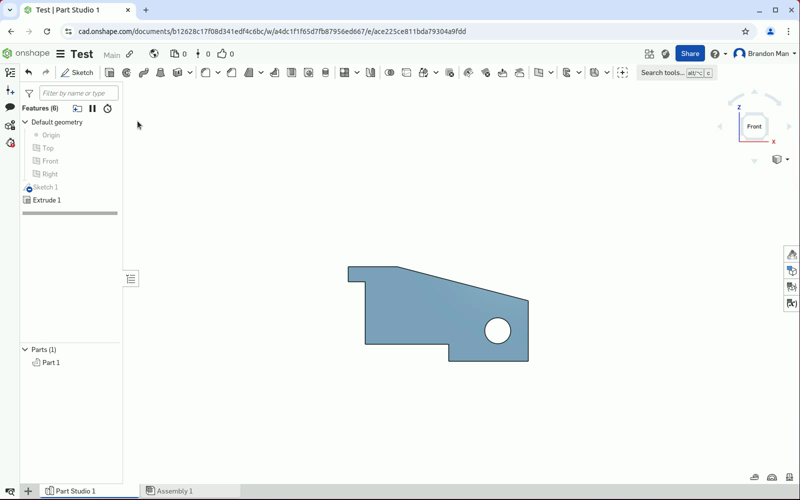
key(shift+h)
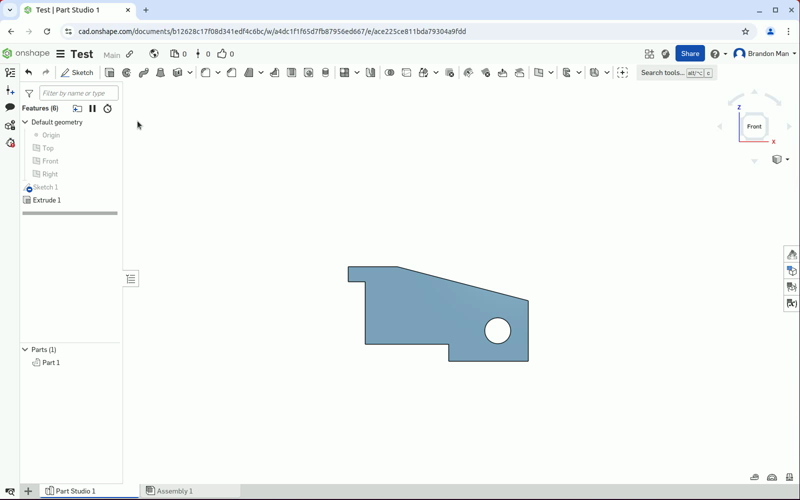
key(shift+h)
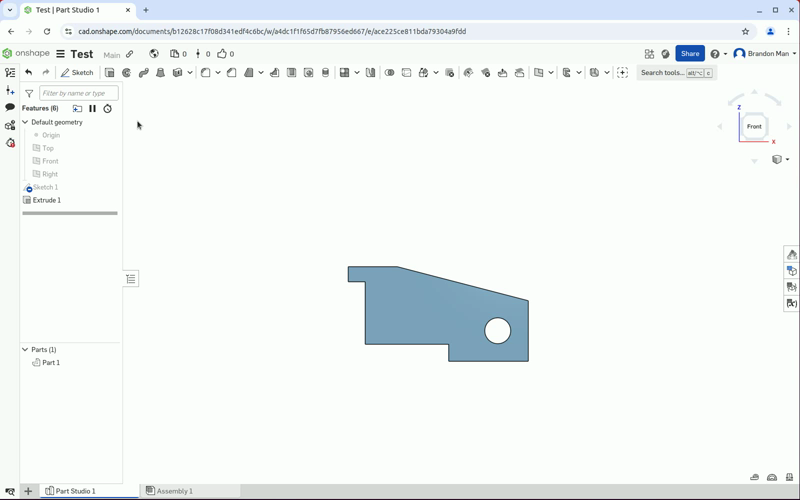
mouse_move(73, 189)
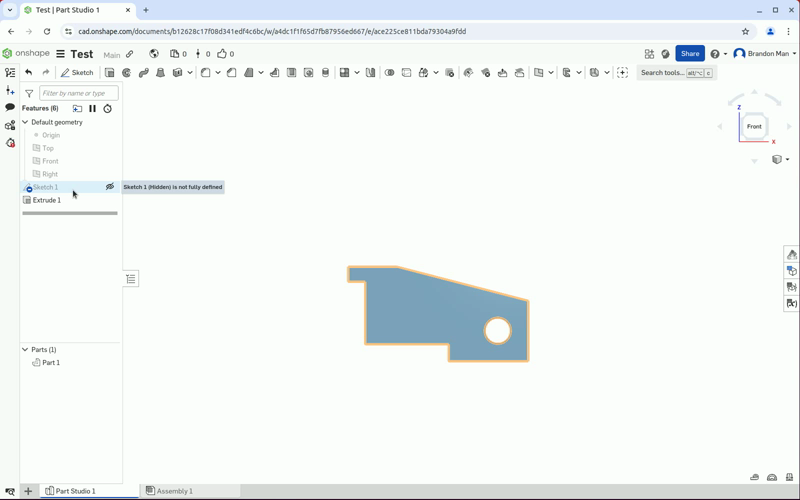
click(73, 189)
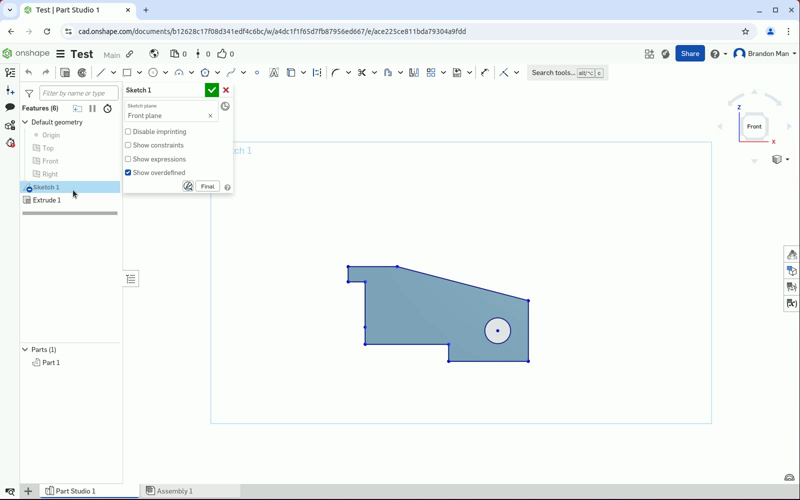
mouse_move(229, 92)
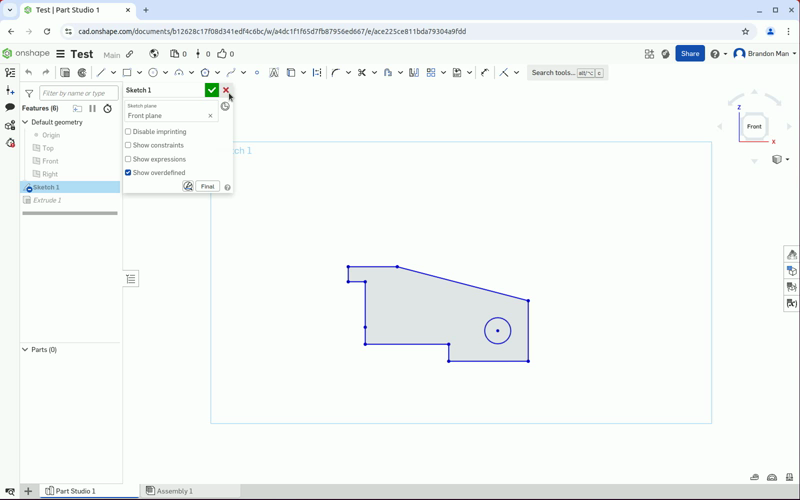
click(229, 92)
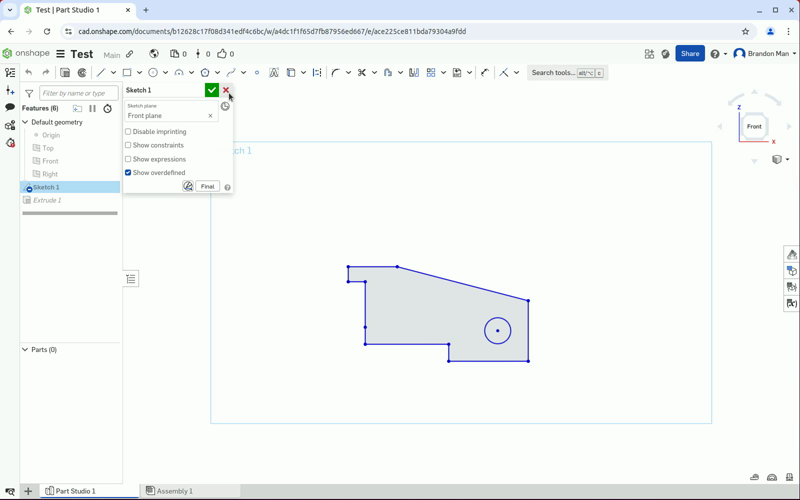
key(shift+s)
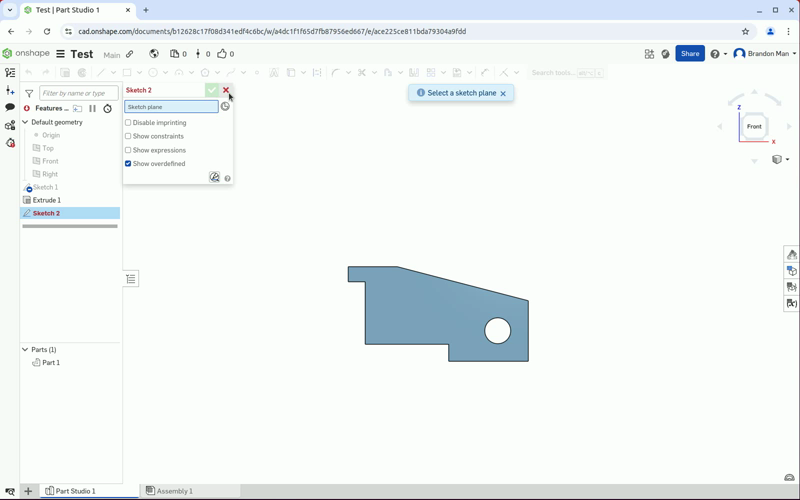
mouse_move(73, 163)
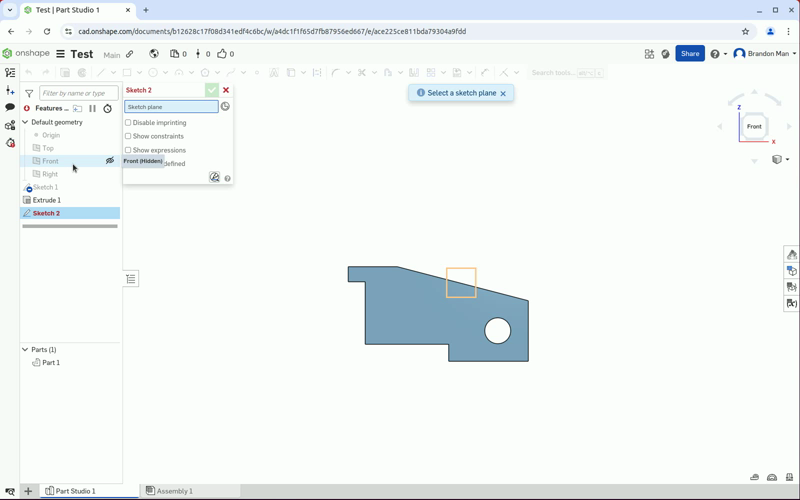
click(73, 163)
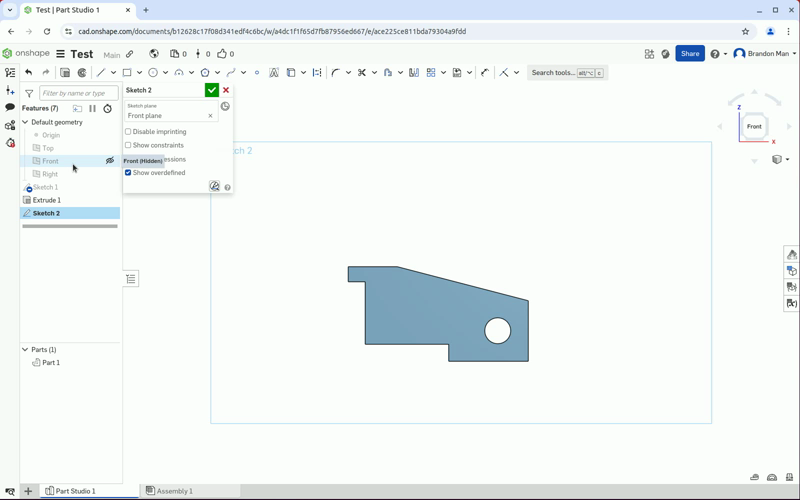
mouse_move(73, 352)
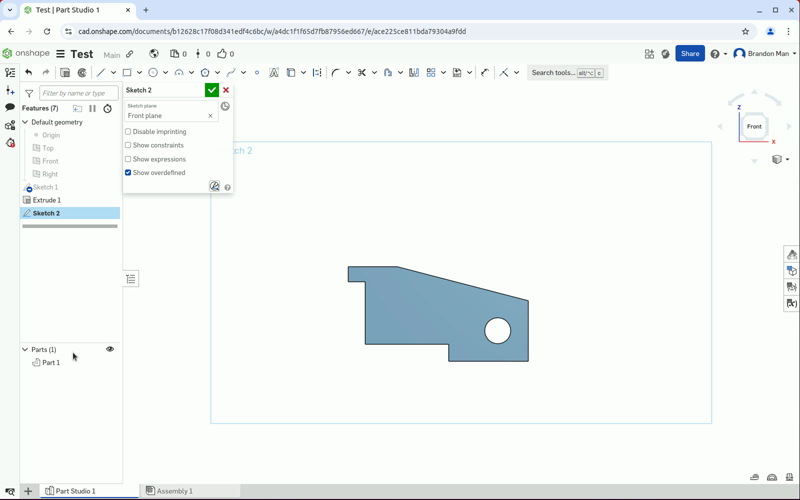
key(y)
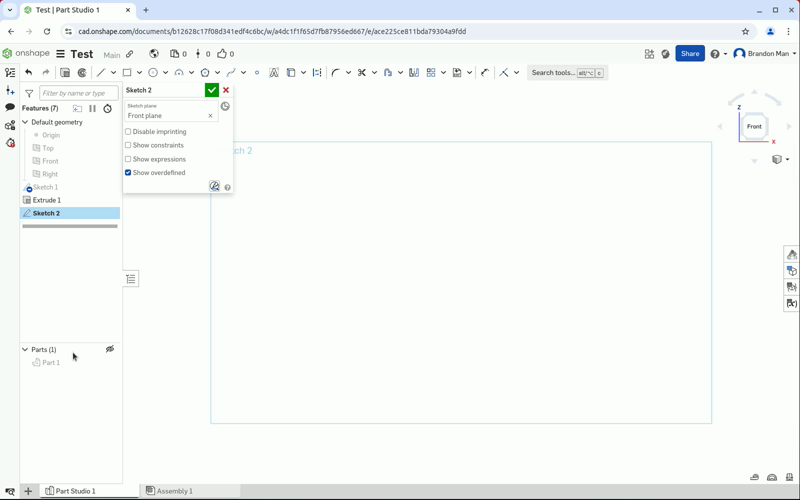
key(l)
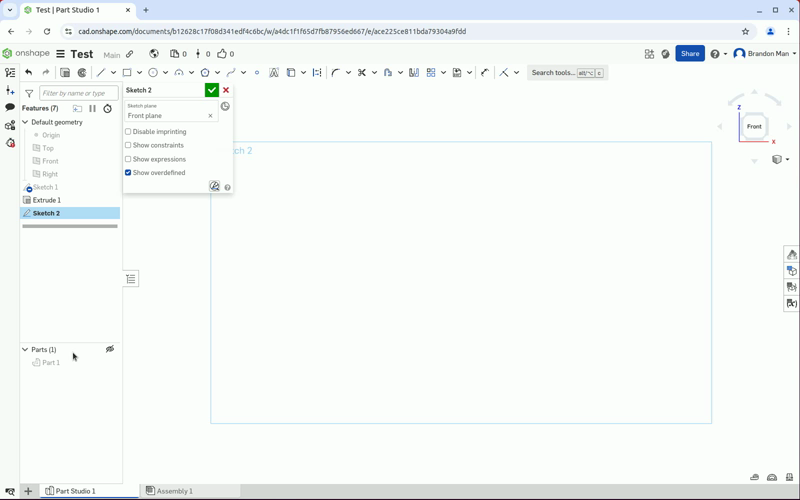
key_down(shift)
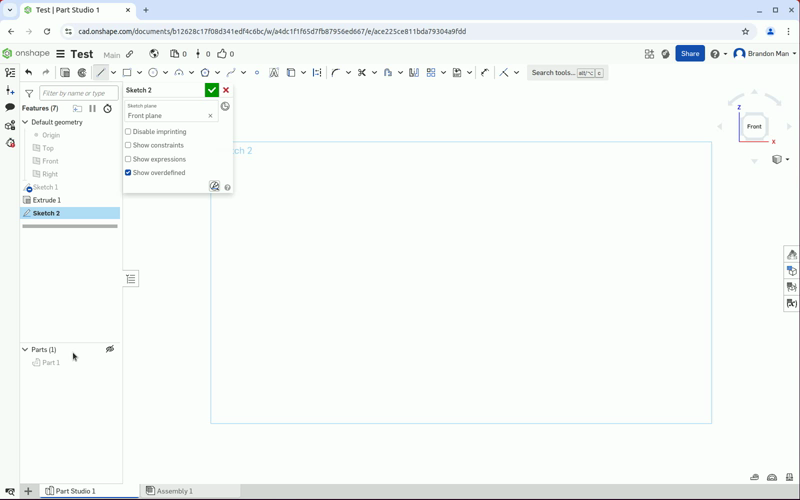
mouse_move(348, 326)
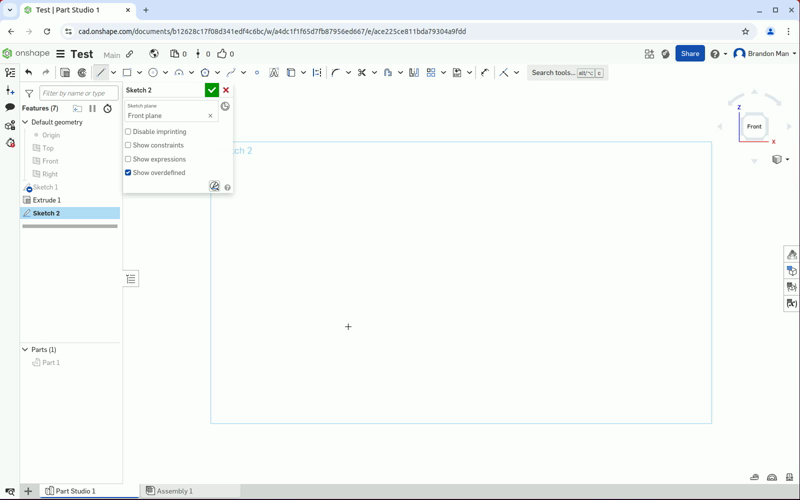
click(348, 326)
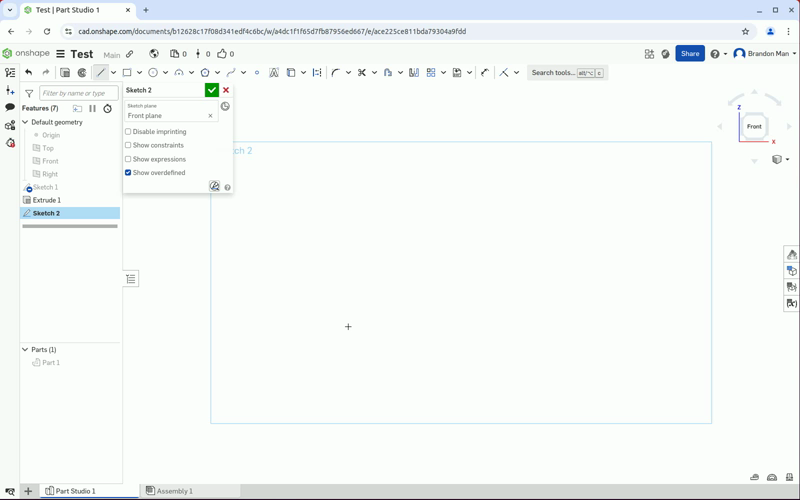
key_up(shift)
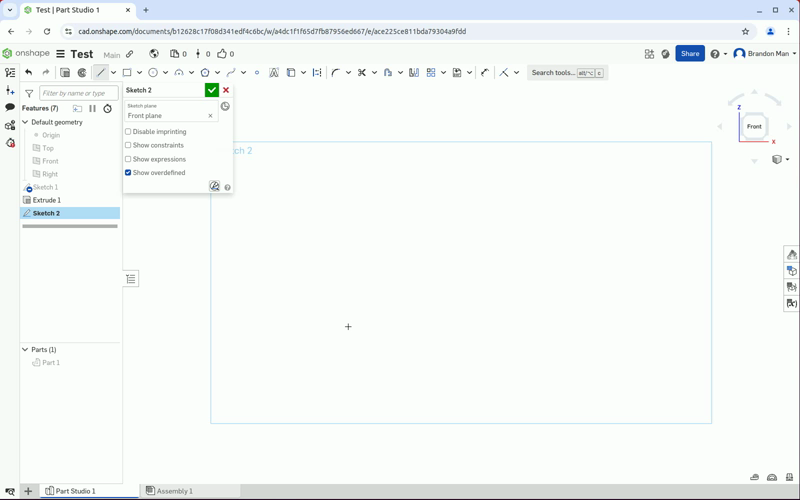
key_down(shift)
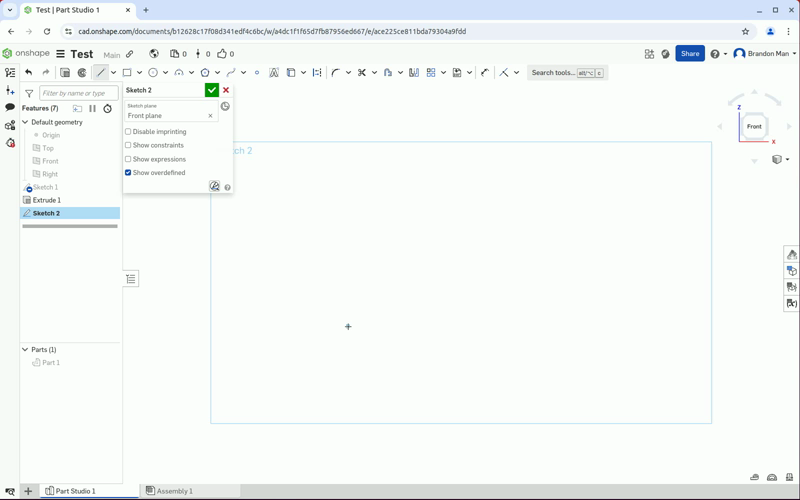
mouse_move(378, 326)
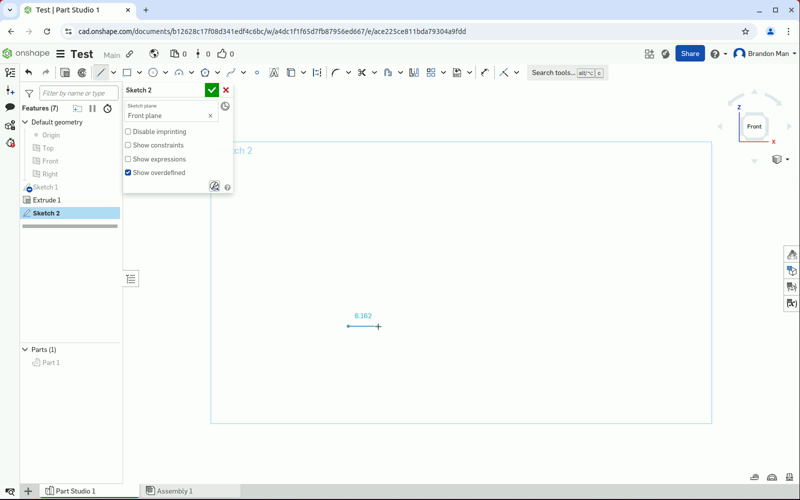
mouse_move(365, 326)
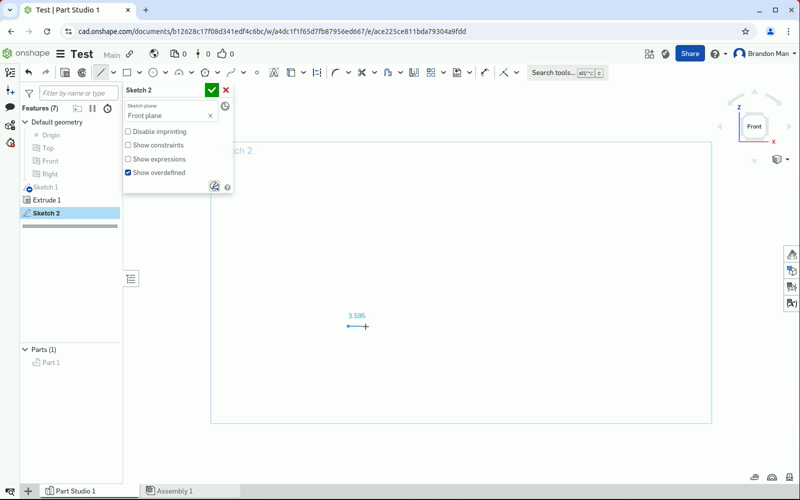
click(365, 326)
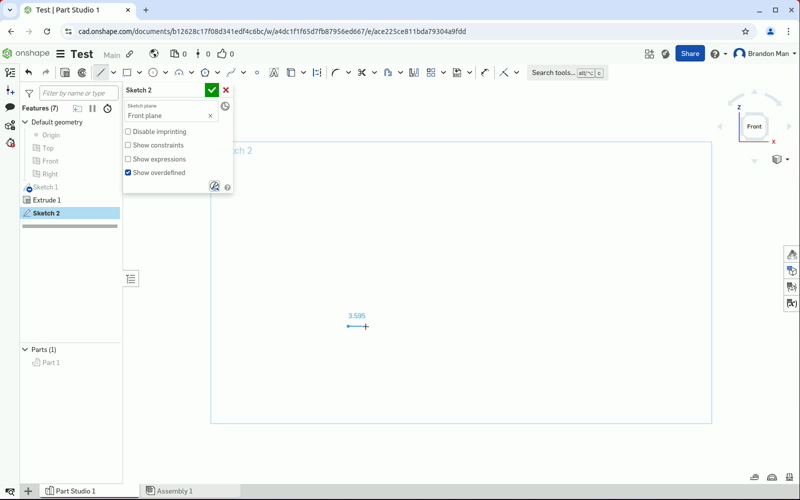
key_up(shift)
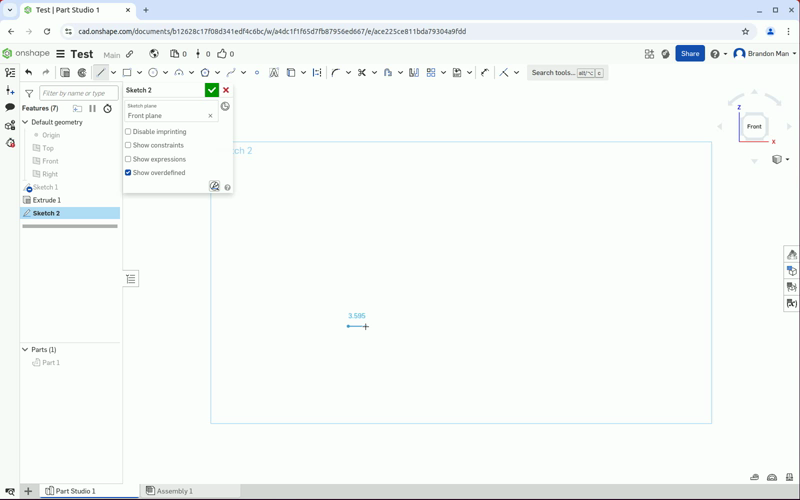
key_down(shift)
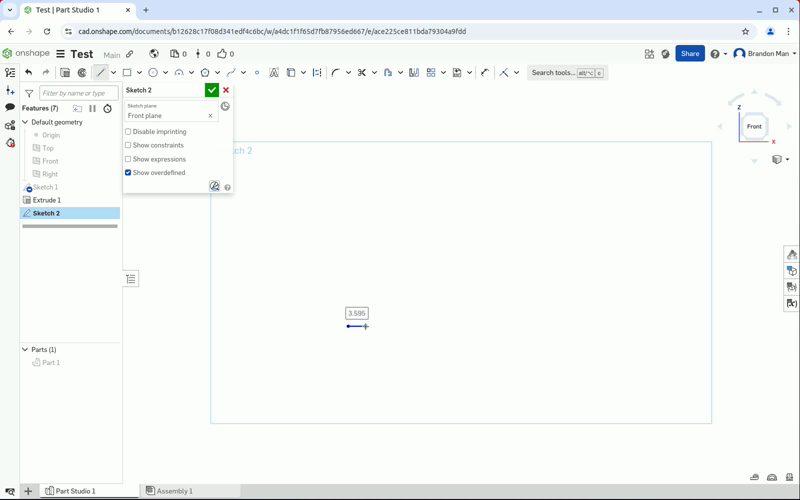
mouse_move(395, 326)
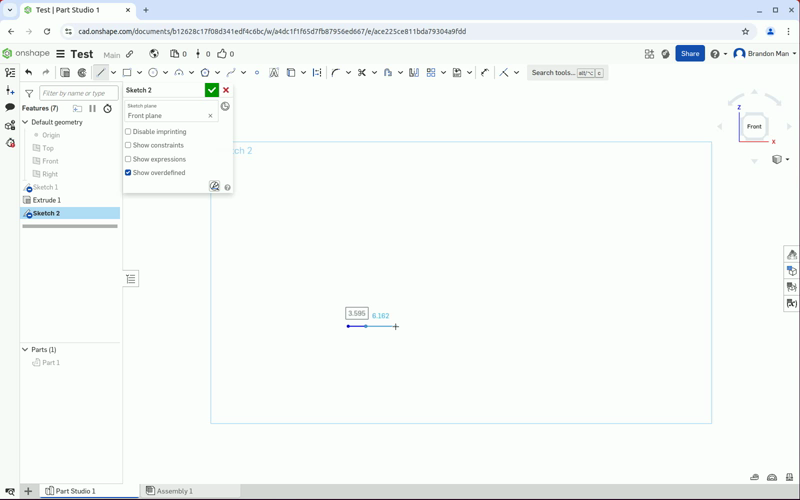
mouse_move(365, 281)
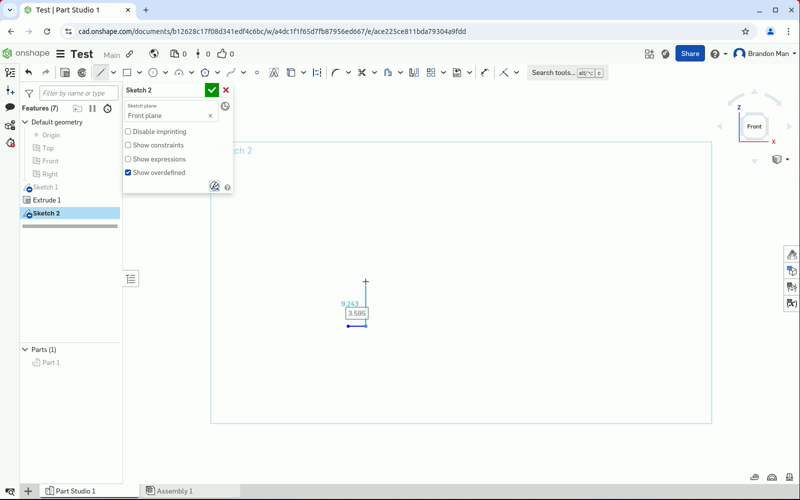
click(365, 281)
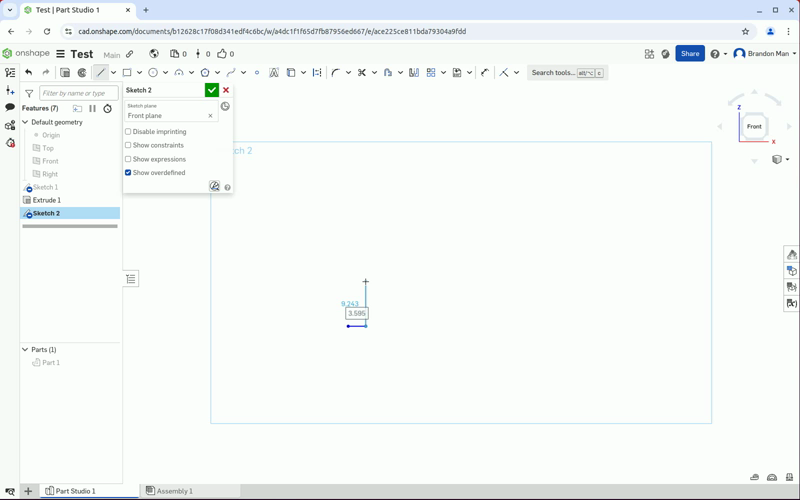
key_up(shift)
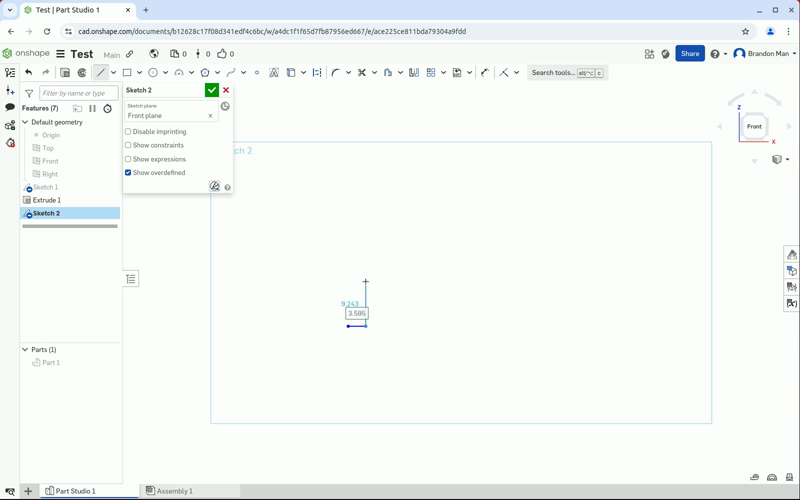
key_down(shift)
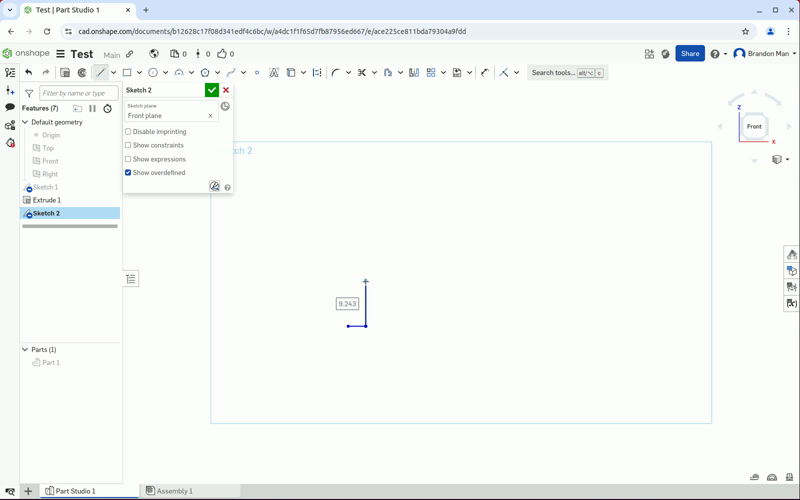
mouse_move(395, 281)
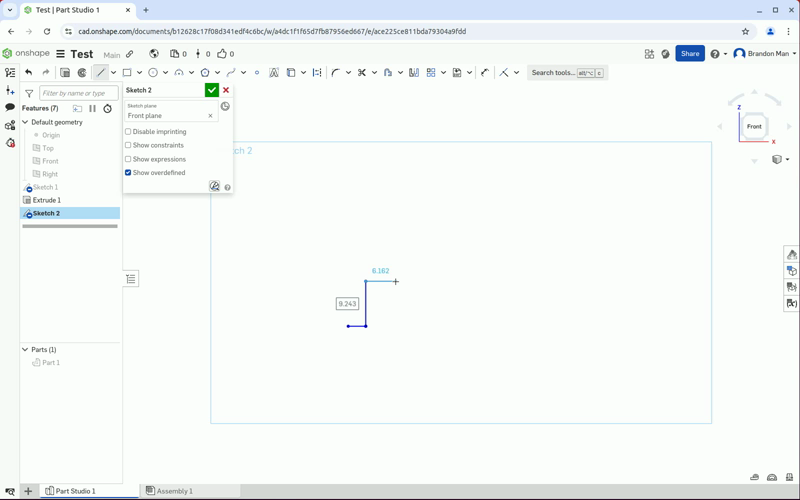
mouse_move(348, 281)
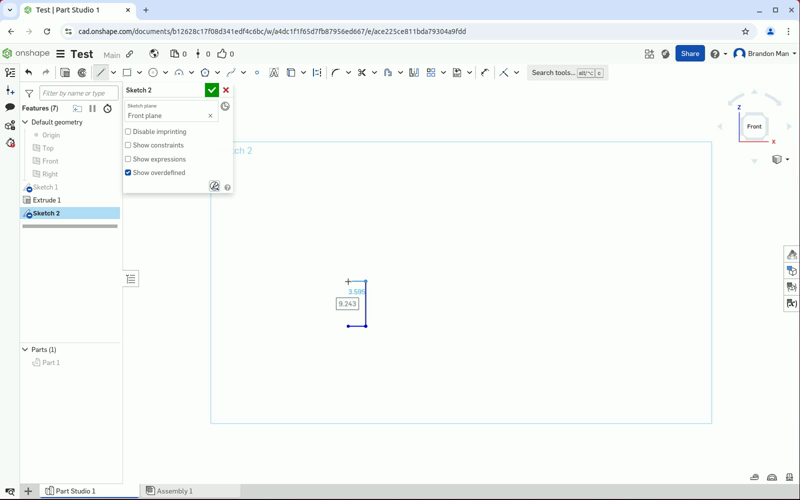
click(348, 281)
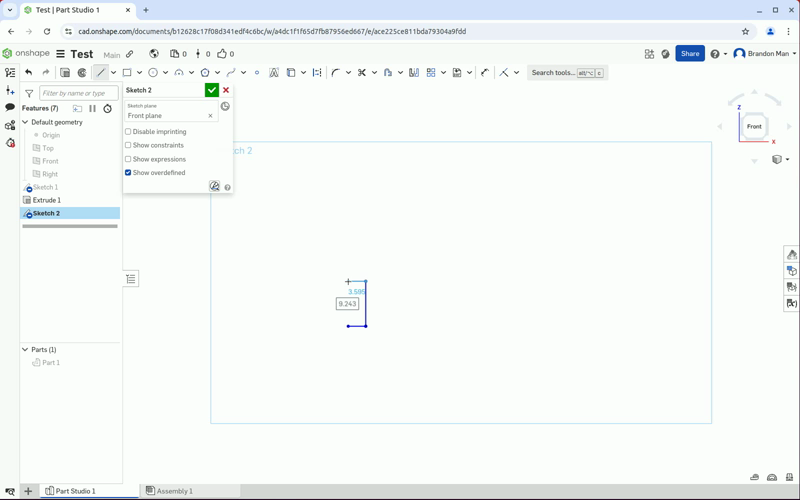
key_up(shift)
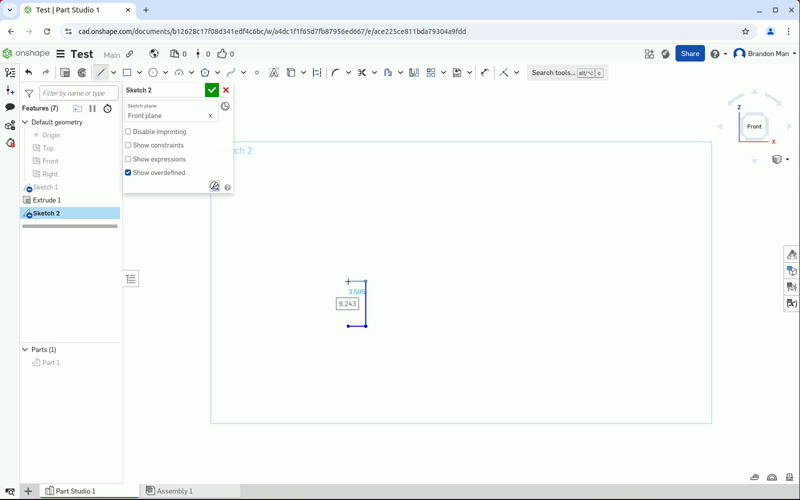
mouse_move(378, 281)
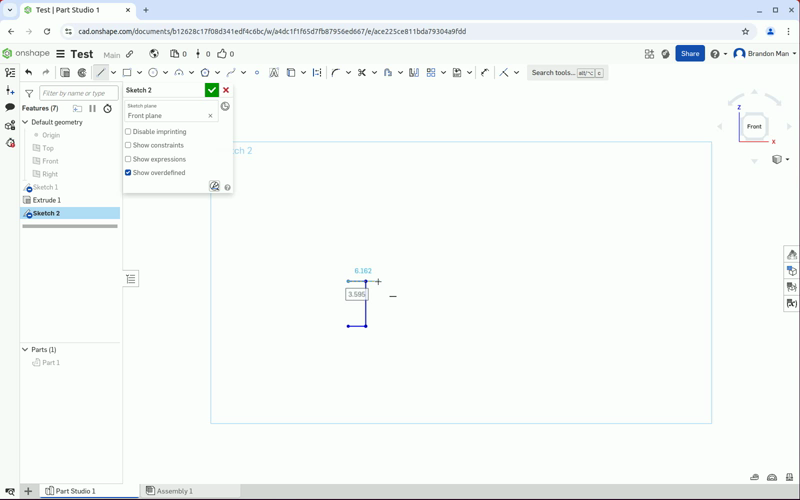
key_down(shift)
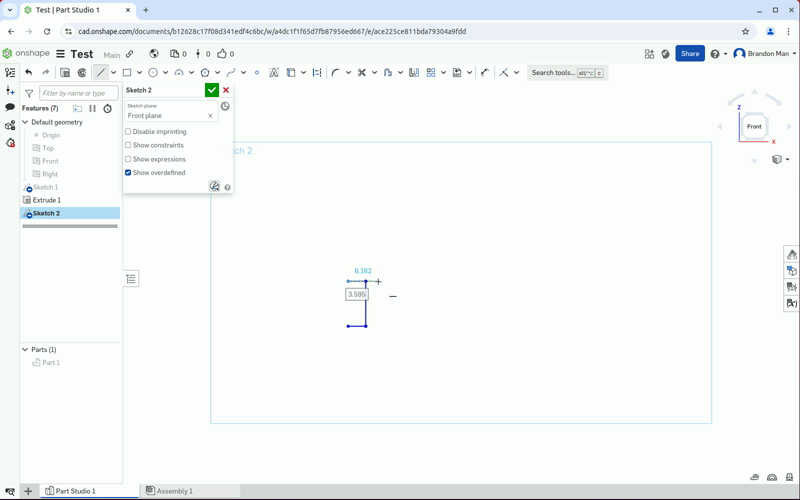
mouse_move(348, 326)
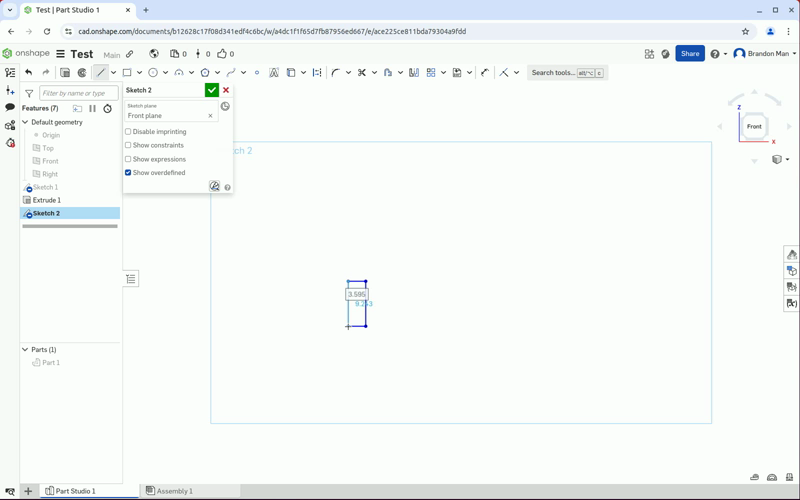
key_up(shift)
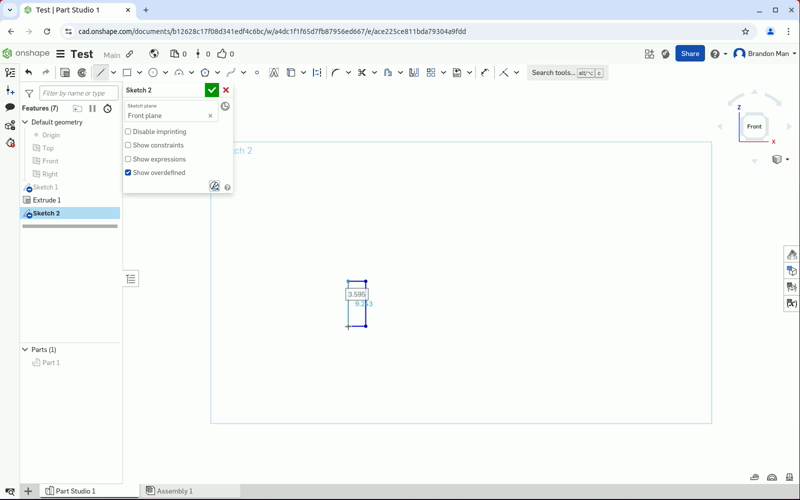
click(348, 326)
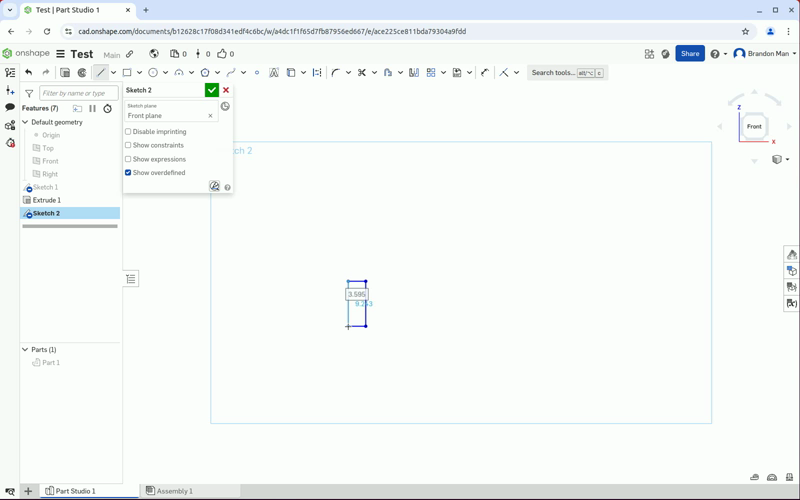
key(esc)
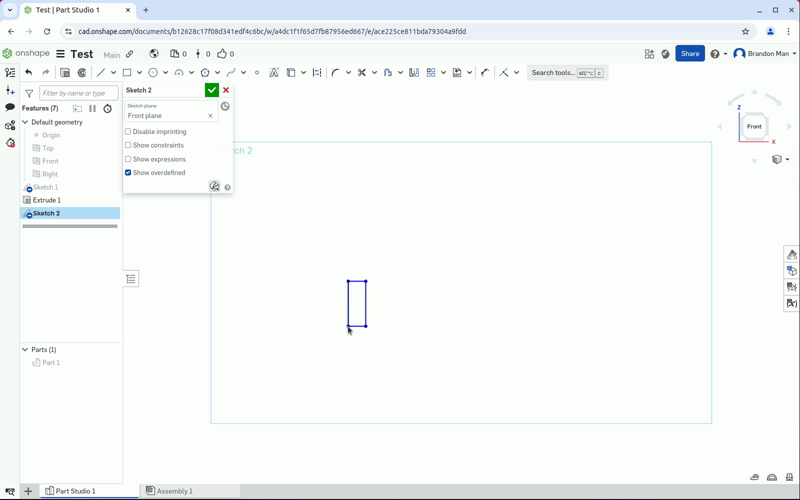
mouse_move(356, 310)
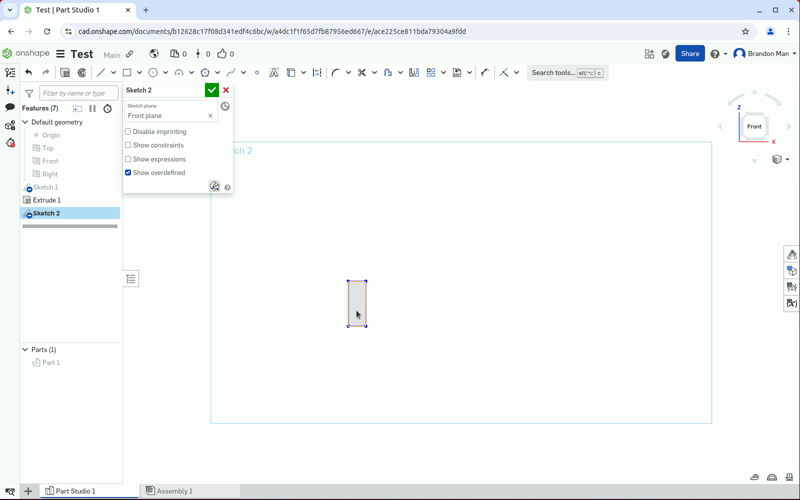
scroll(6)
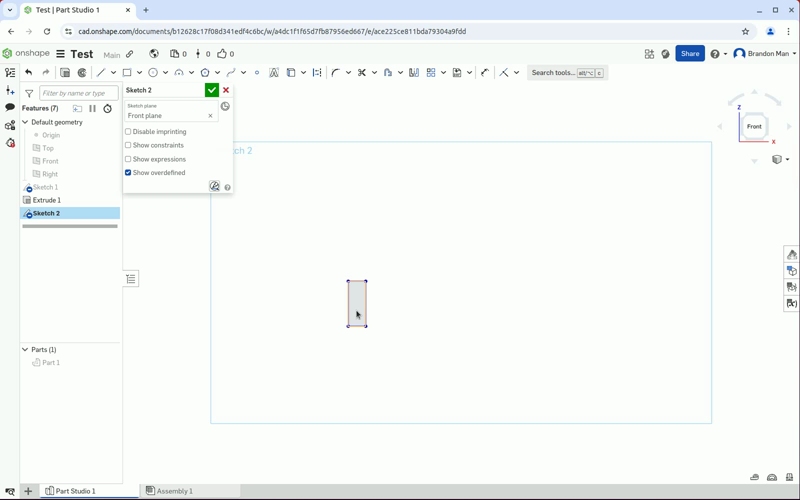
scroll(6)
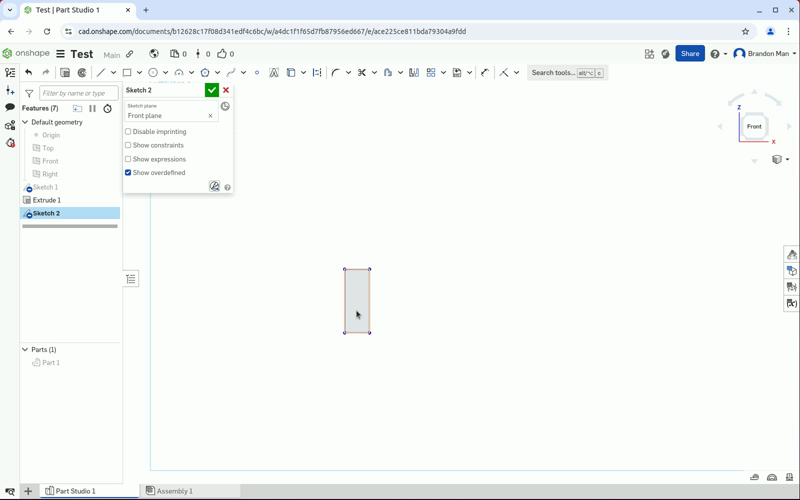
scroll(6)
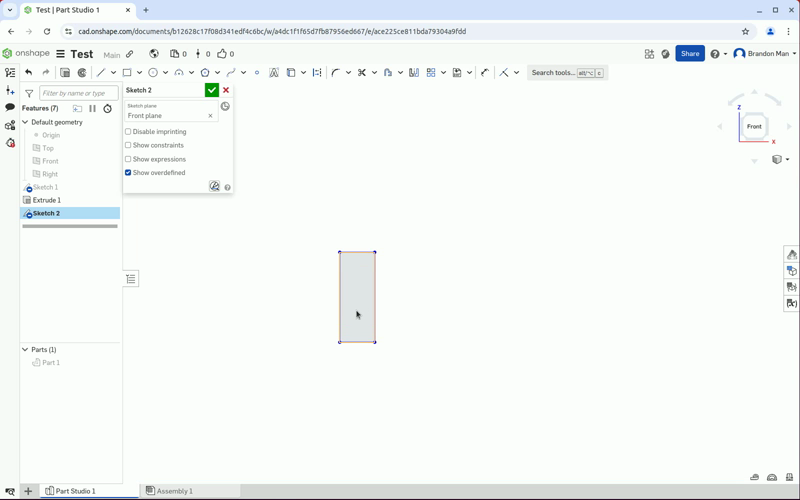
scroll(6)
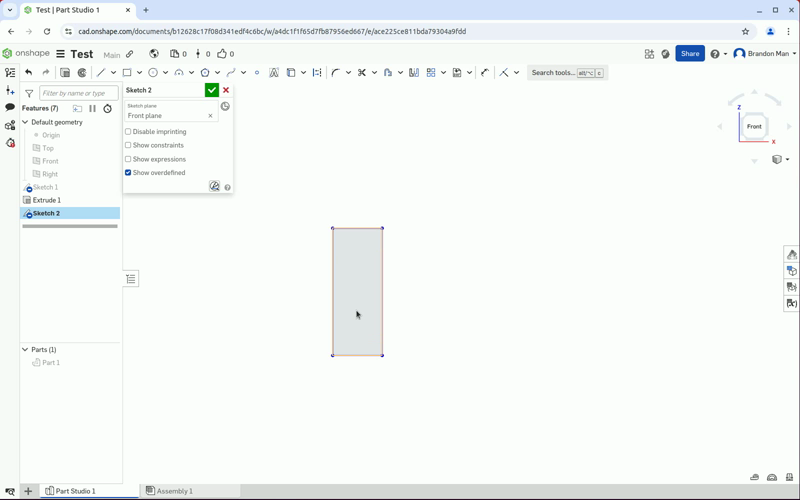
scroll(6)
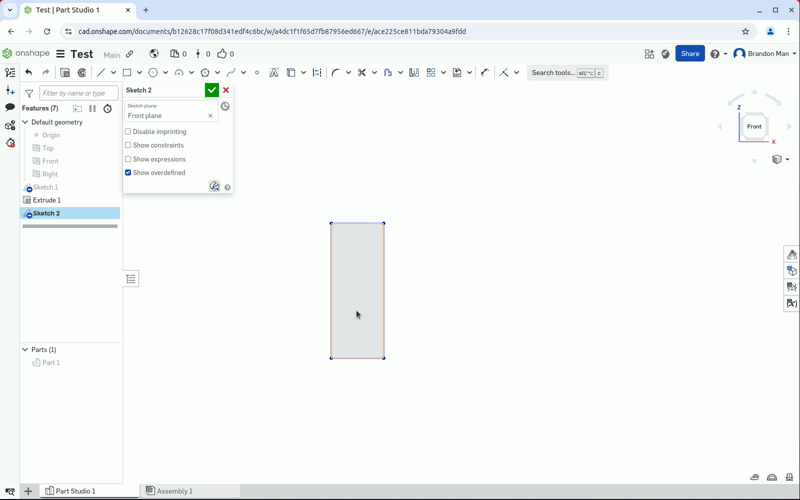
scroll(6)
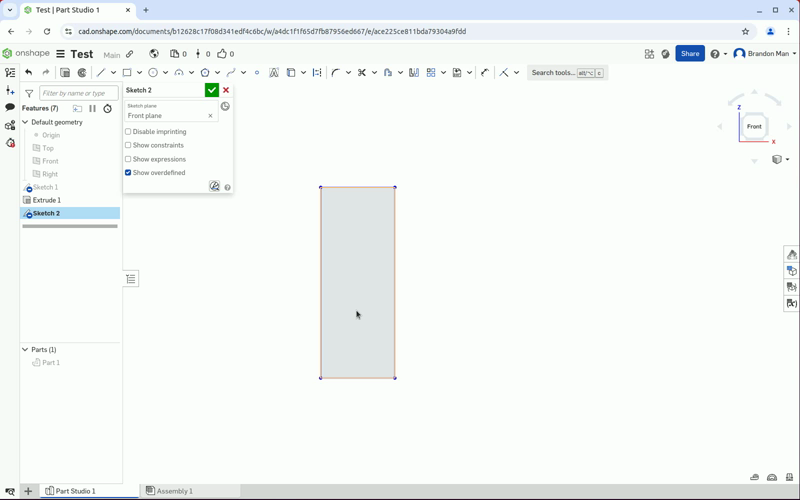
scroll(6)
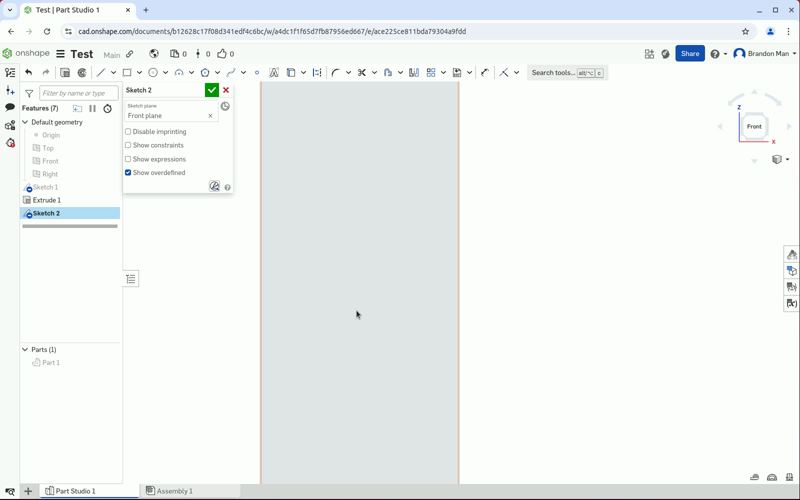
click(356, 310)
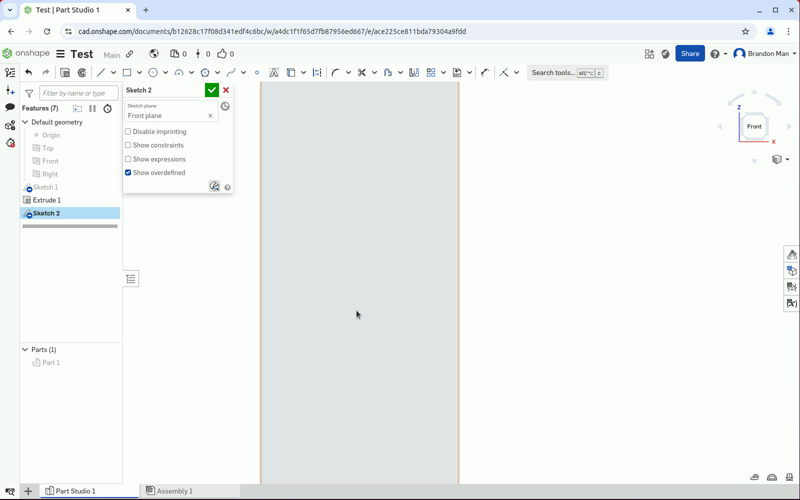
scroll(-6)
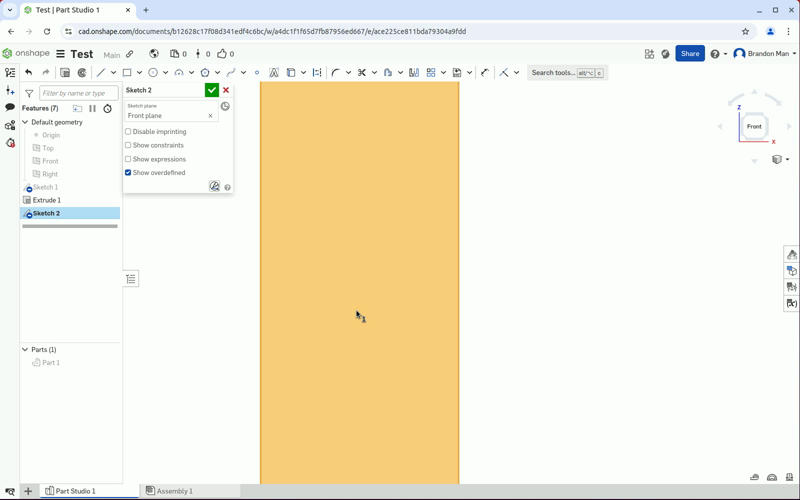
scroll(-6)
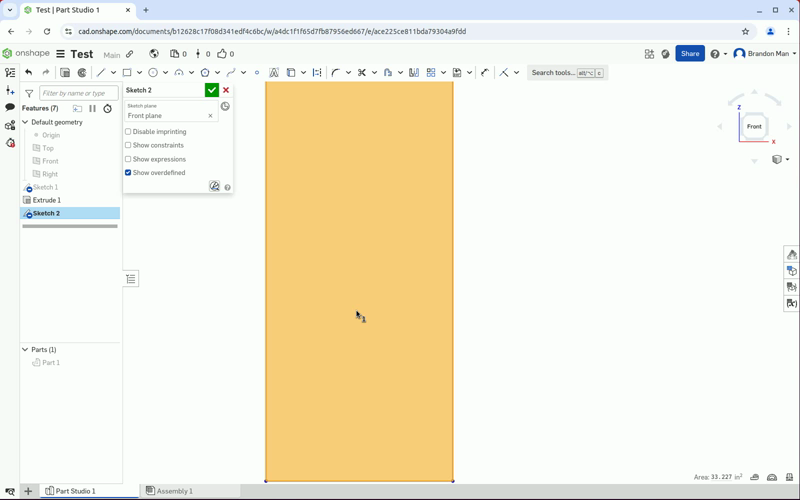
scroll(-6)
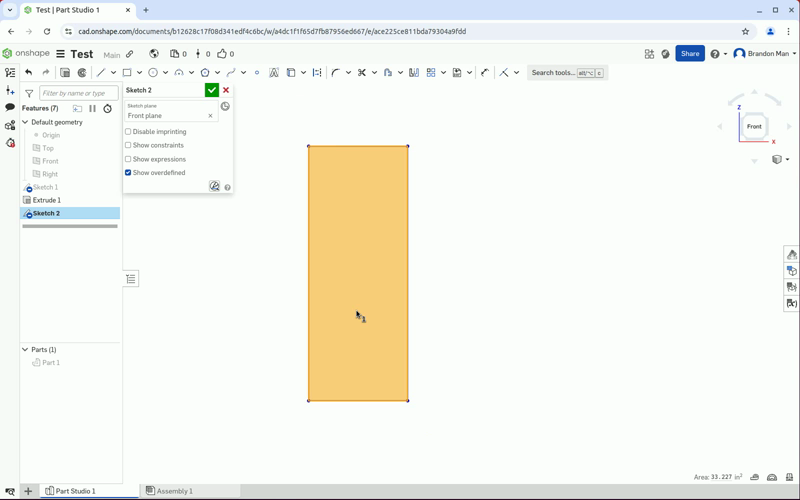
scroll(-6)
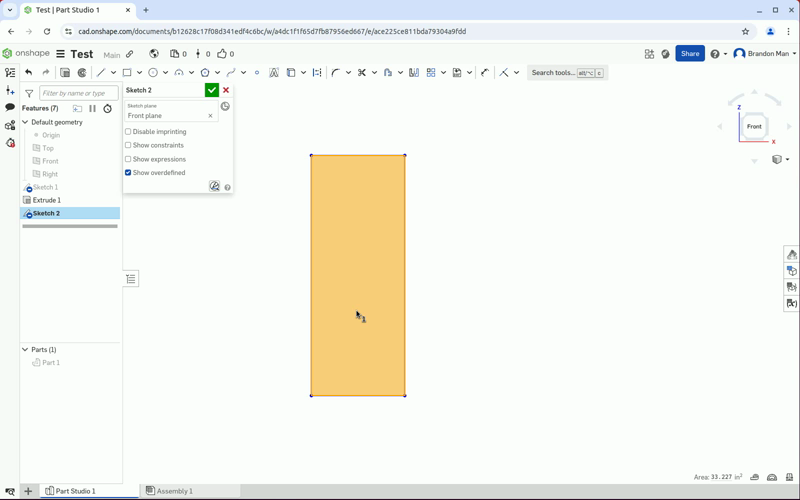
scroll(-6)
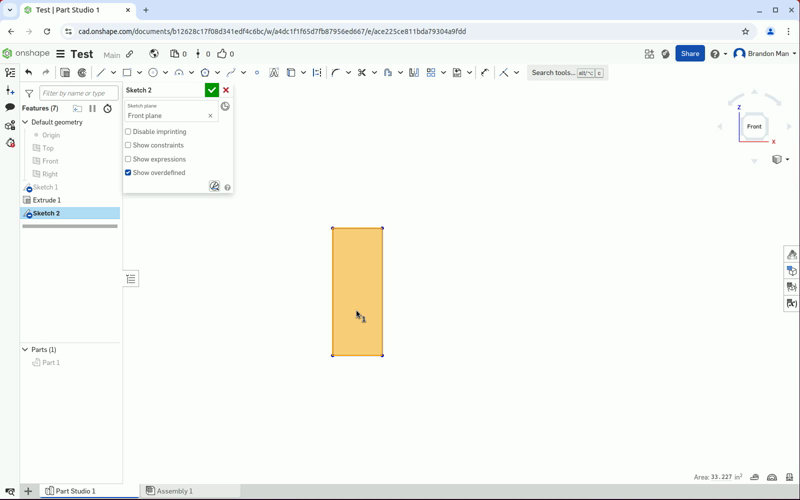
scroll(-6)
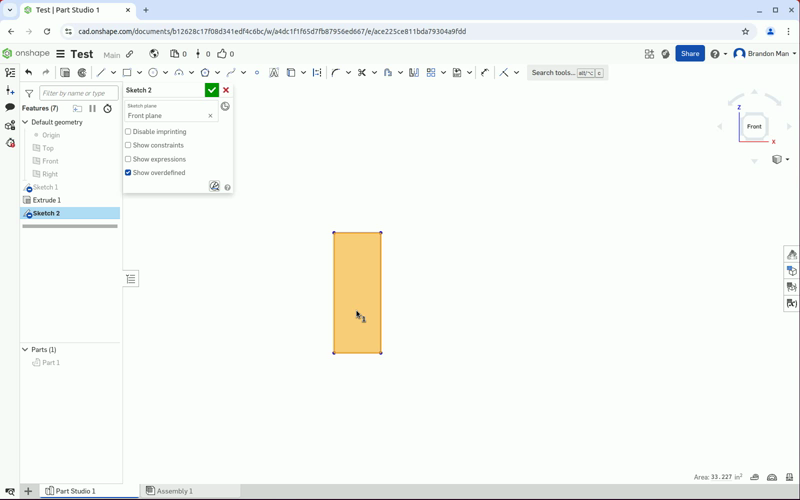
scroll(-6)
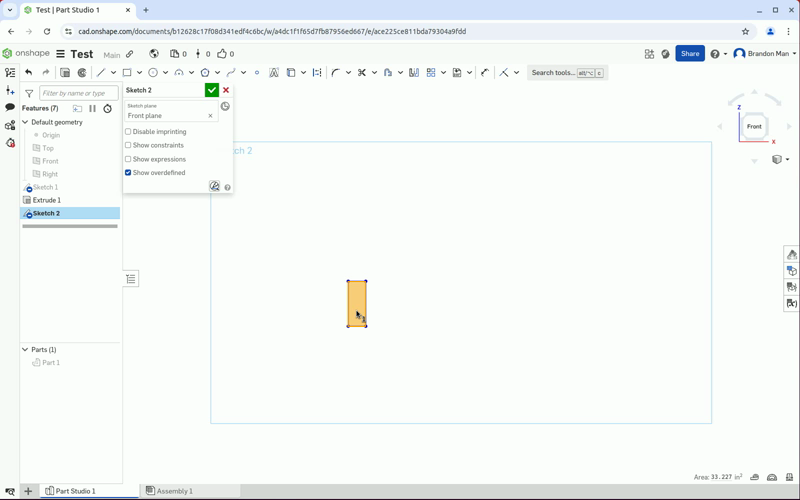
mouse_move(73, 352)
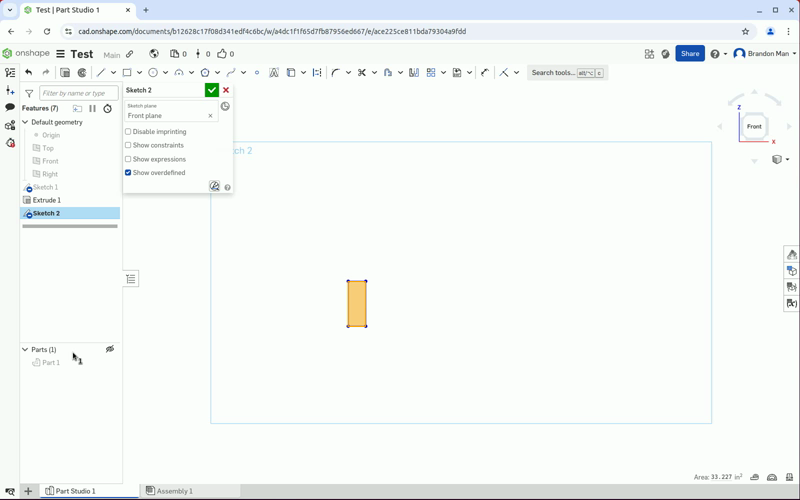
key(shift+y)
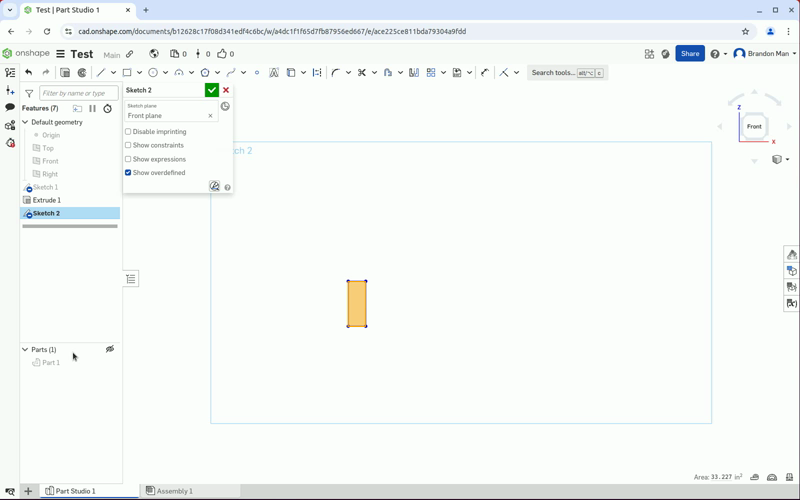
key(shift+e)
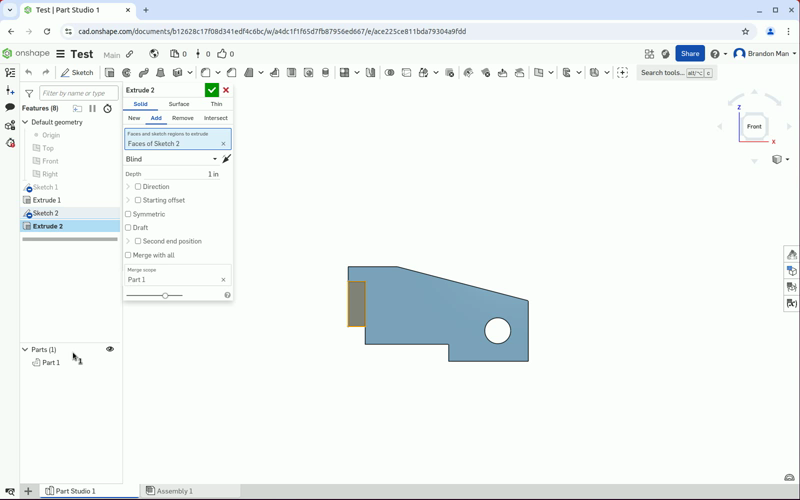
mouse_move(143, 106)
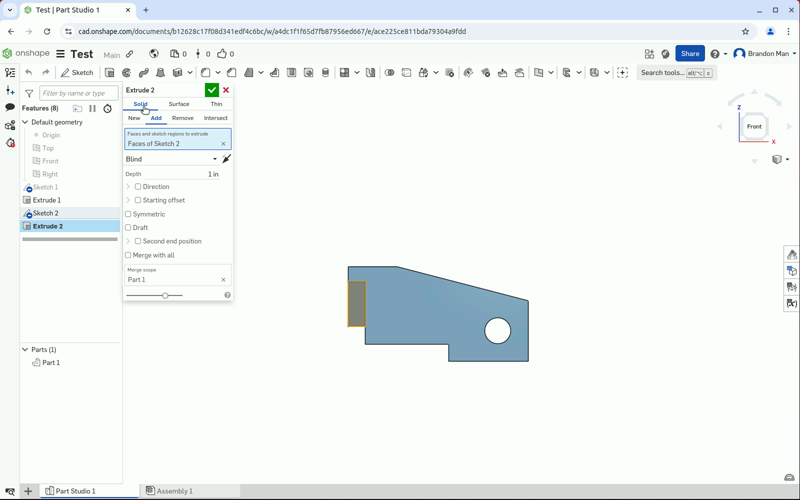
click(143, 106)
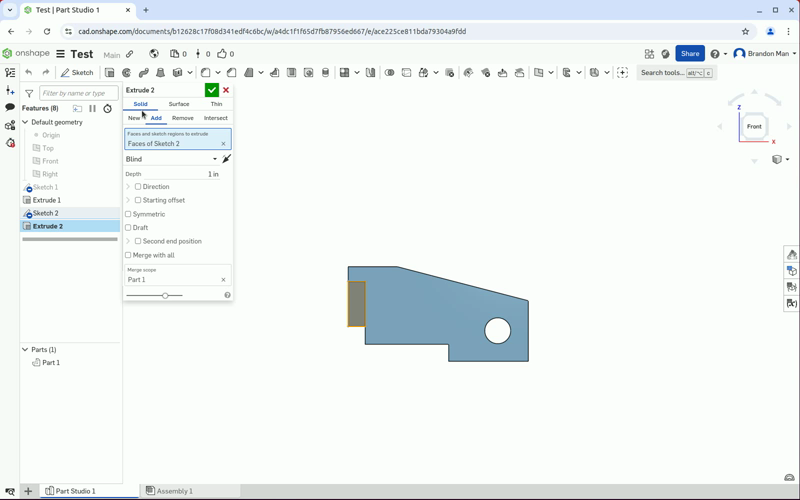
mouse_move(137, 120)
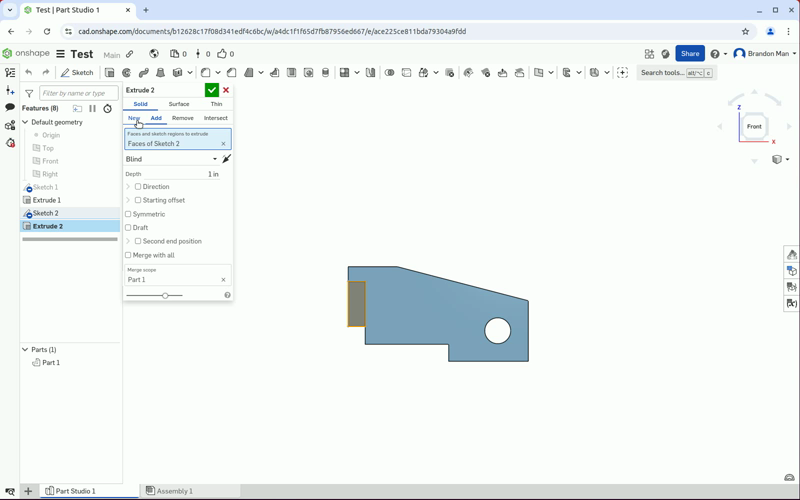
click(137, 120)
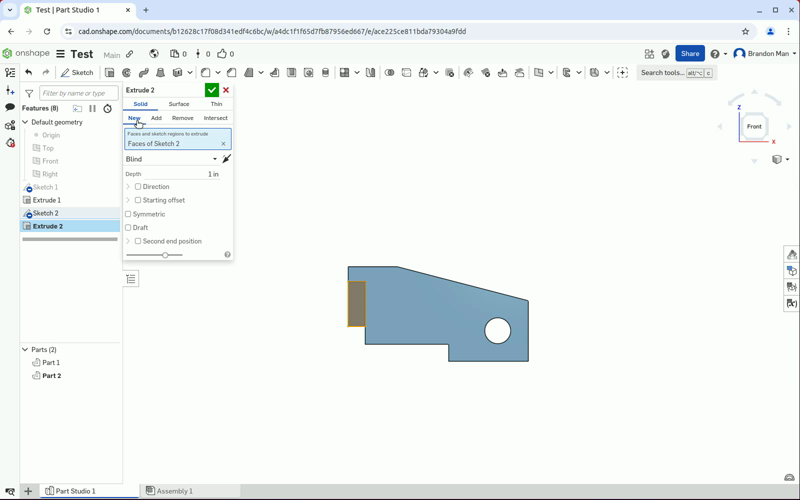
key(tab, 4)
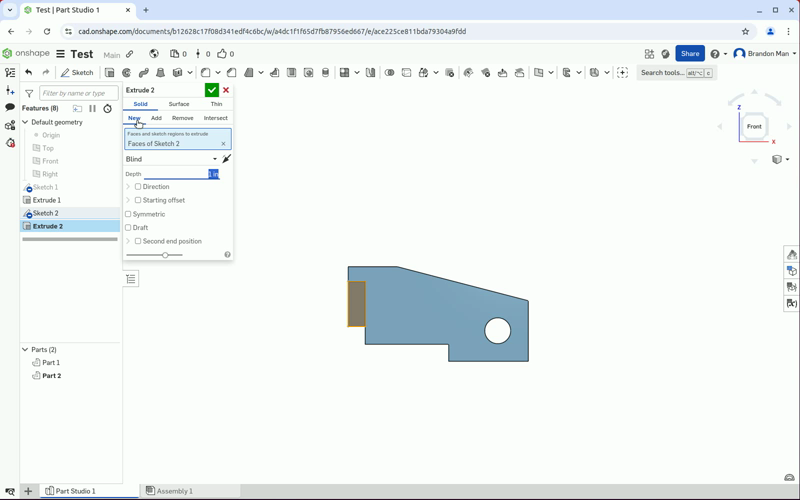
text(14.443)
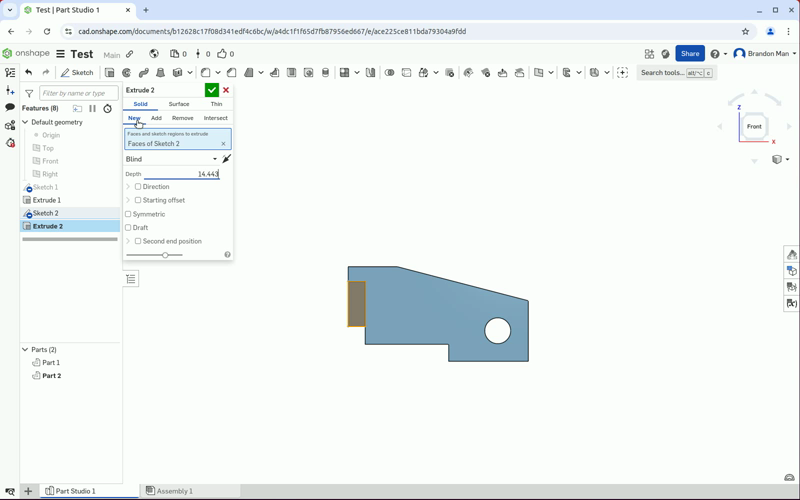
key(enter)
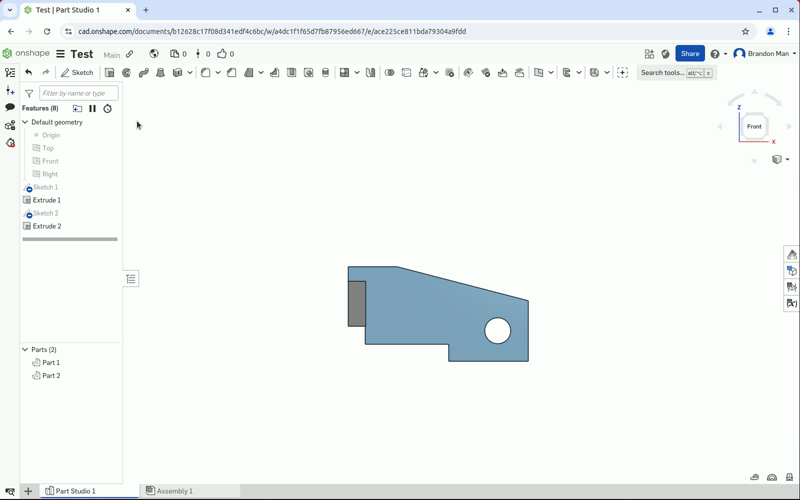
key(shift+h)
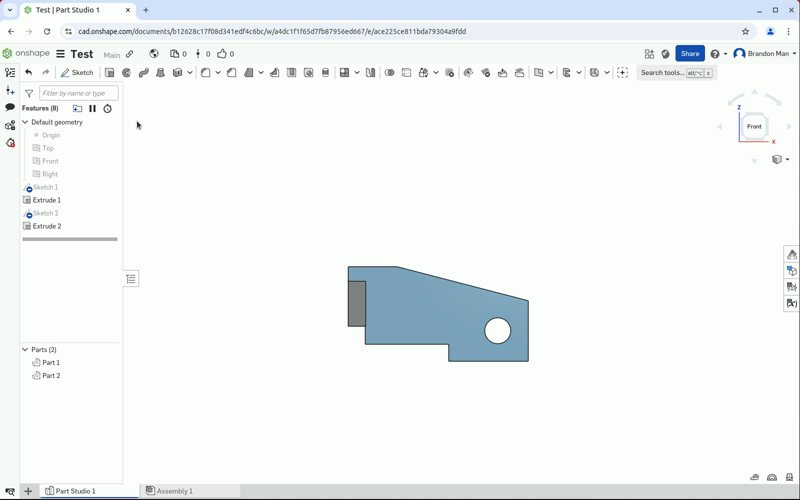
key(shift+h)
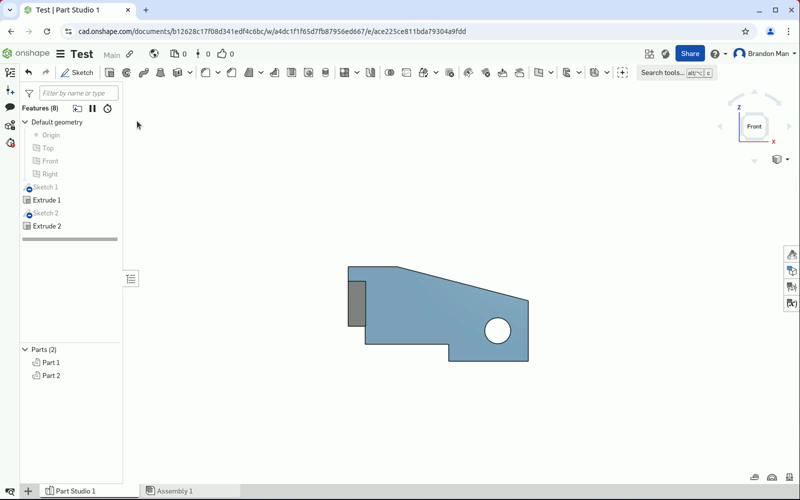
mouse_move(73, 189)
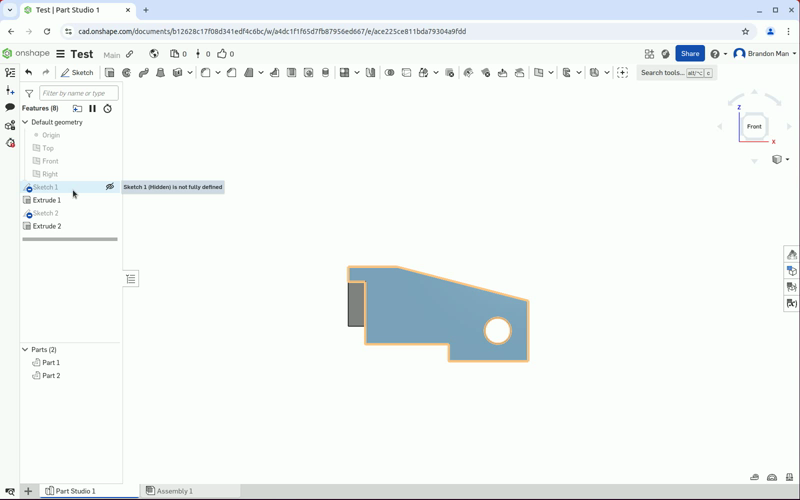
click(73, 189)
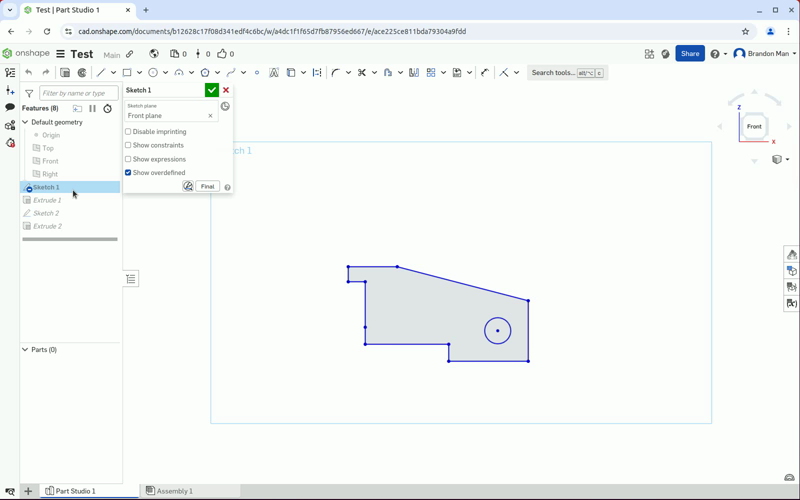
mouse_move(229, 92)
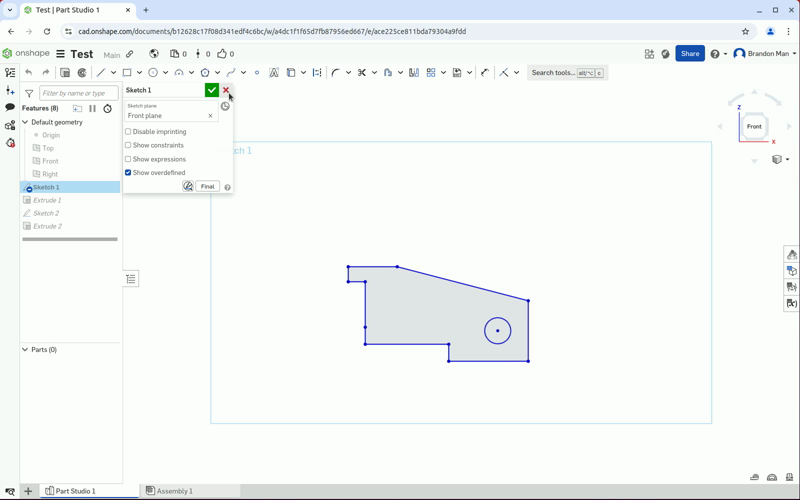
click(229, 92)
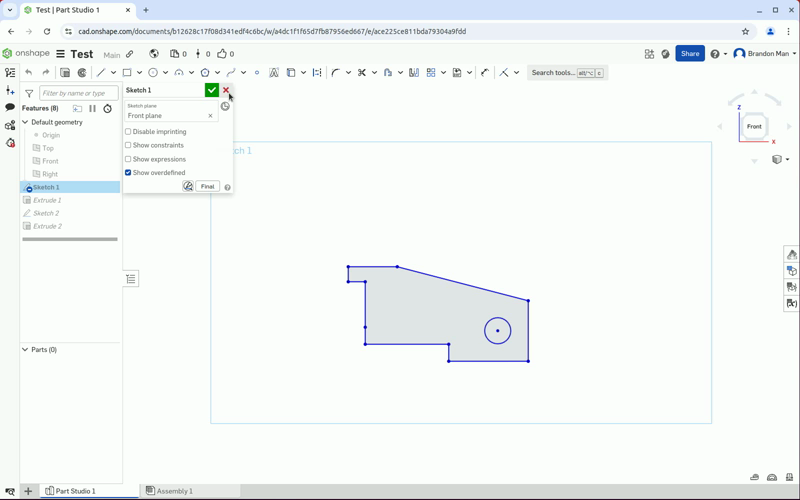
key(shift+s)
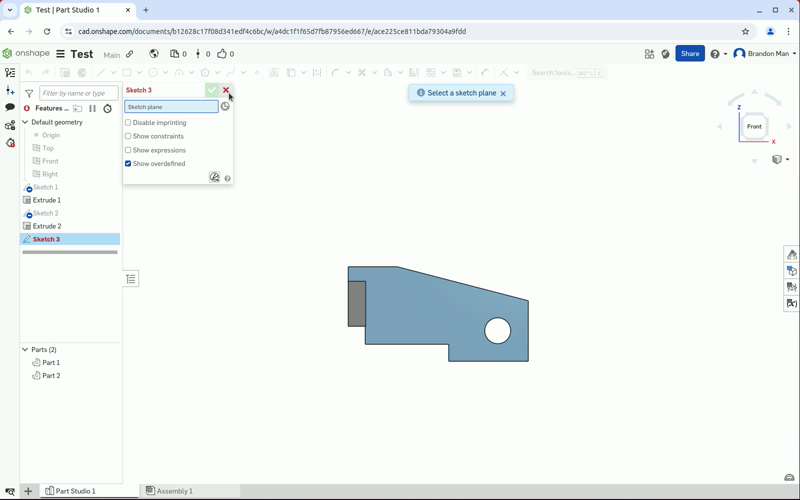
mouse_move(73, 163)
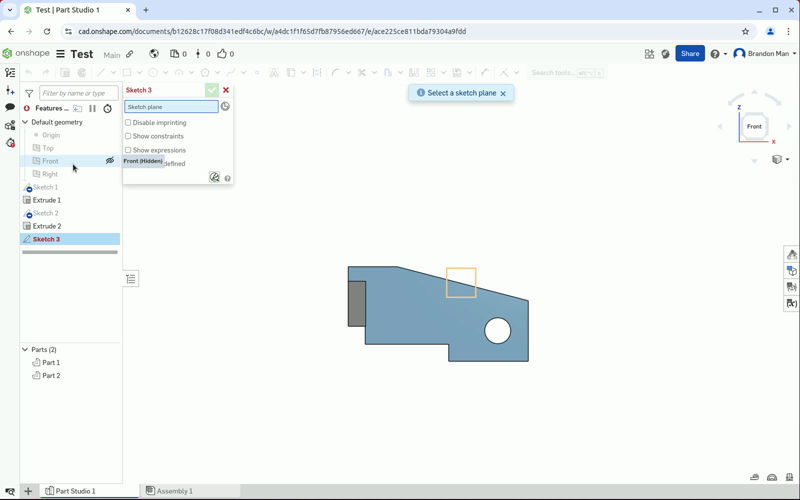
click(73, 163)
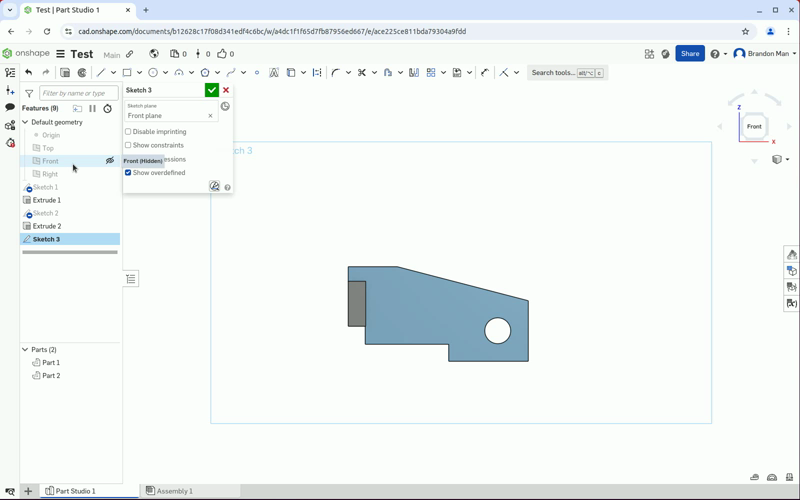
mouse_move(73, 352)
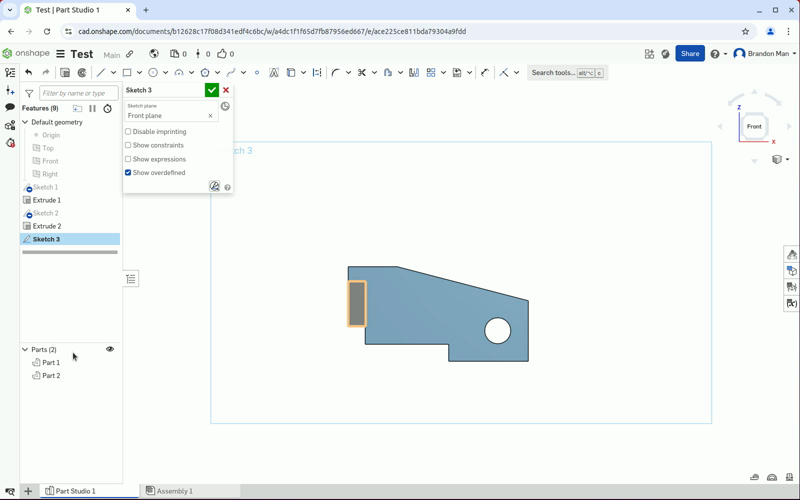
key(y)
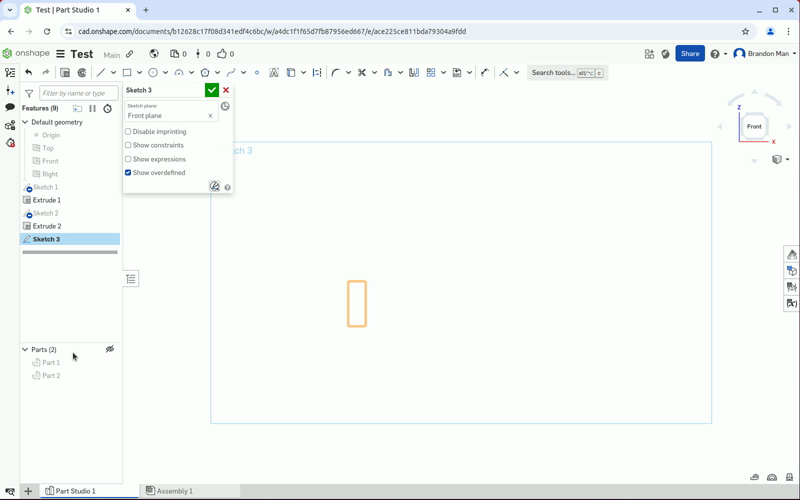
key(l)
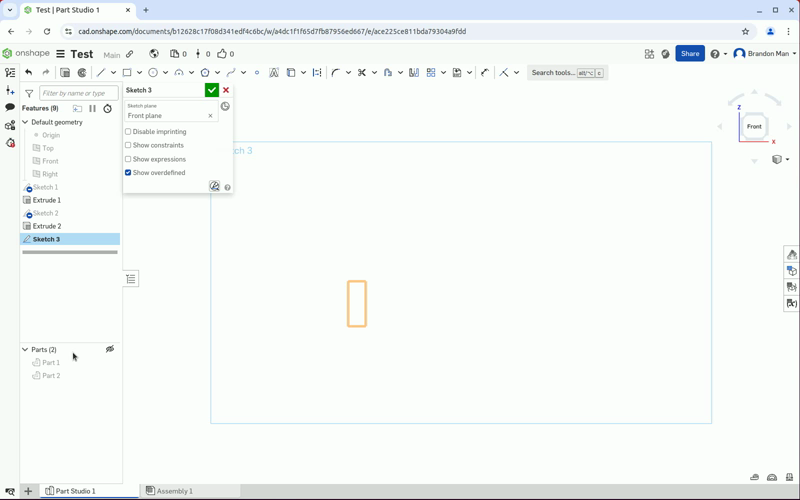
key_down(shift)
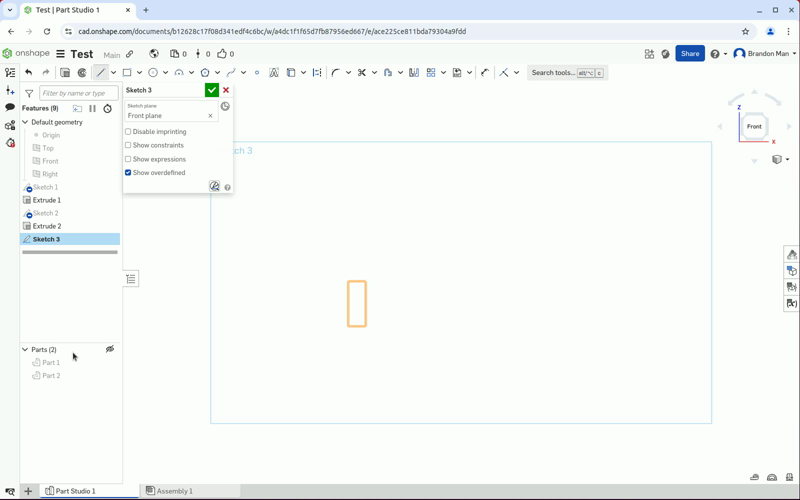
mouse_move(348, 361)
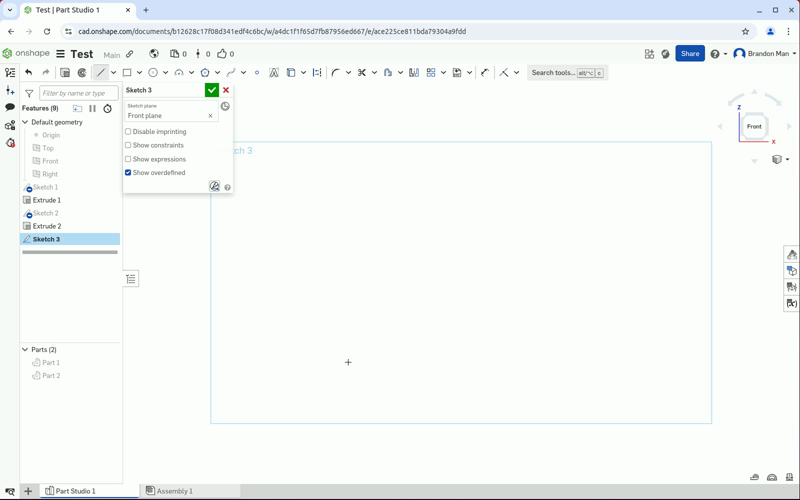
click(348, 361)
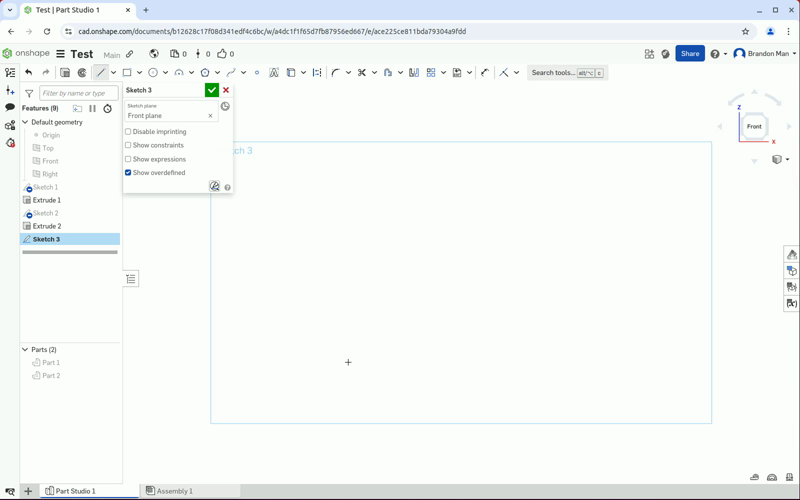
key_up(shift)
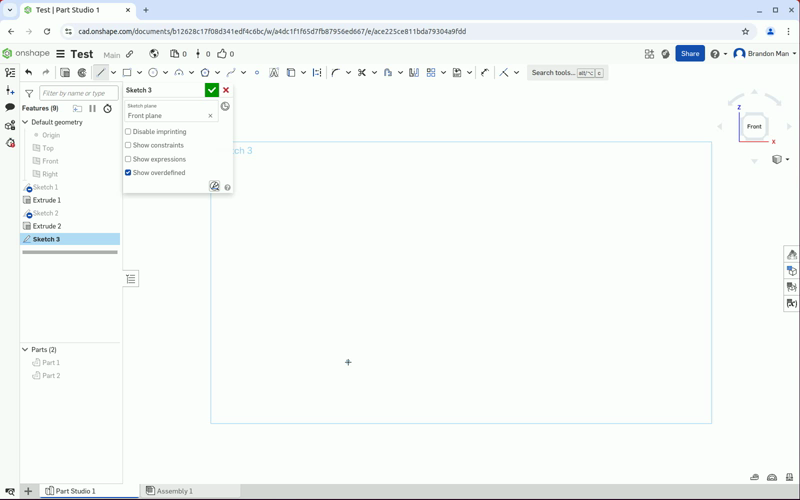
key_down(shift)
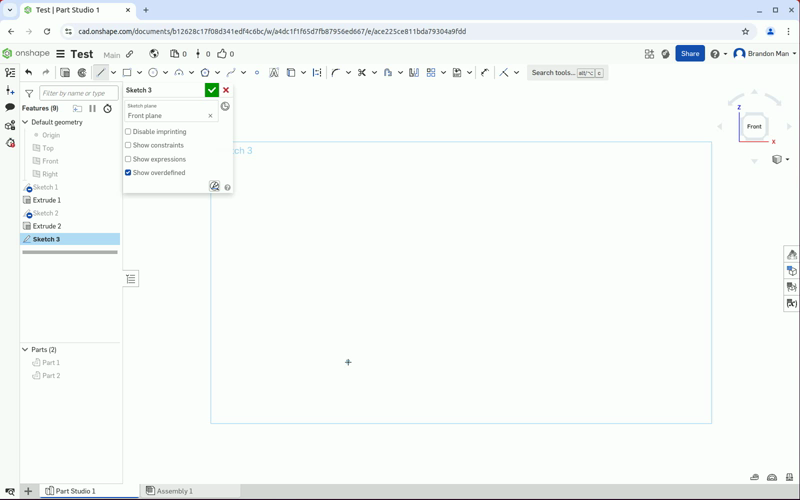
mouse_move(378, 361)
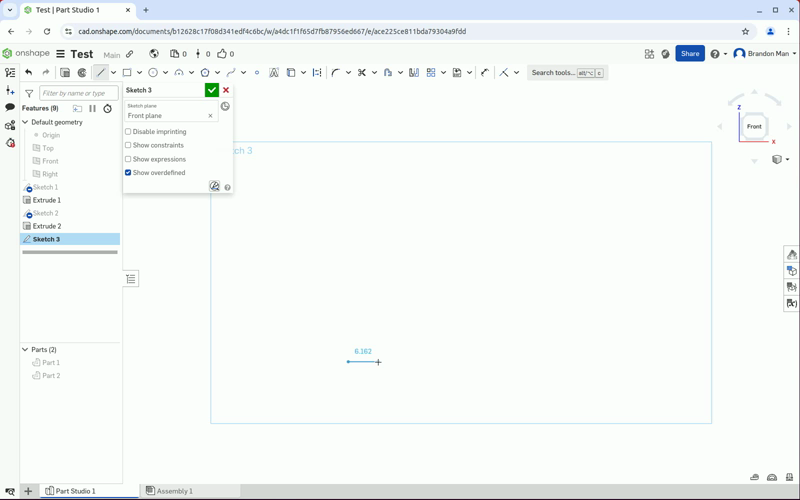
mouse_move(366, 361)
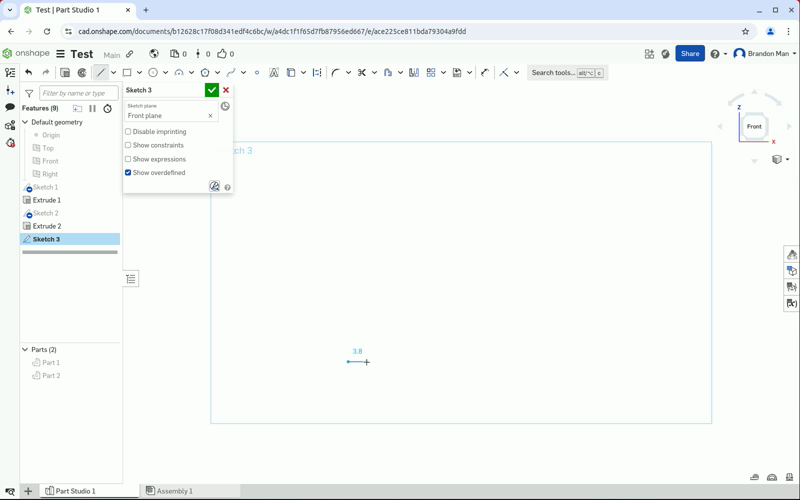
click(366, 361)
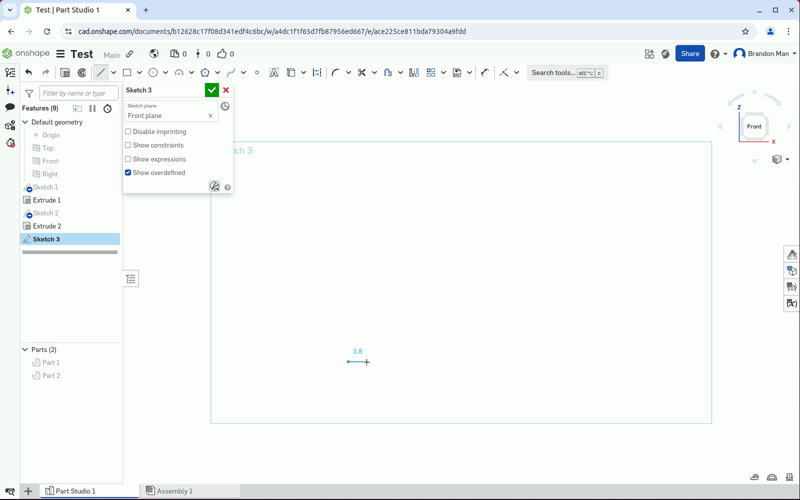
key_up(shift)
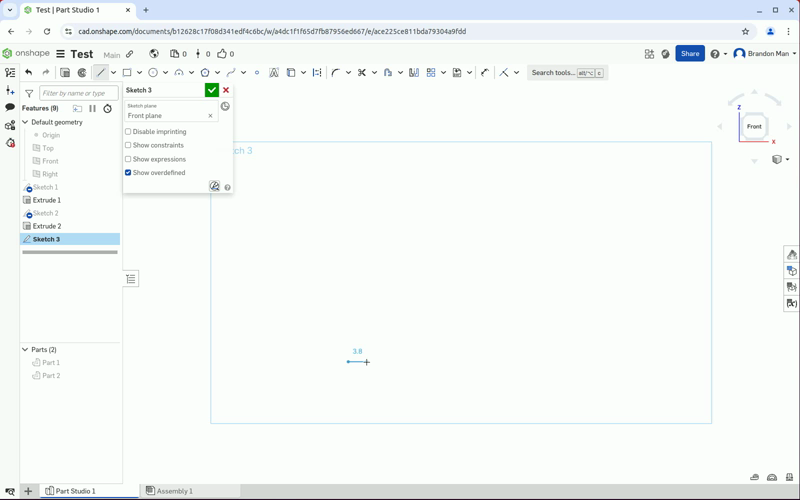
key_down(shift)
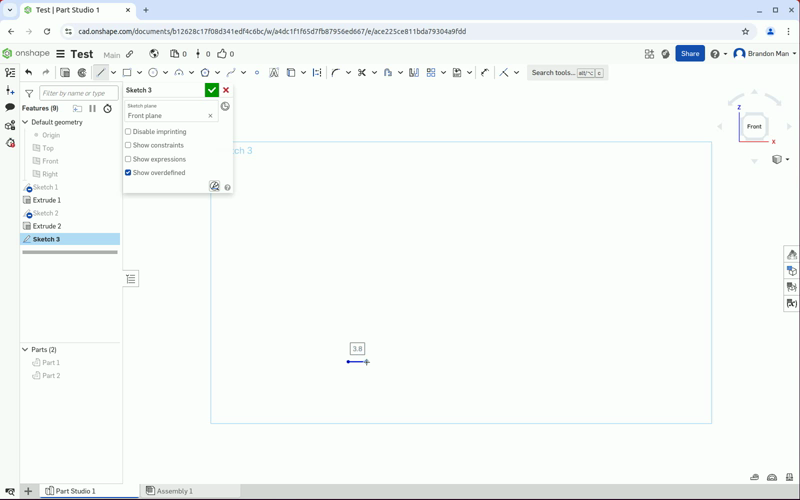
mouse_move(396, 361)
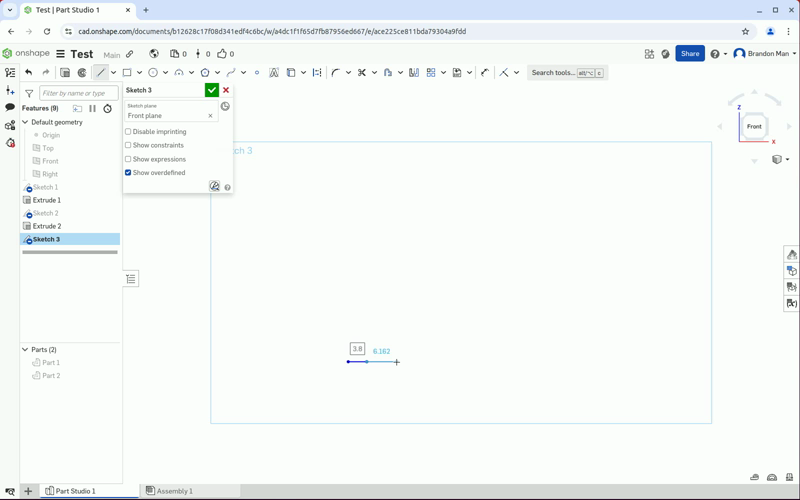
mouse_move(366, 343)
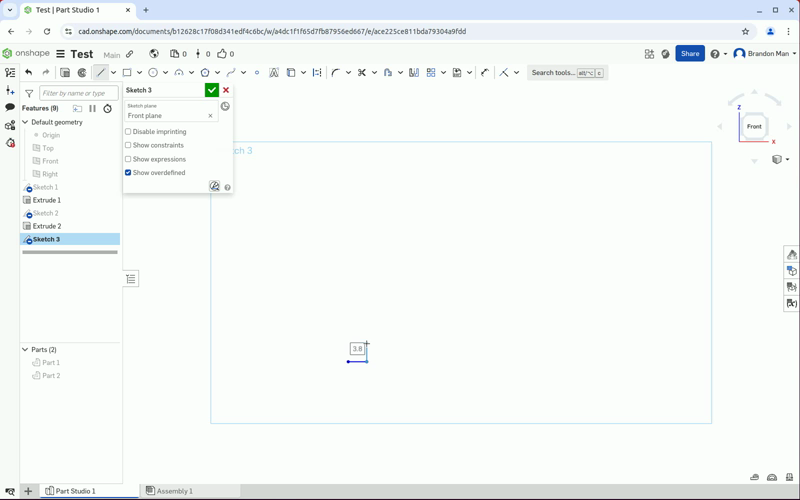
click(366, 343)
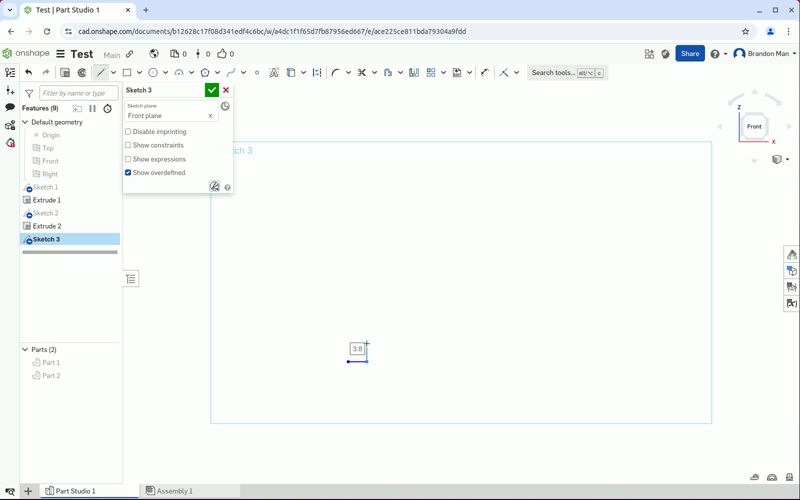
key_up(shift)
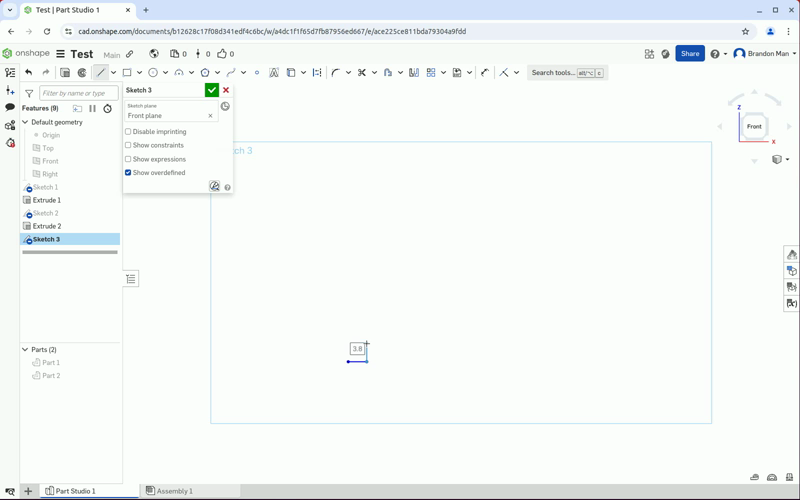
key_down(shift)
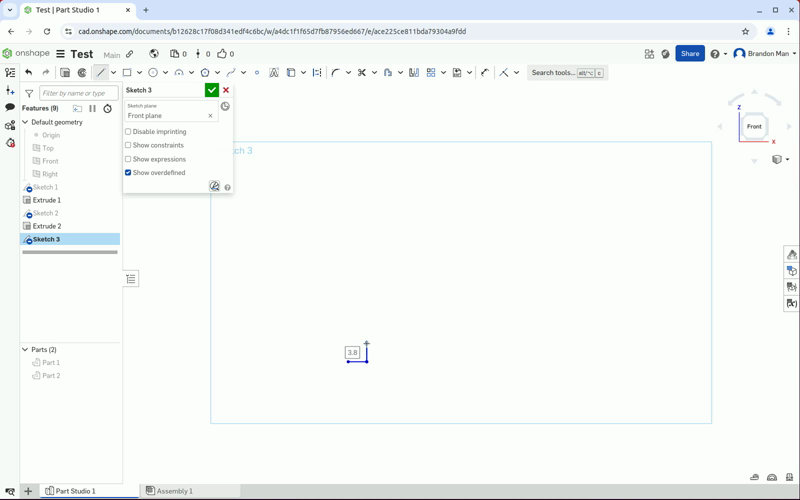
mouse_move(396, 343)
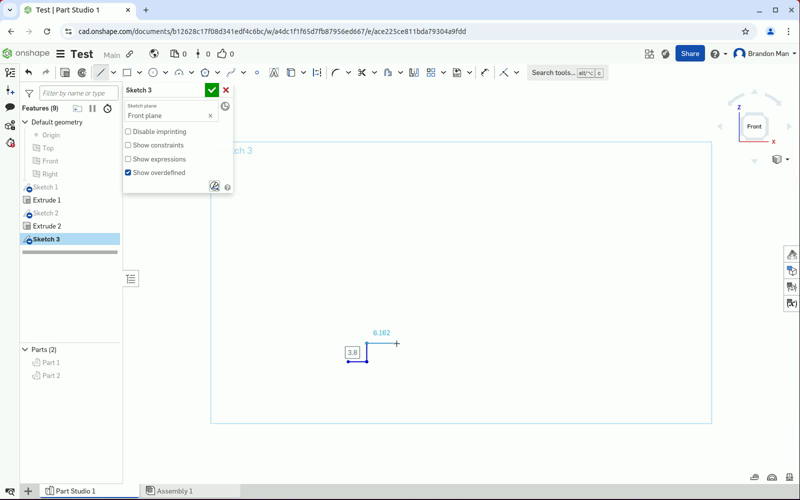
mouse_move(366, 325)
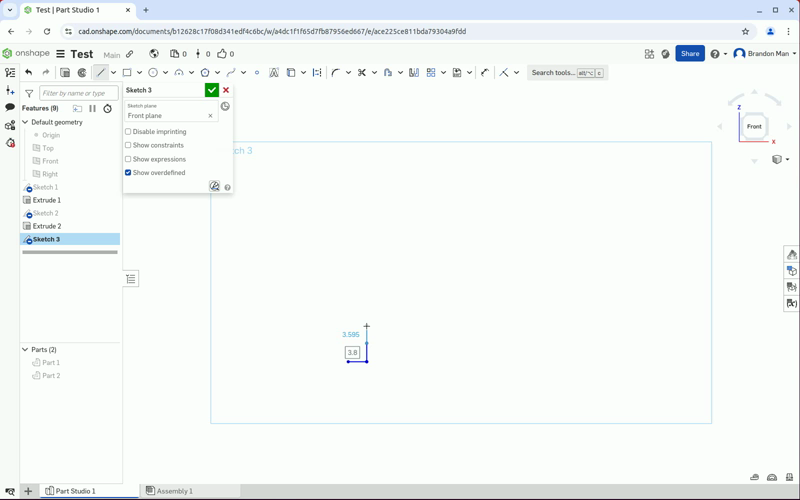
click(366, 325)
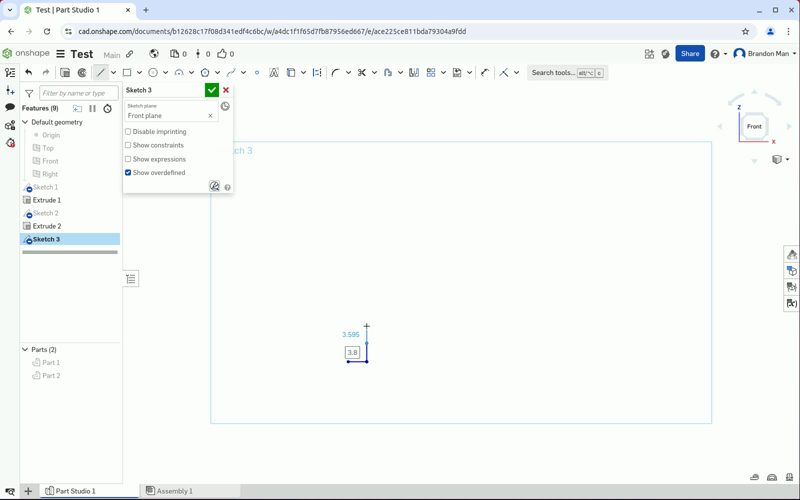
key_up(shift)
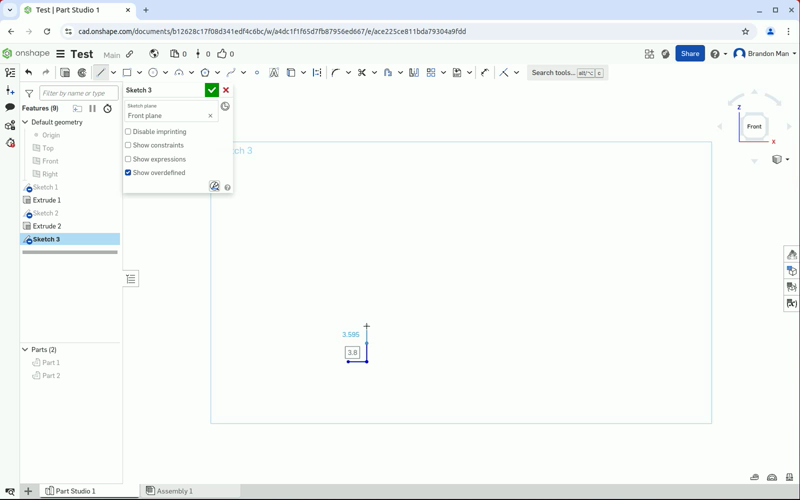
key_down(shift)
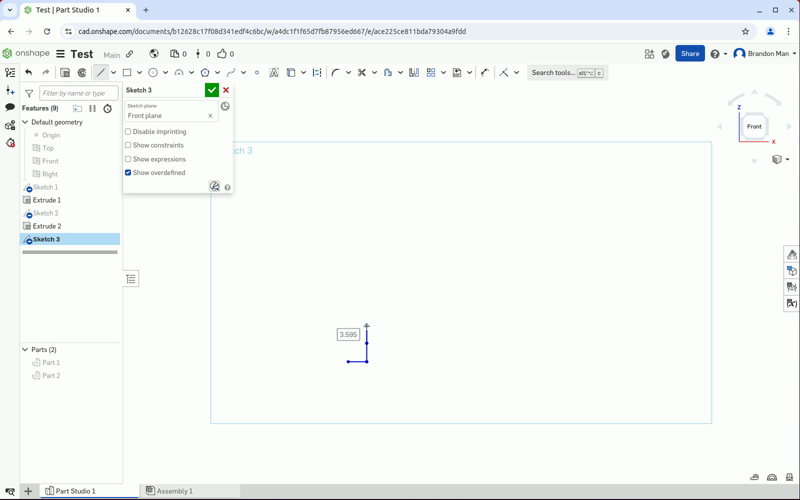
mouse_move(396, 325)
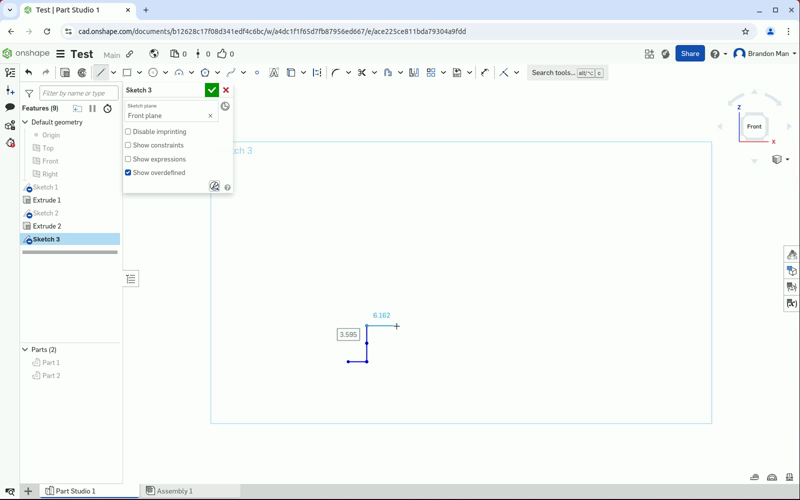
mouse_move(348, 325)
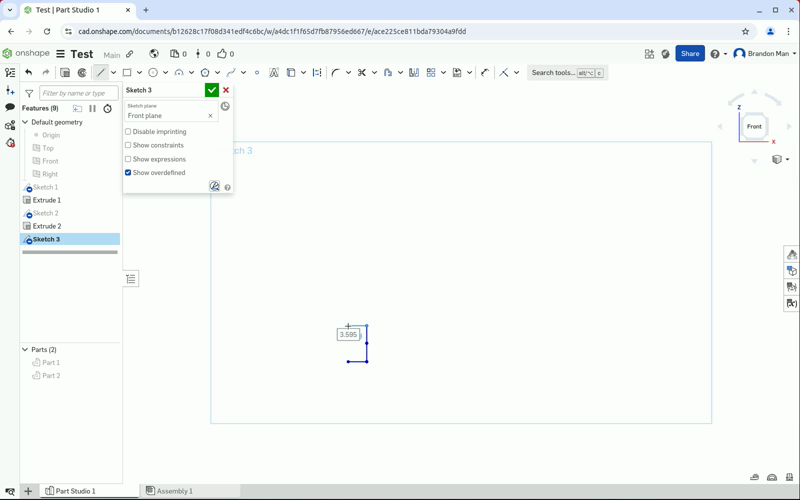
click(348, 325)
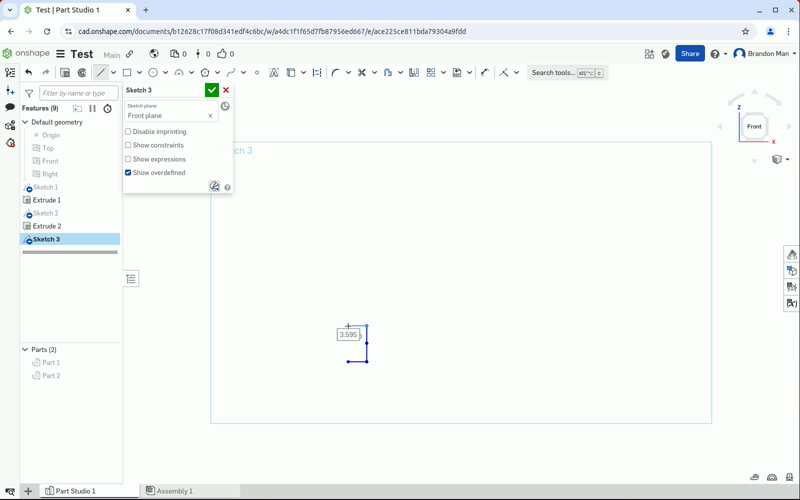
key_up(shift)
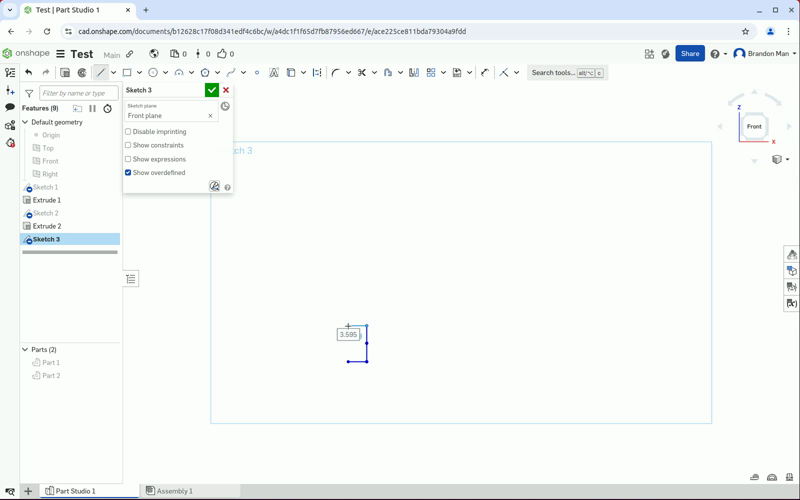
mouse_move(378, 325)
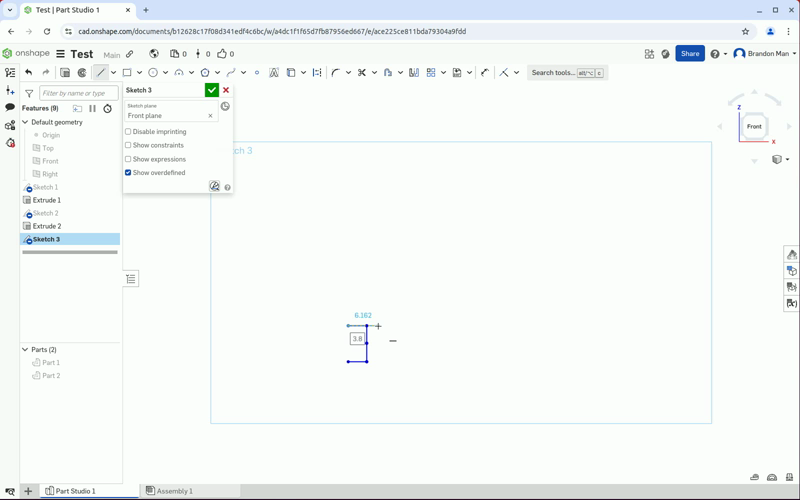
key_down(shift)
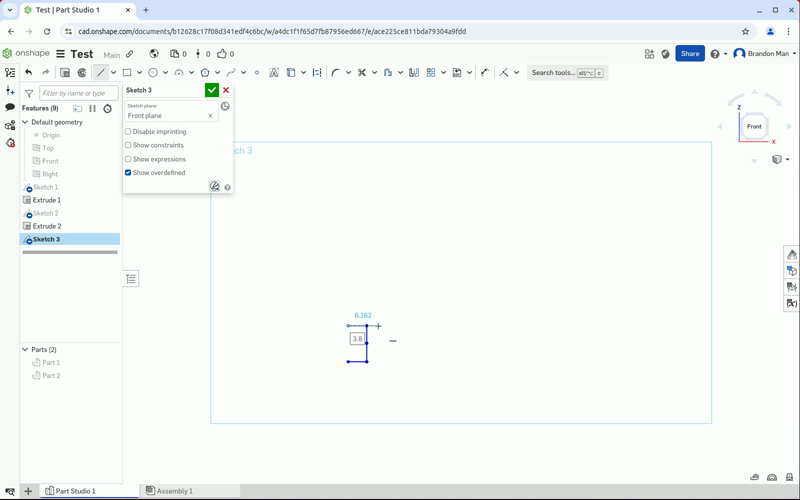
mouse_move(348, 361)
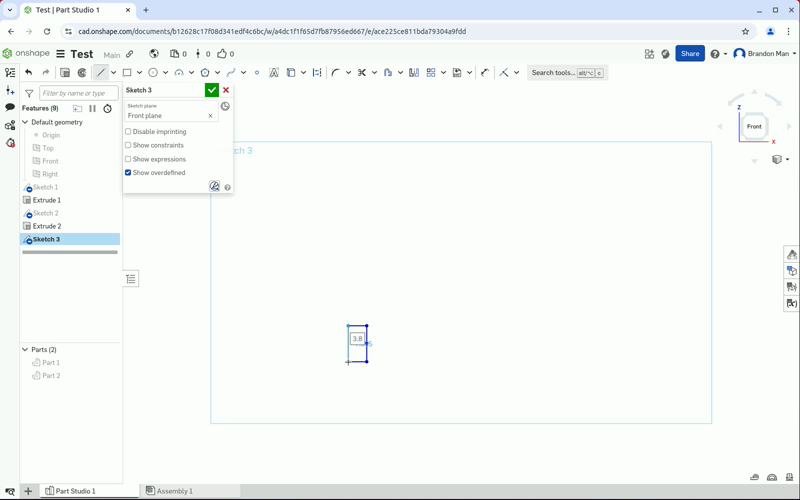
key_up(shift)
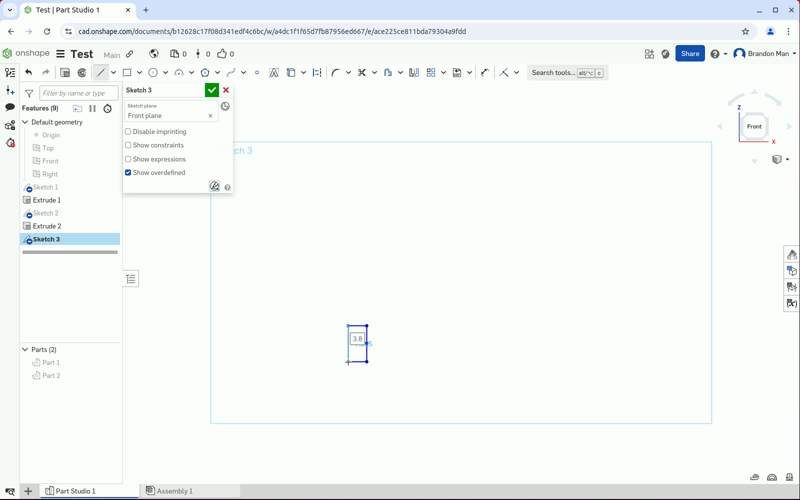
click(348, 361)
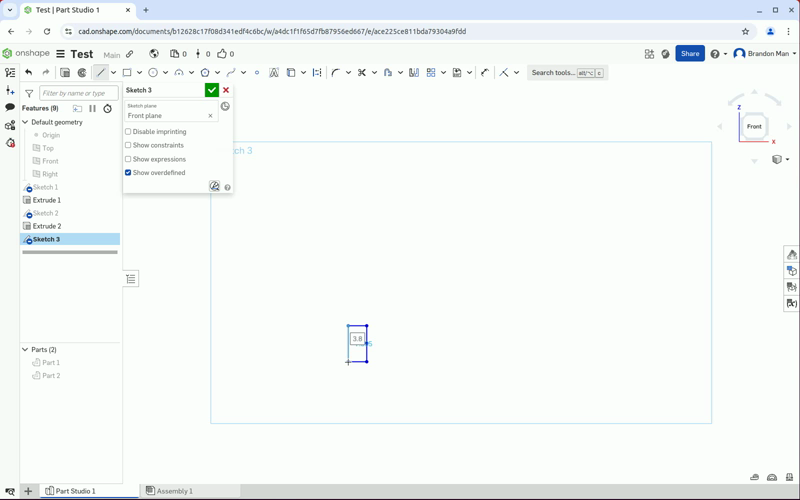
key(esc)
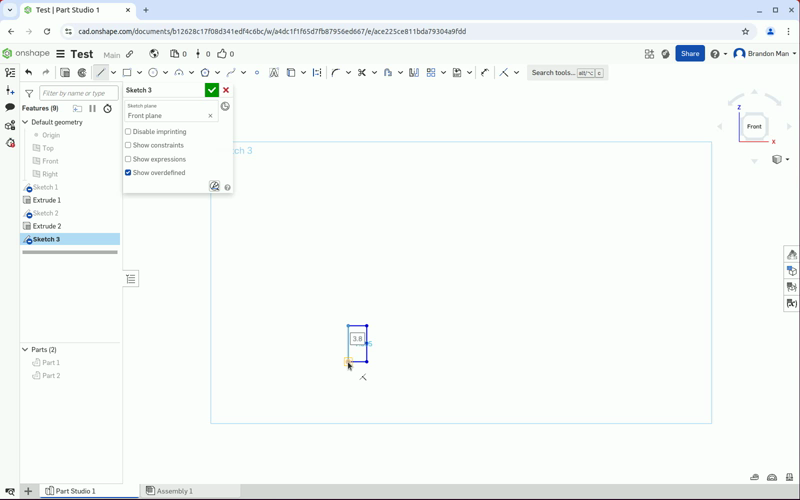
mouse_move(356, 335)
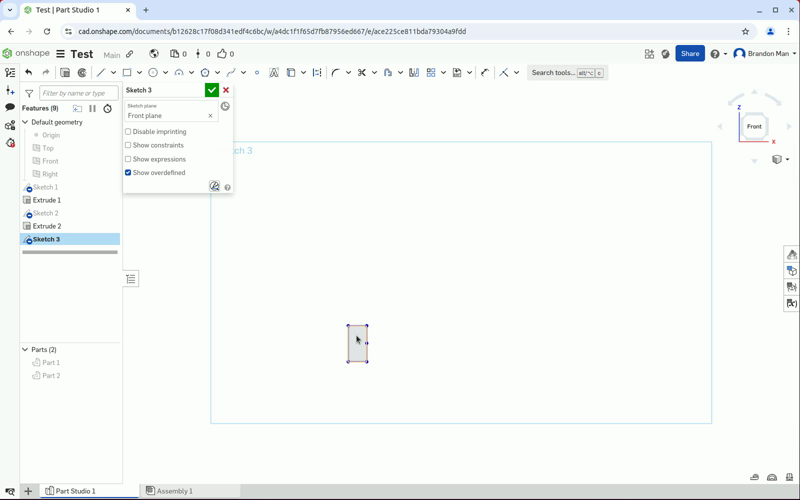
scroll(6)
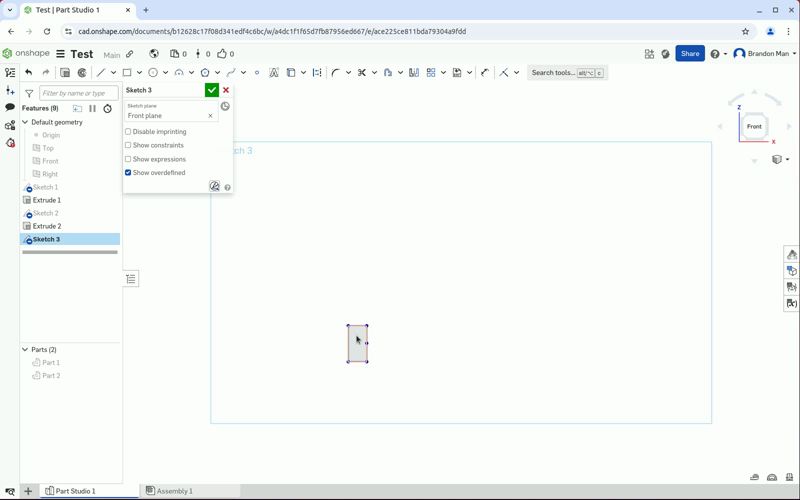
scroll(6)
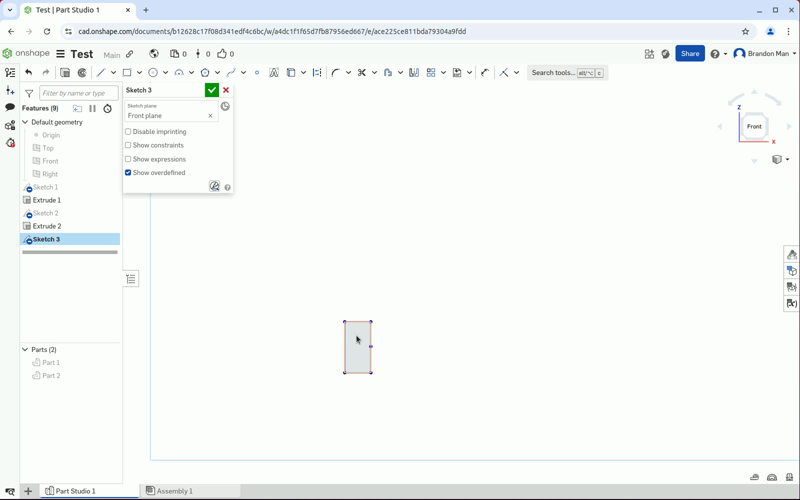
scroll(6)
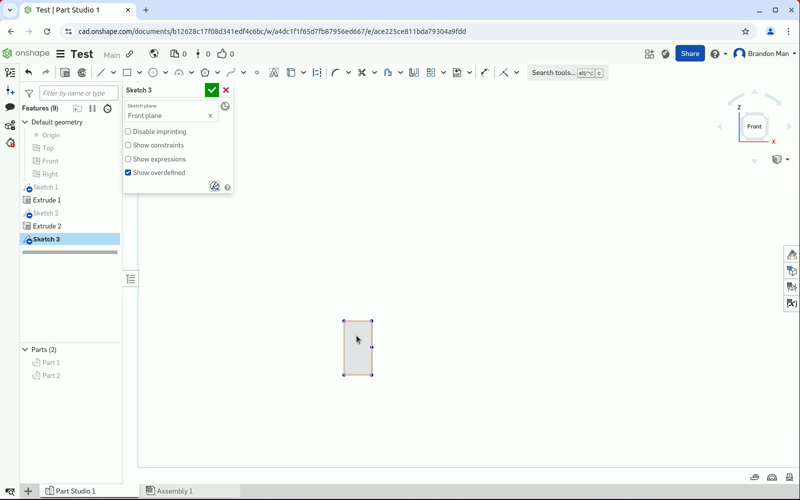
scroll(6)
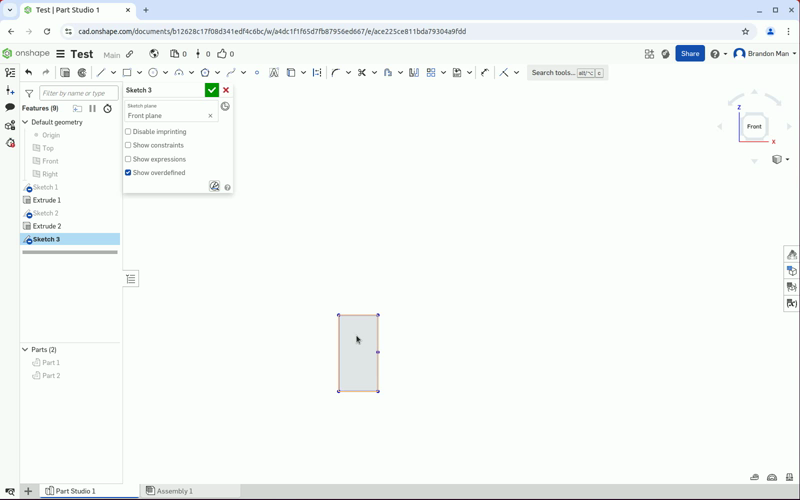
scroll(6)
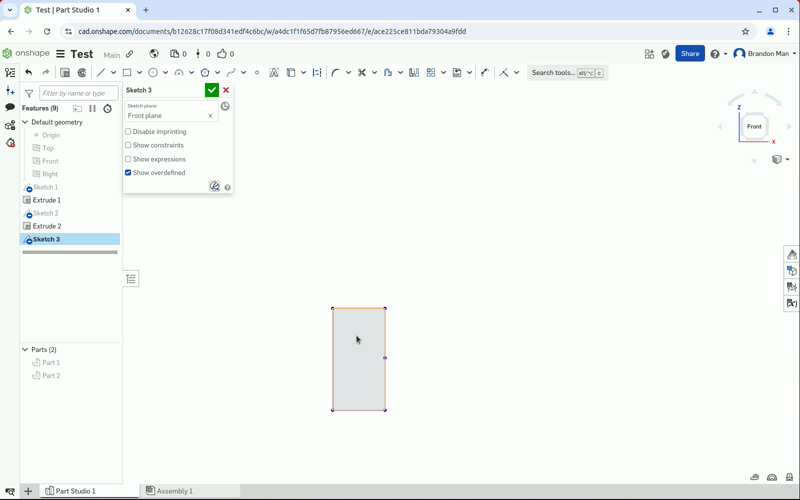
scroll(6)
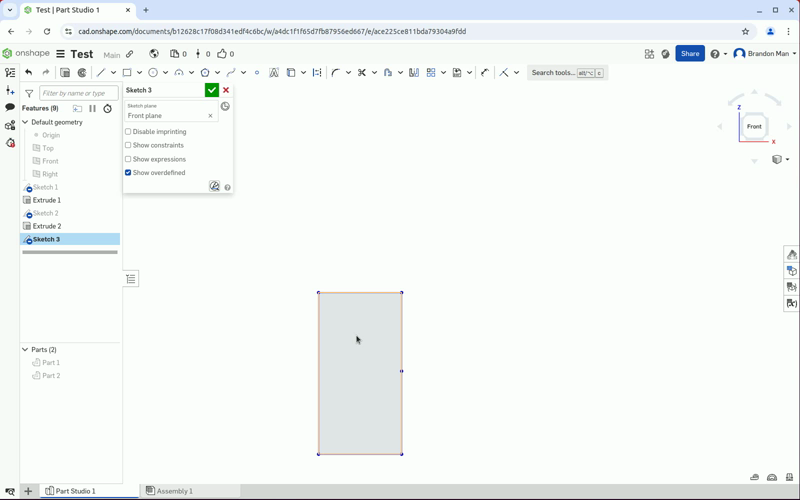
scroll(6)
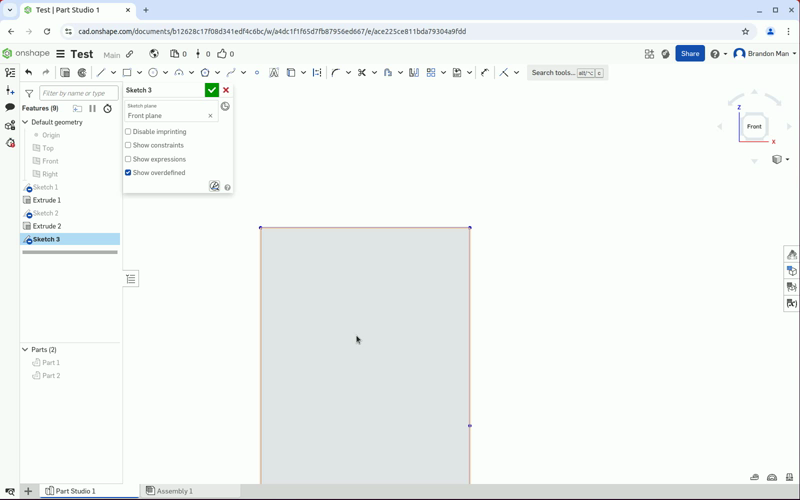
click(356, 335)
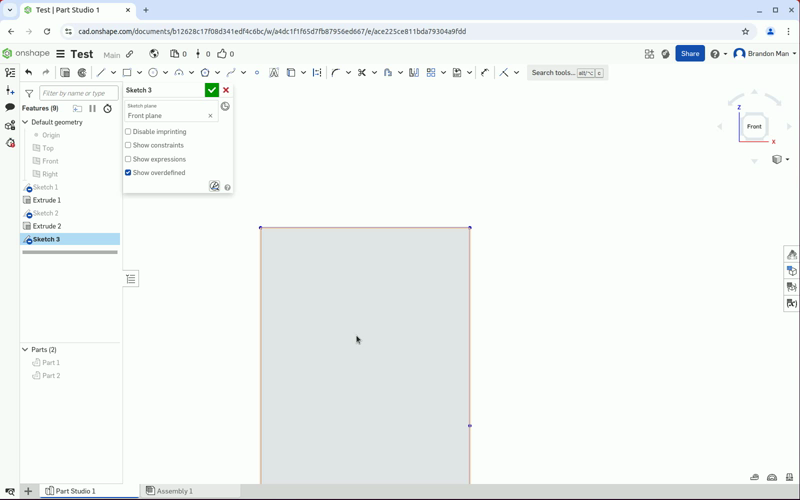
scroll(-6)
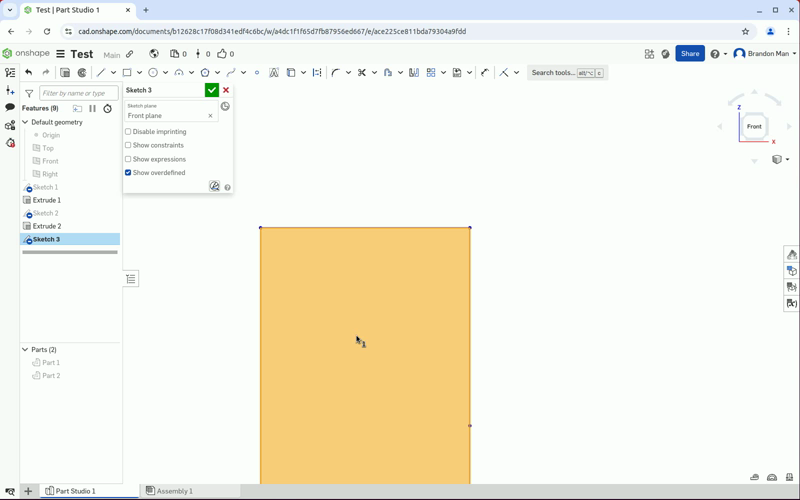
scroll(-6)
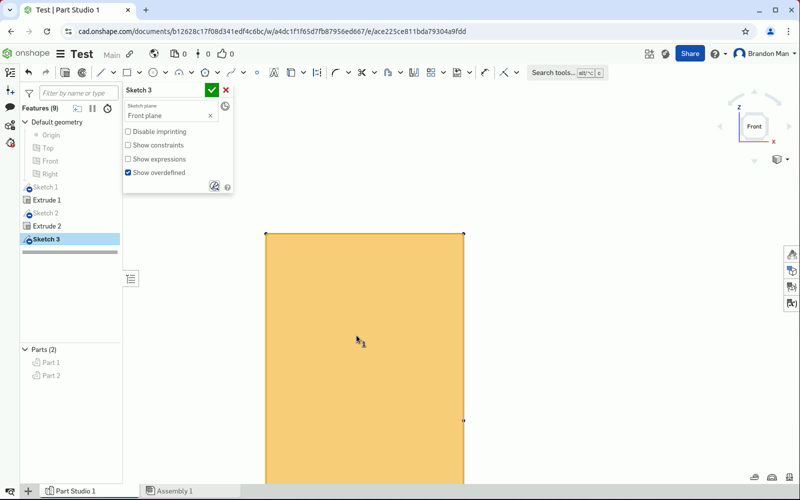
scroll(-6)
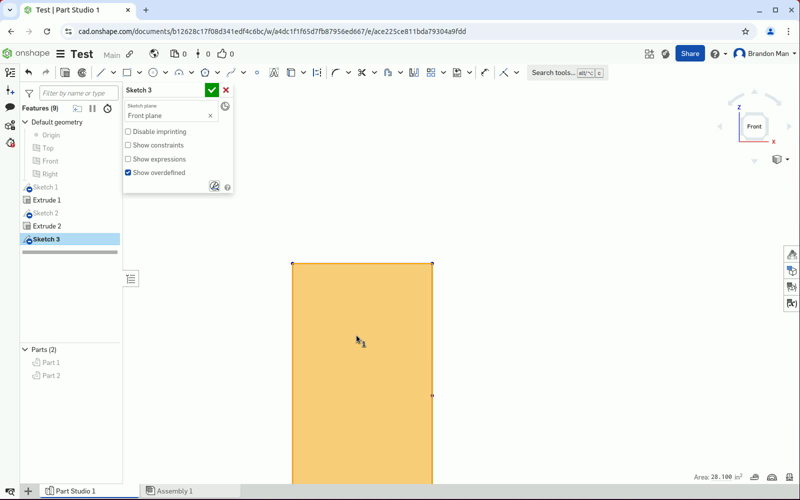
scroll(-6)
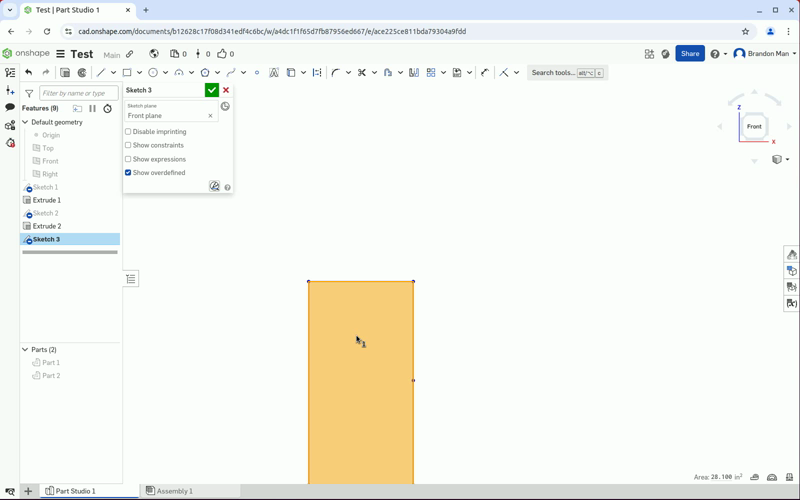
scroll(-6)
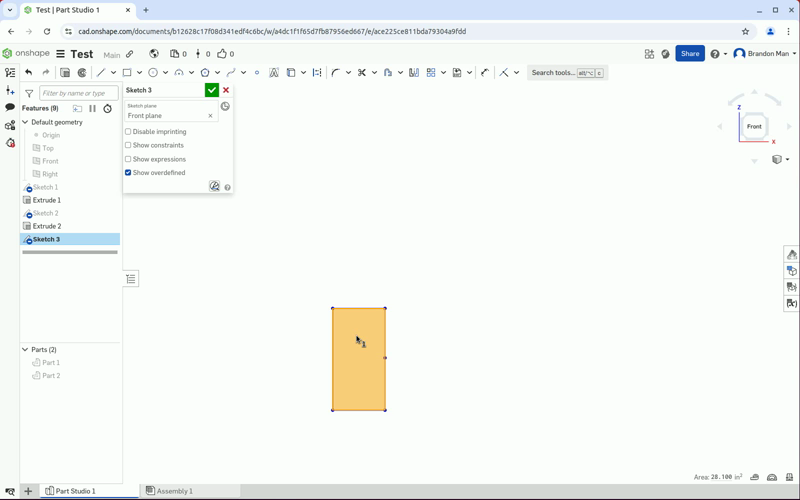
scroll(-6)
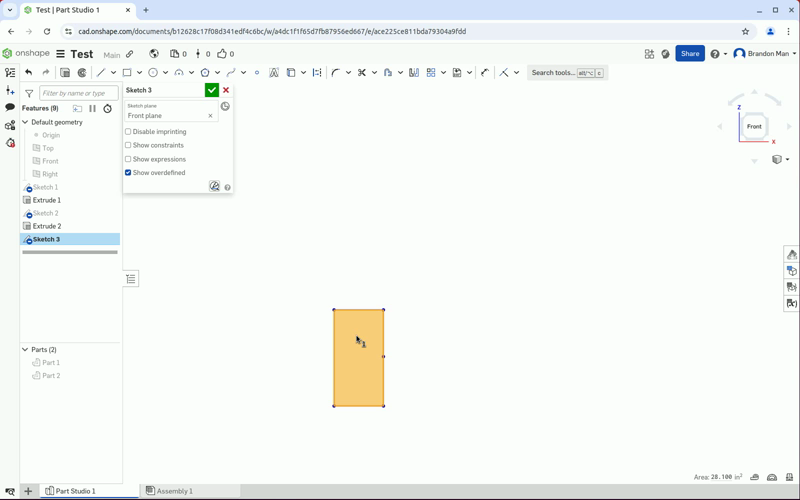
scroll(-6)
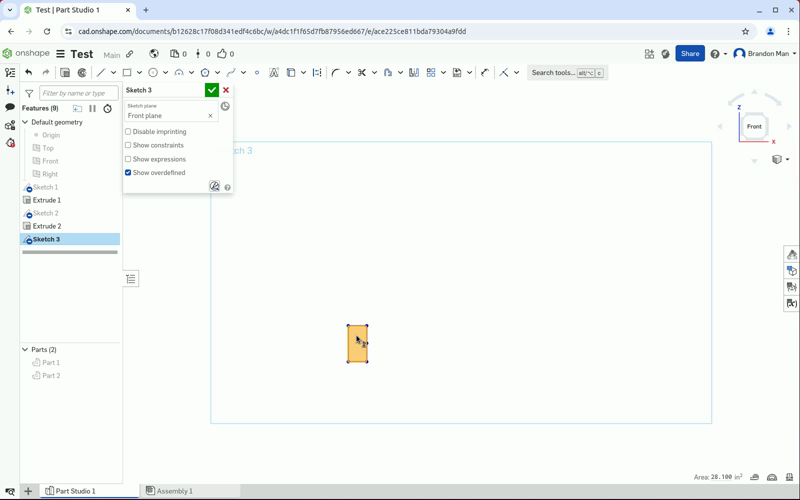
mouse_move(73, 352)
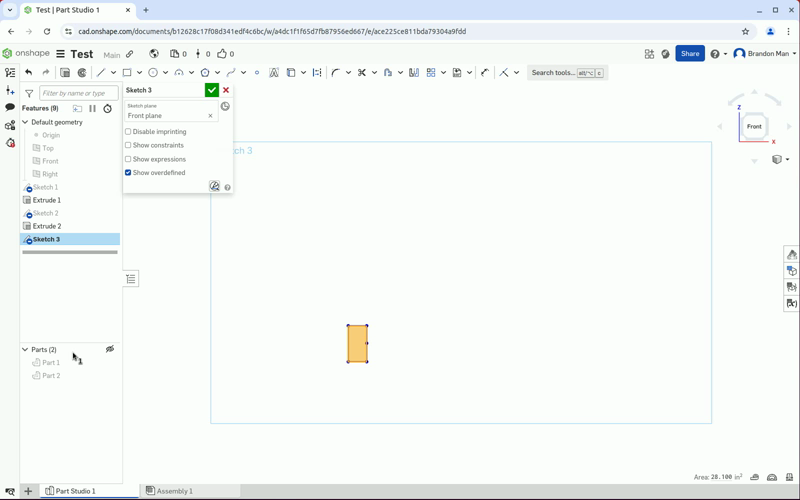
key(shift+y)
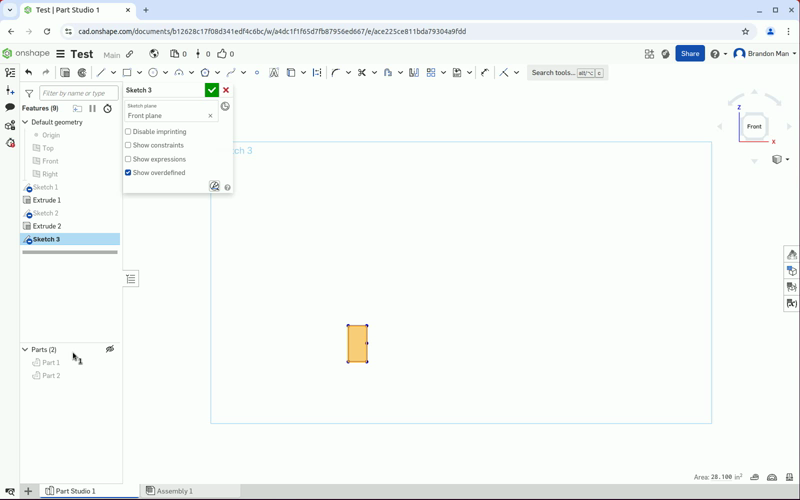
key(shift+e)
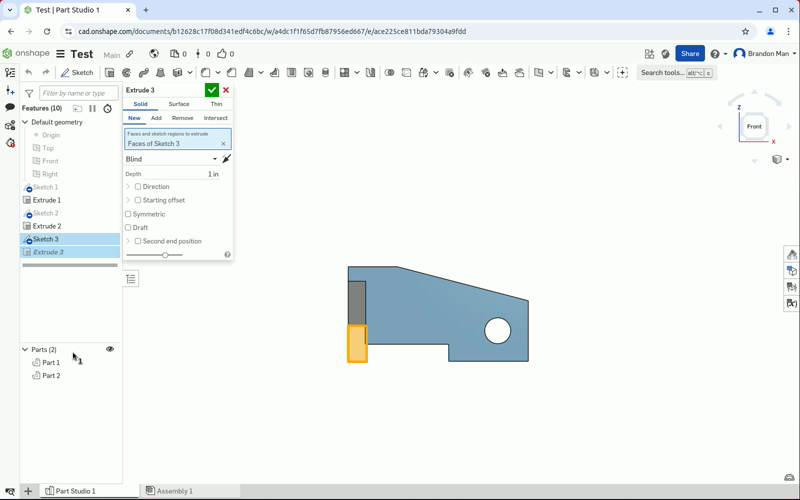
mouse_move(143, 106)
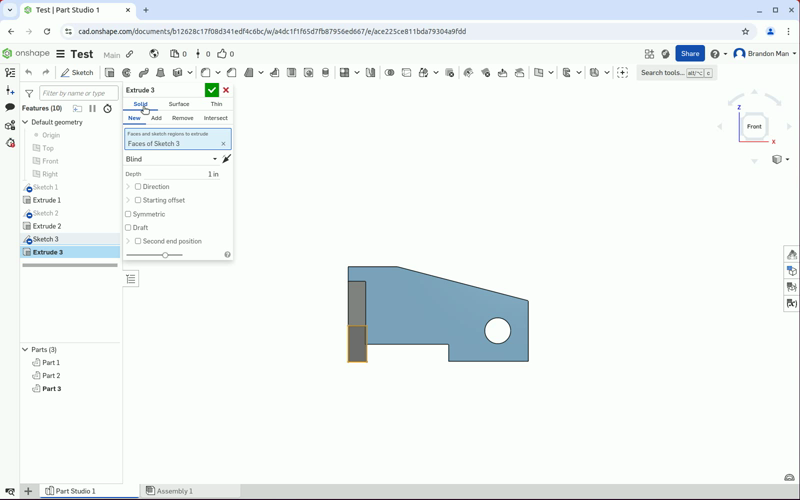
click(143, 106)
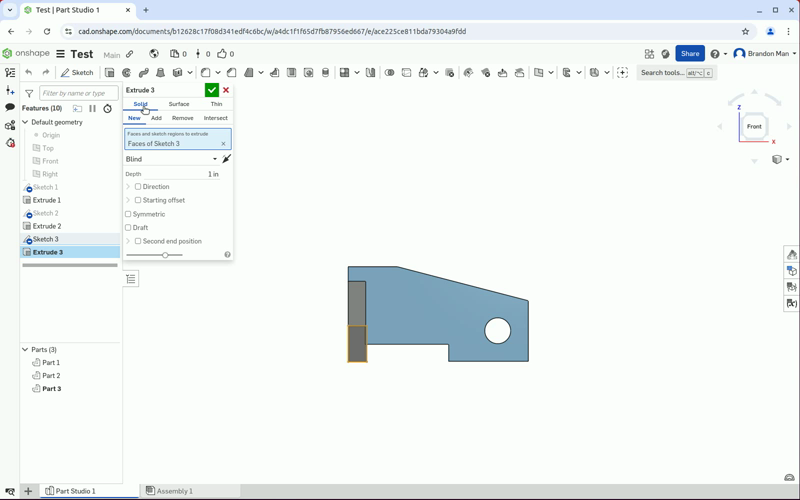
mouse_move(137, 120)
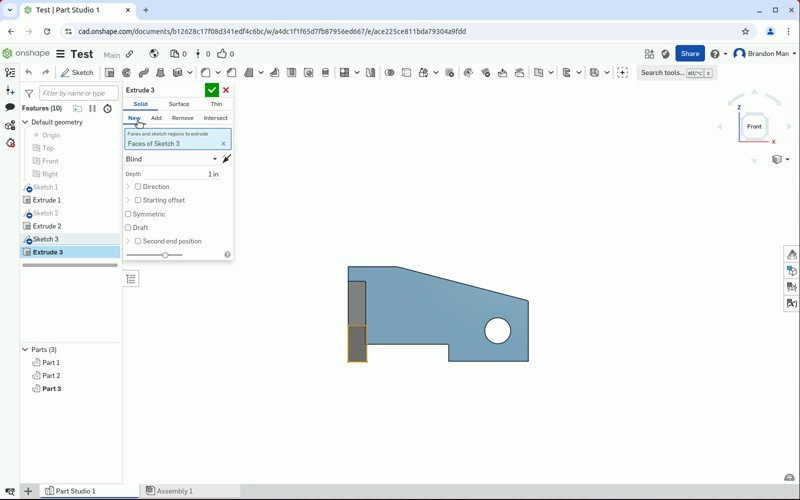
click(137, 120)
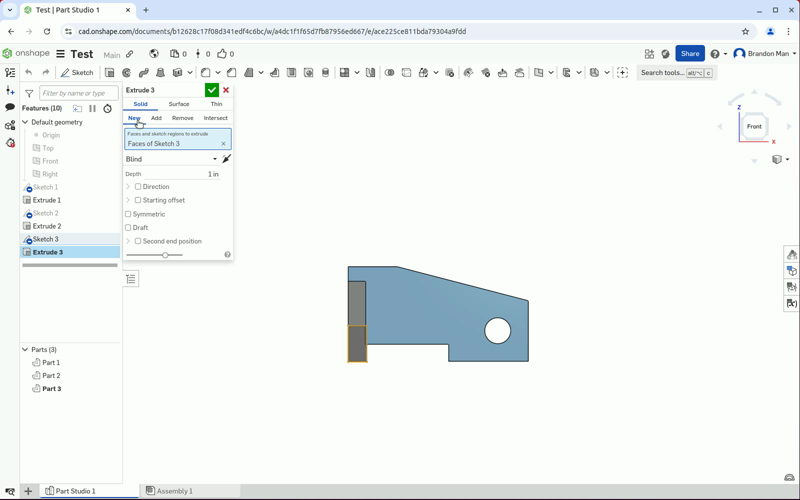
key(tab, 4)
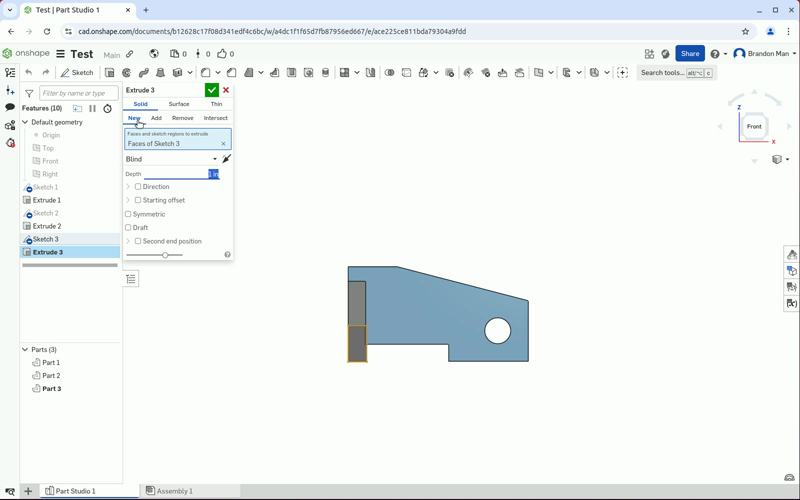
text(14.443)
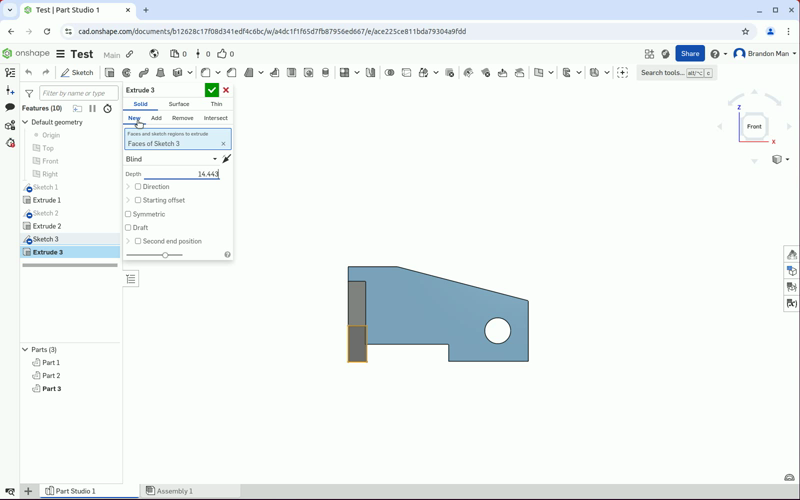
key(enter)
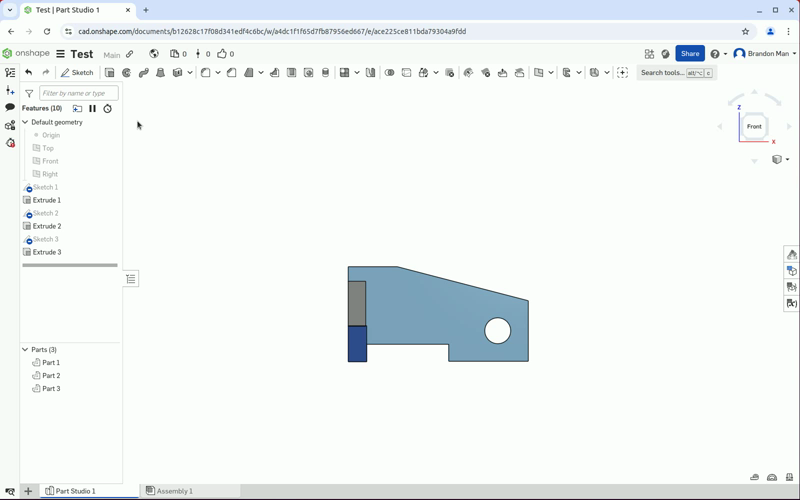
key(shift+h)
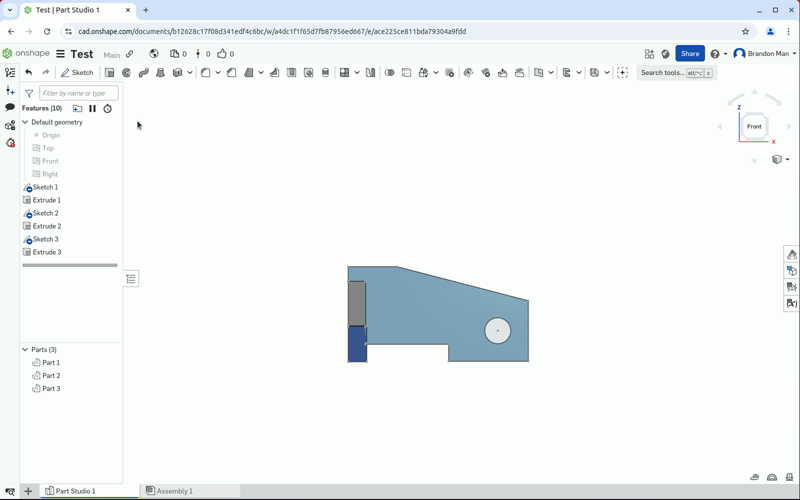
key(shift+h)
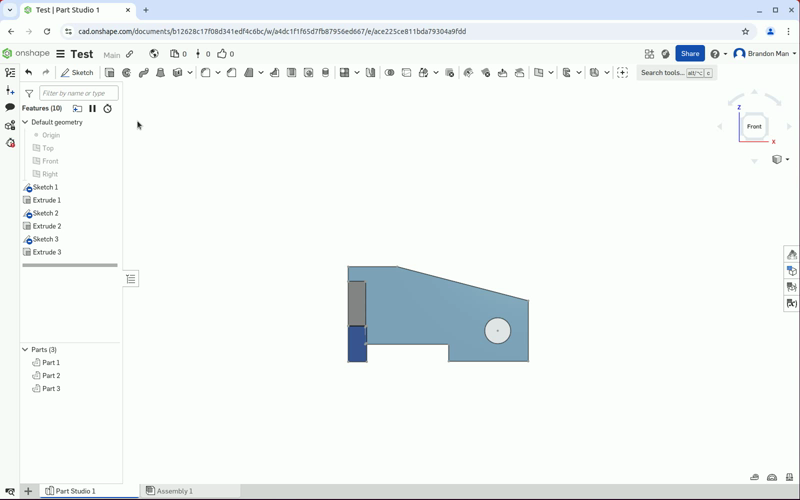
key(shift+7)
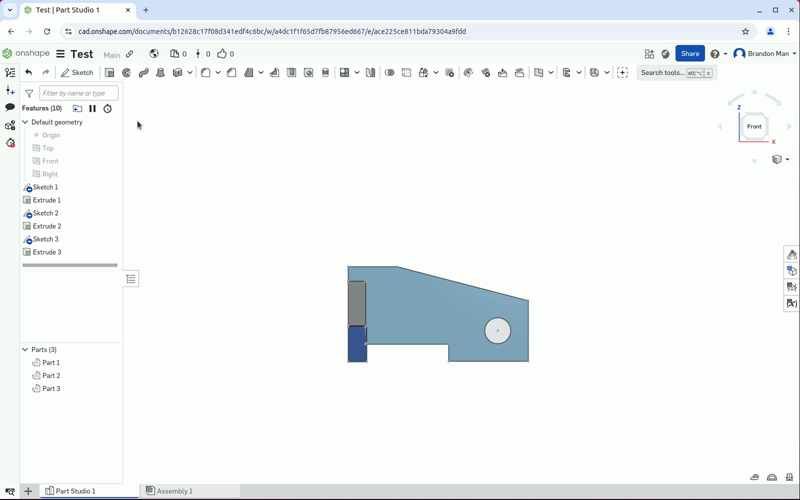
key(left, 2)
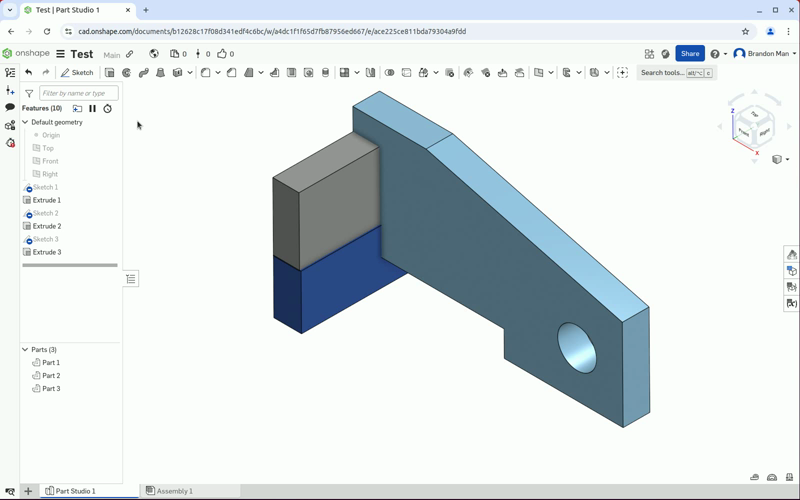
key(down, 2)
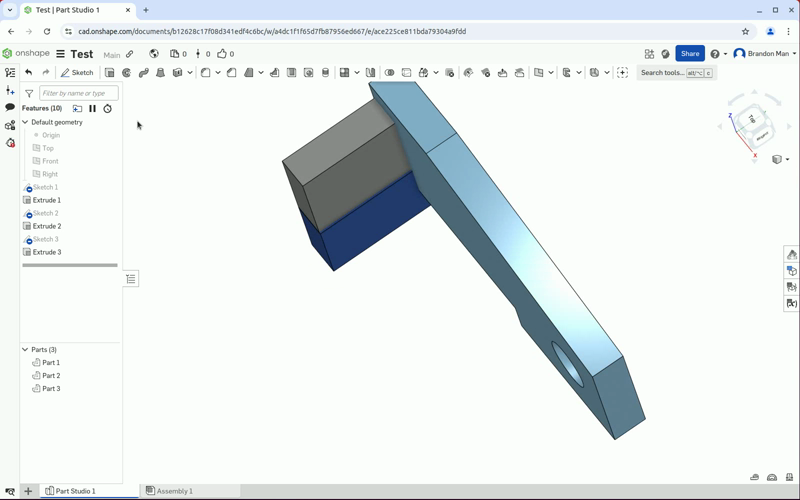
key(up, 2)
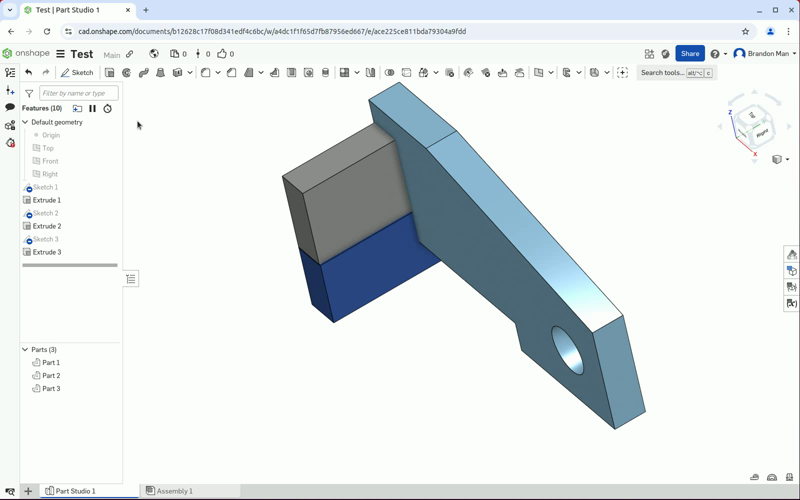
key(right, 2)
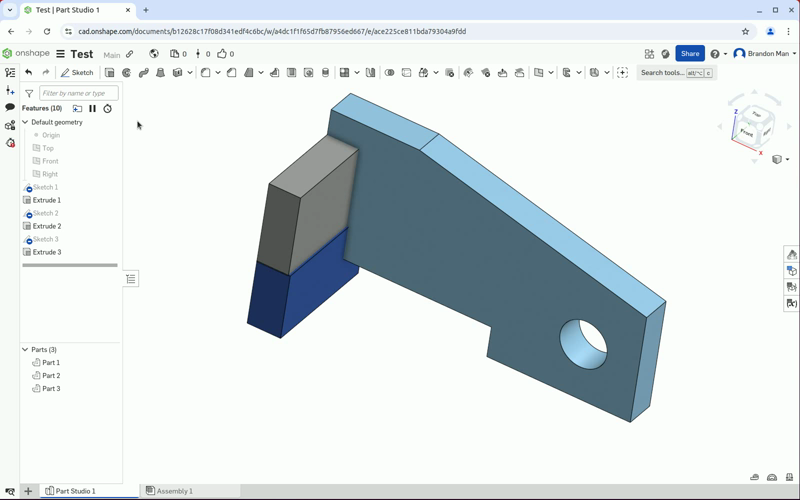
mouse_move(73, 189)
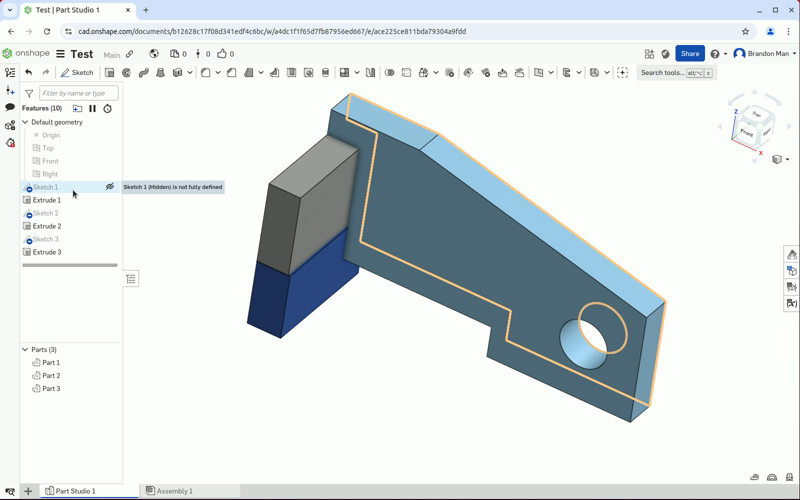
click(73, 189)